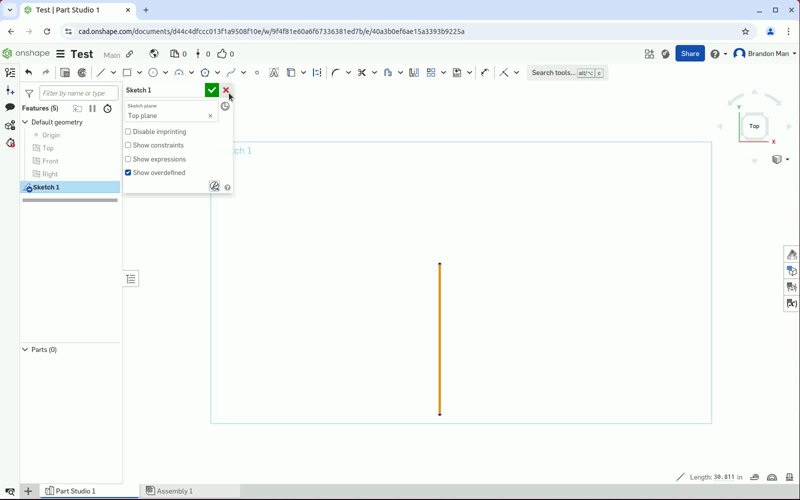
key(shift+h)
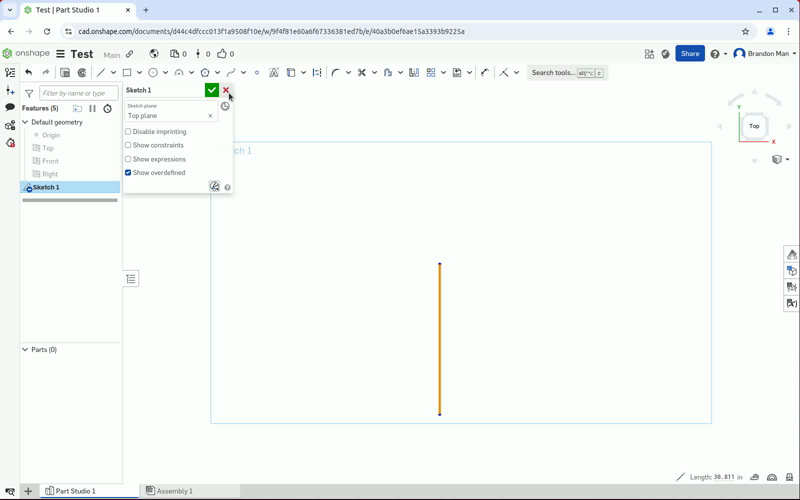
key(shift+s)
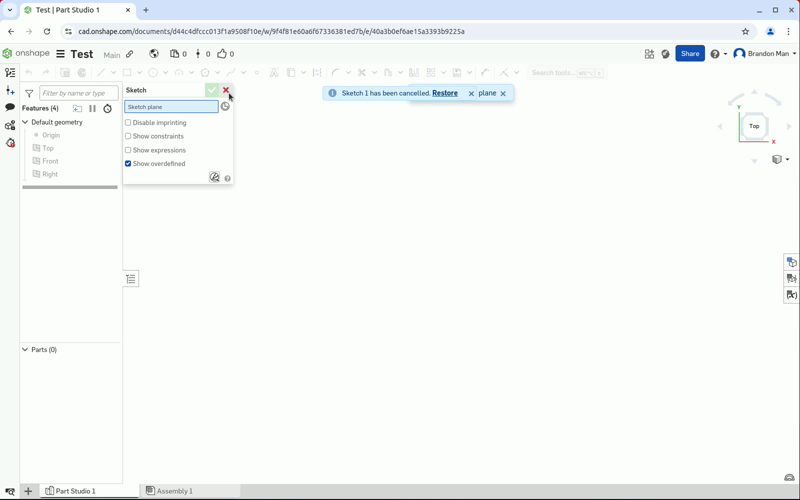
mouse_move(73, 150)
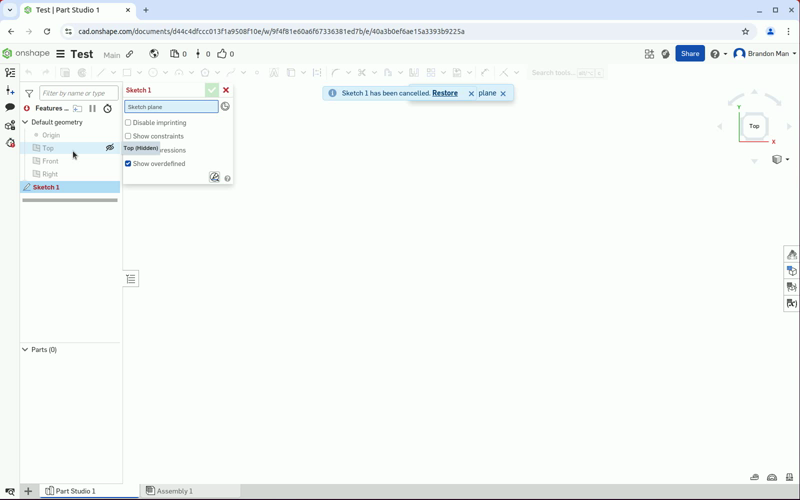
click(73, 150)
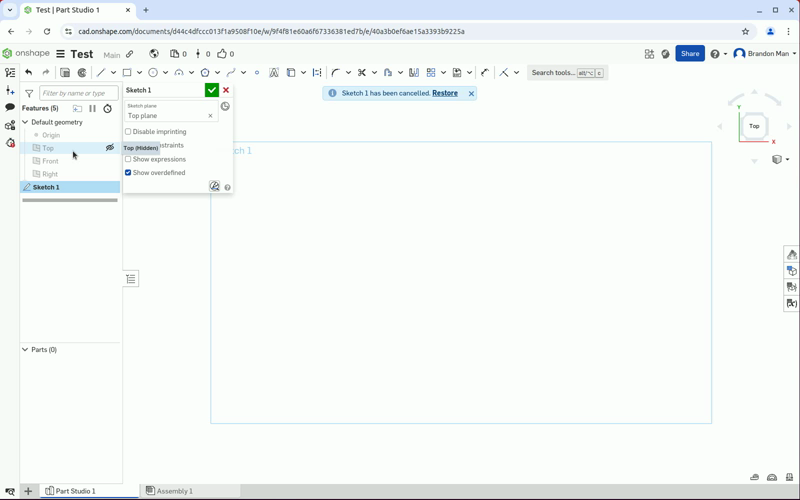
mouse_move(73, 352)
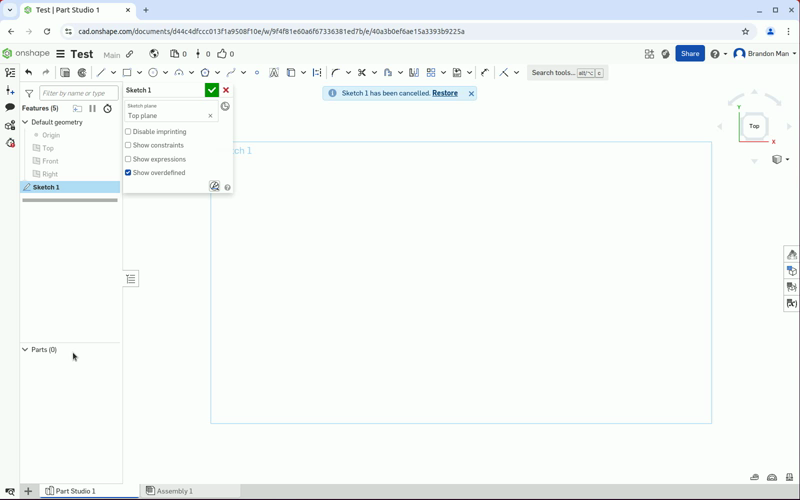
key(y)
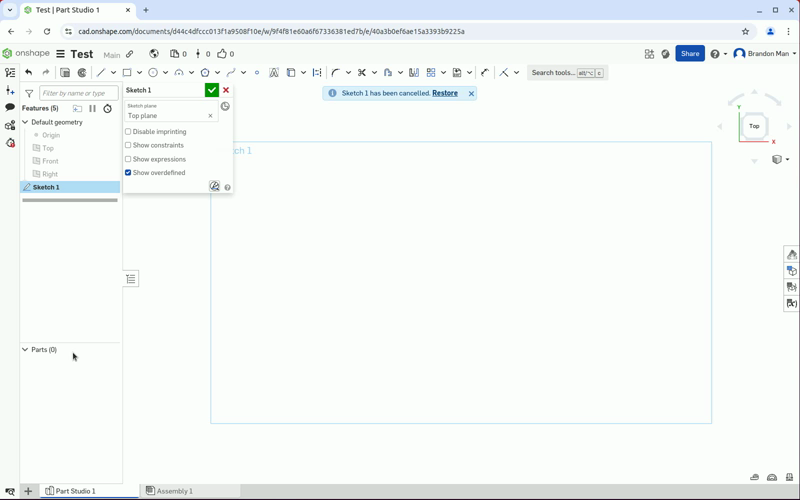
key(l)
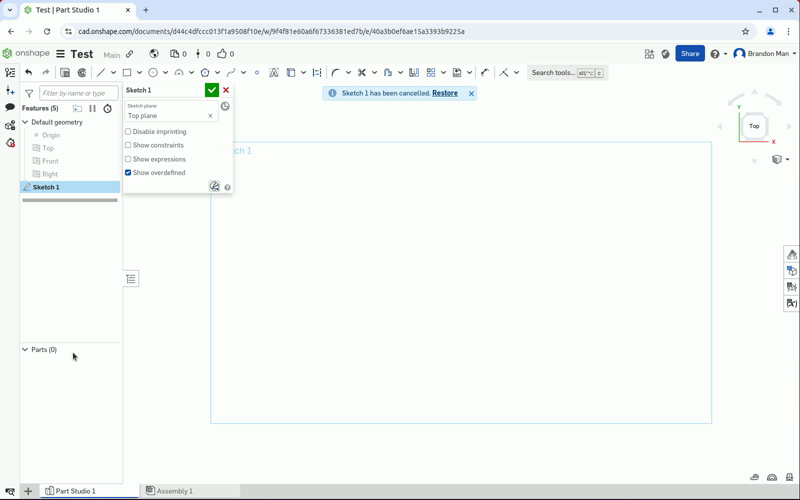
key_down(shift)
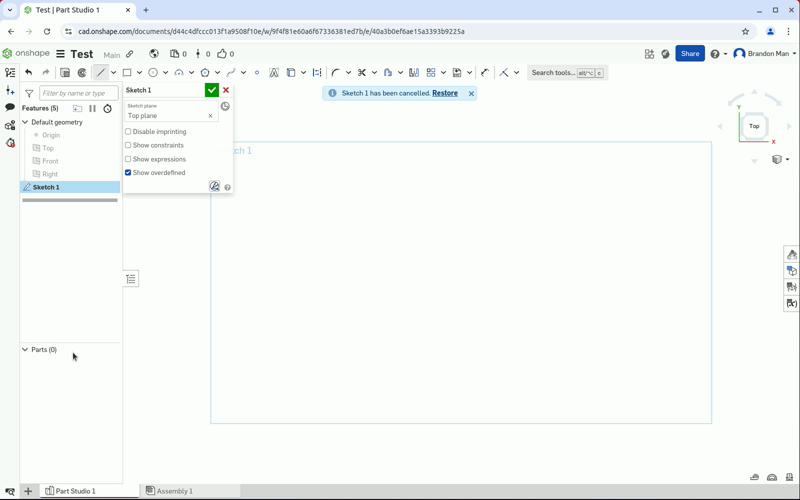
mouse_move(364, 284)
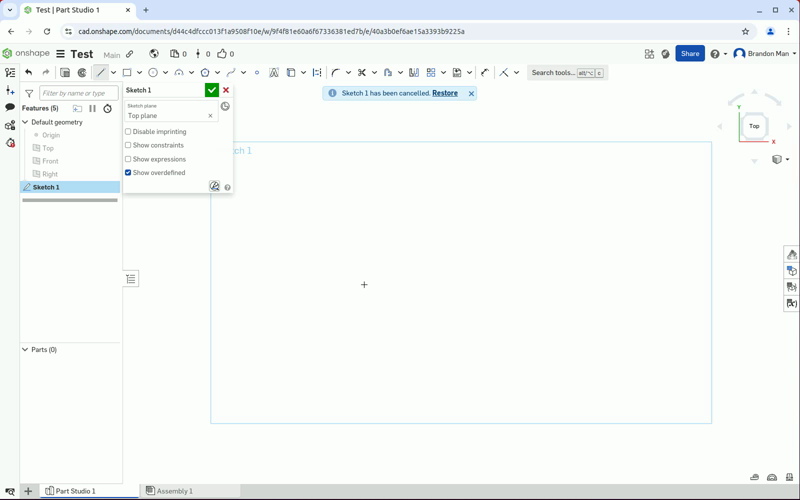
click(364, 284)
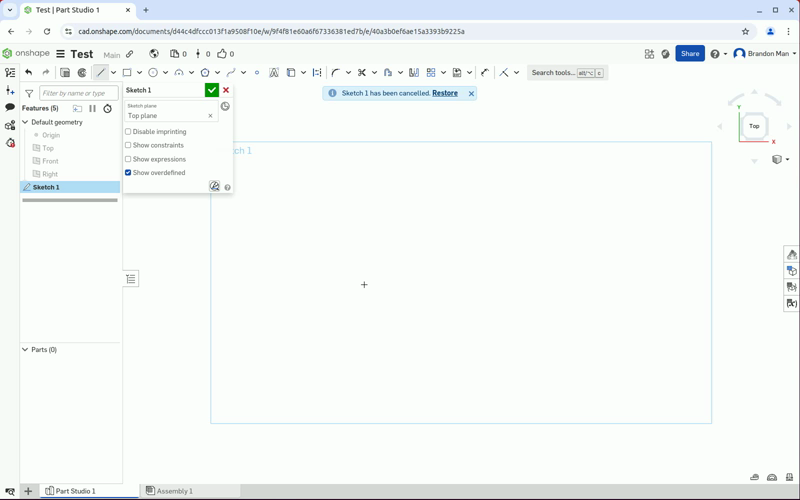
key_up(shift)
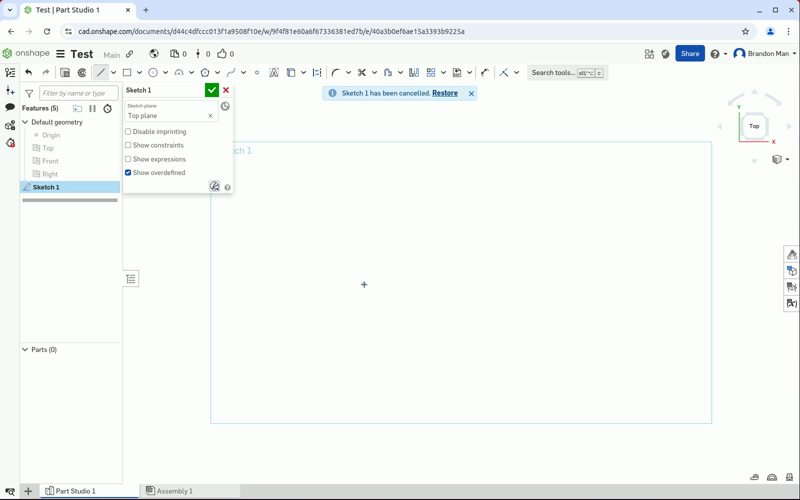
key_down(shift)
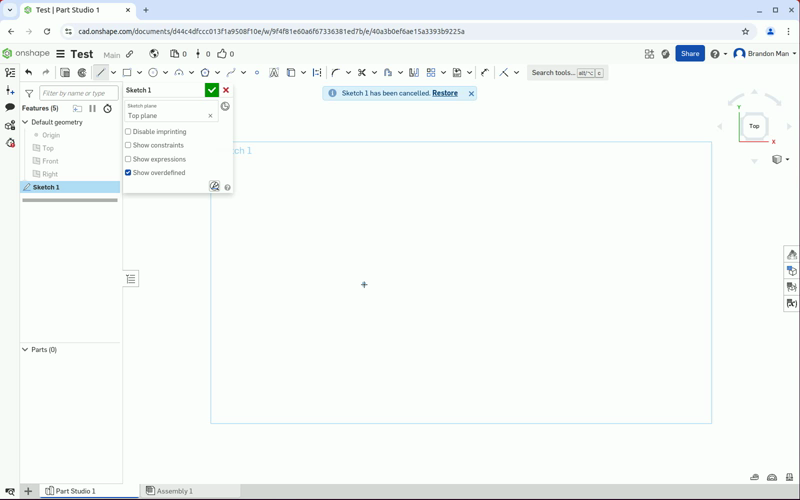
mouse_move(555, 284)
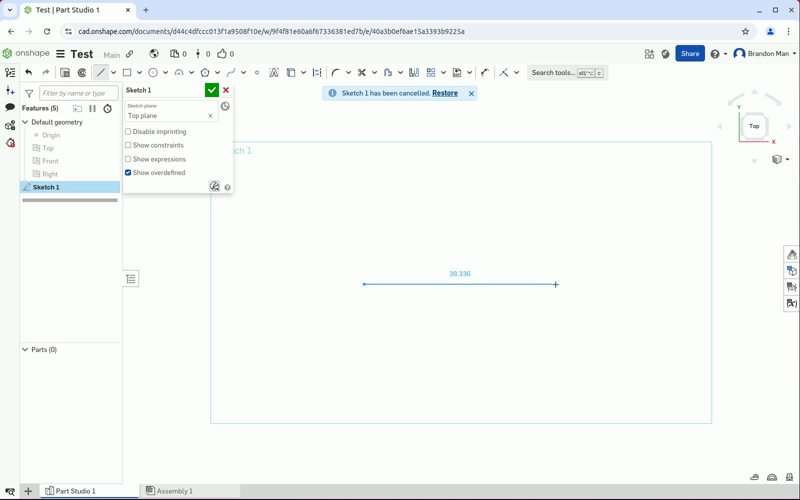
click(555, 284)
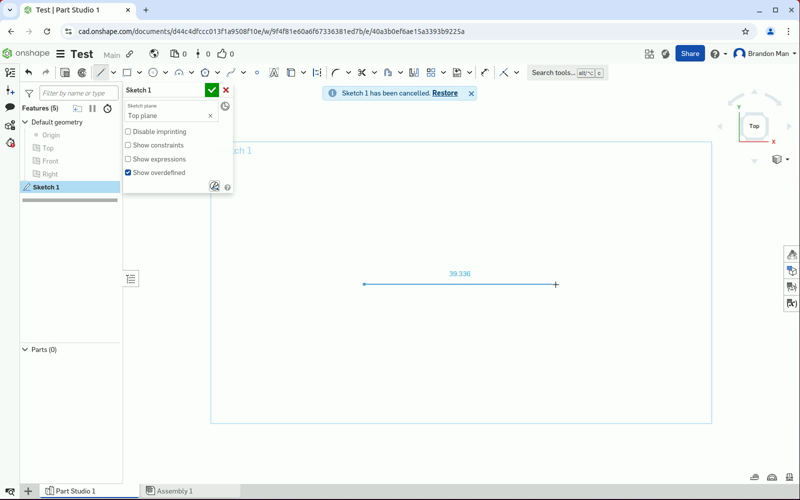
key_up(shift)
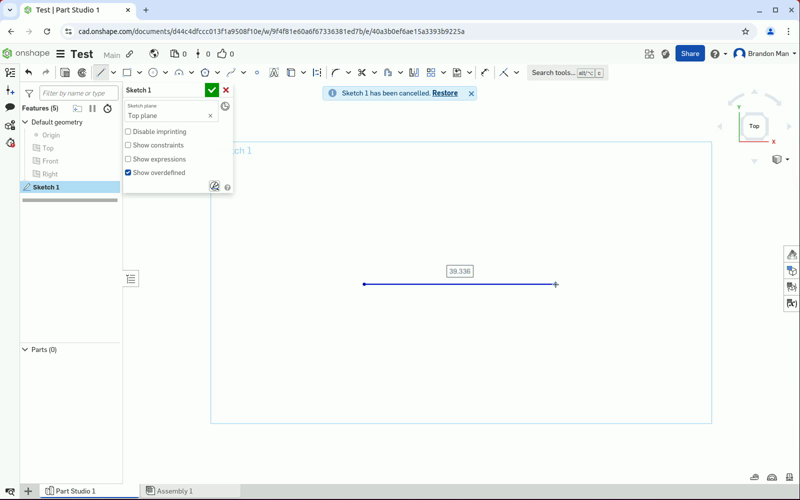
key_down(shift)
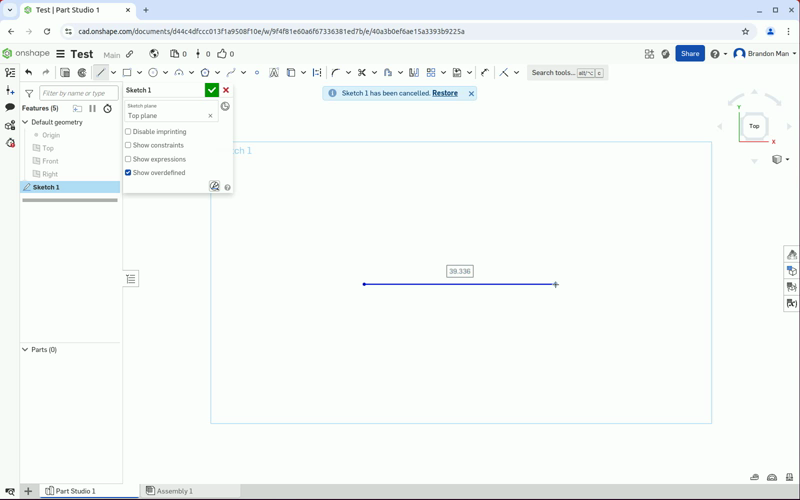
mouse_move(585, 284)
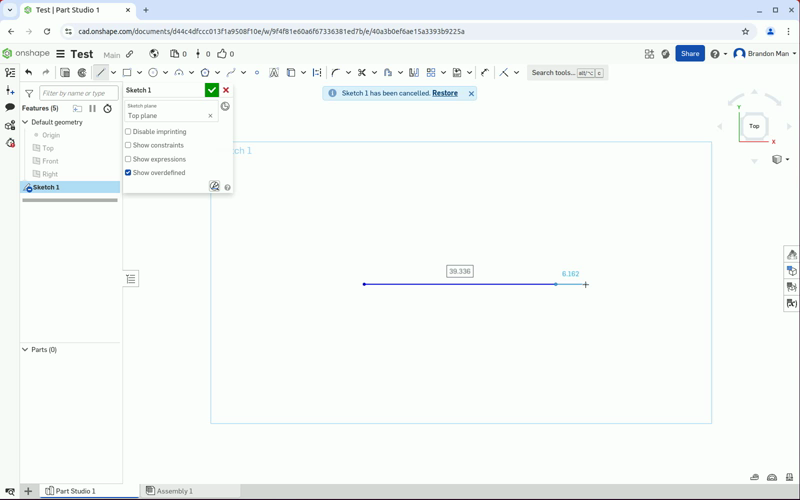
mouse_move(555, 282)
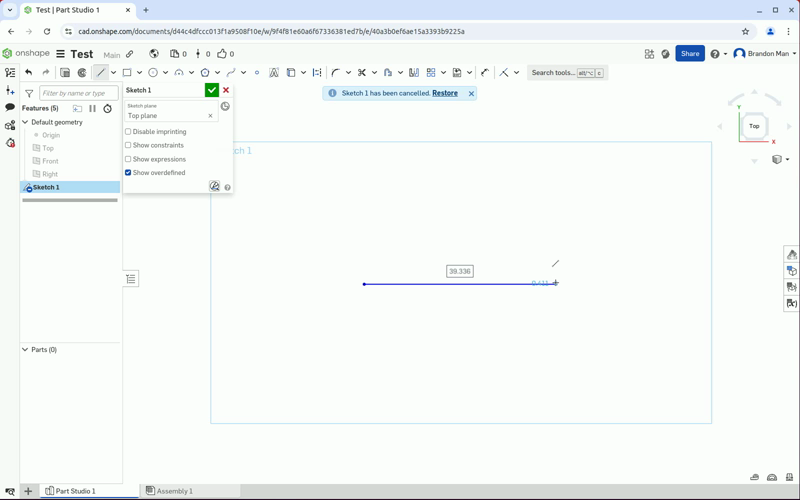
scroll(6)
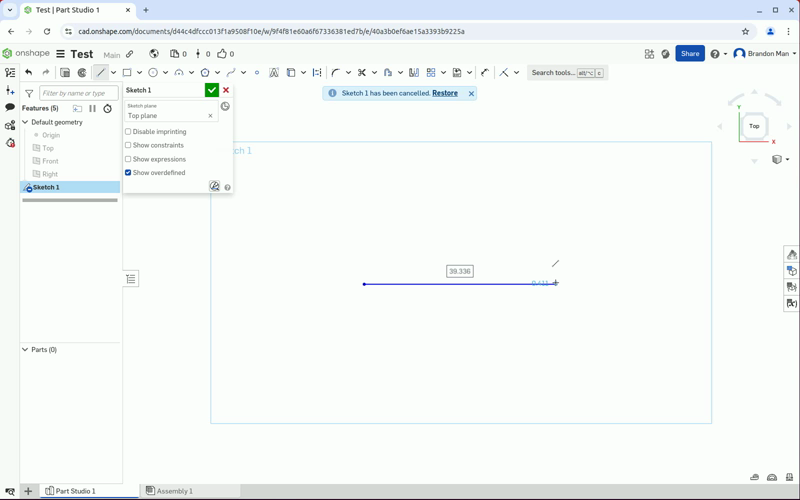
scroll(6)
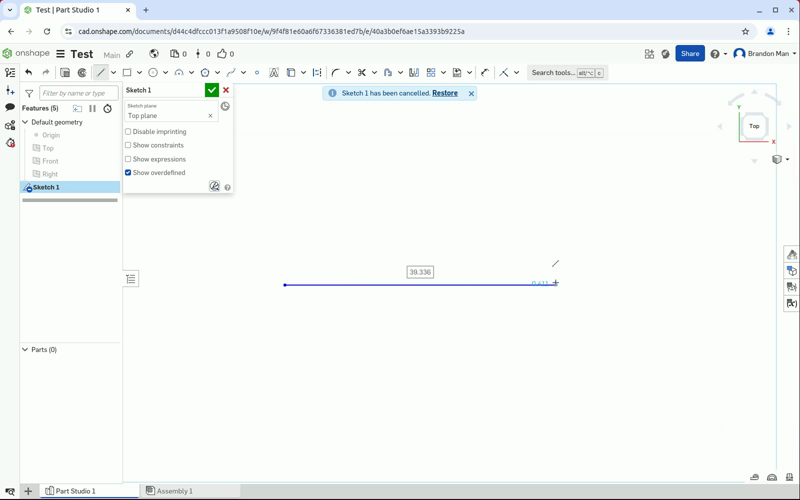
scroll(6)
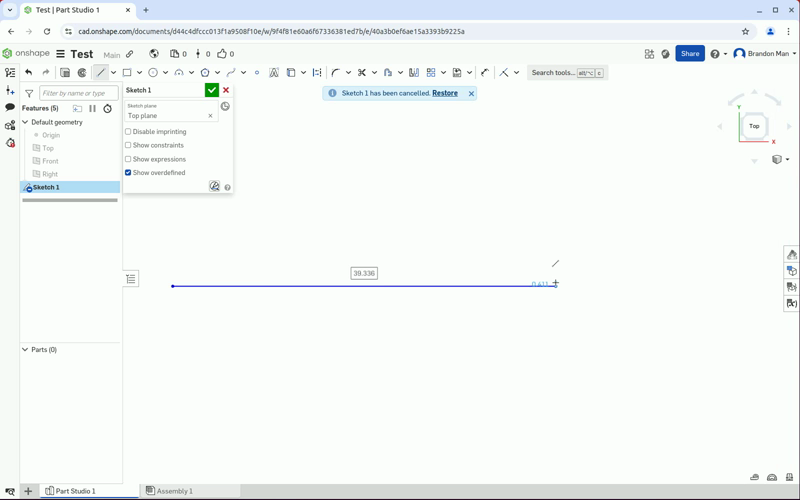
scroll(6)
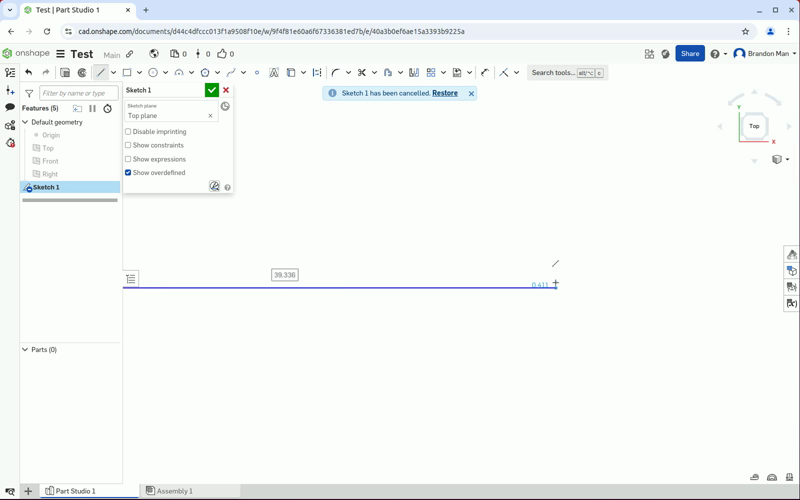
scroll(6)
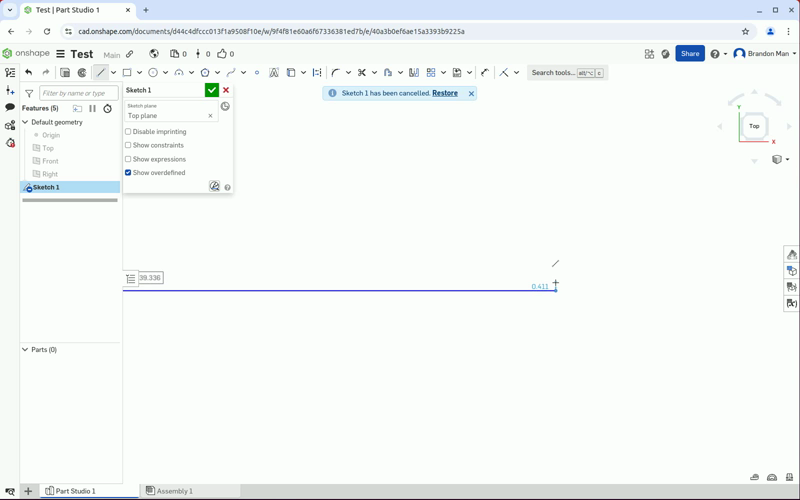
scroll(6)
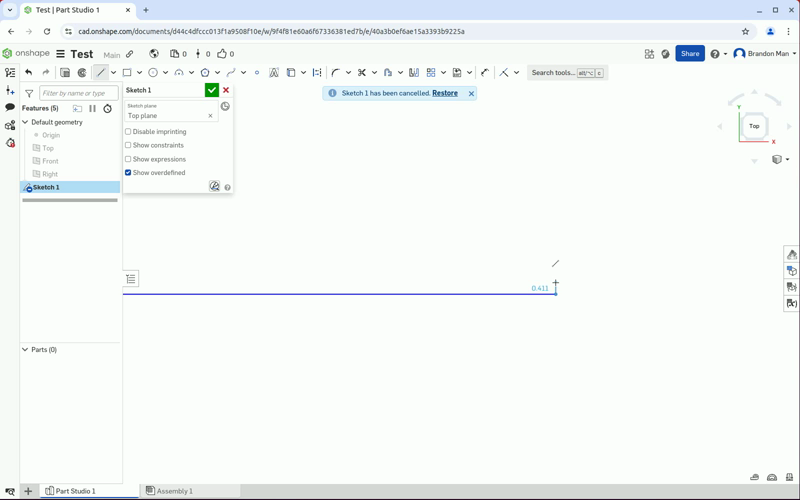
scroll(6)
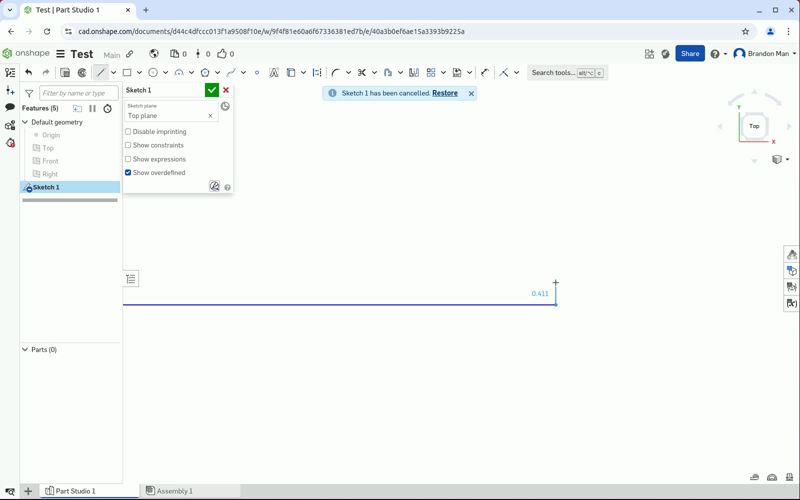
click(555, 282)
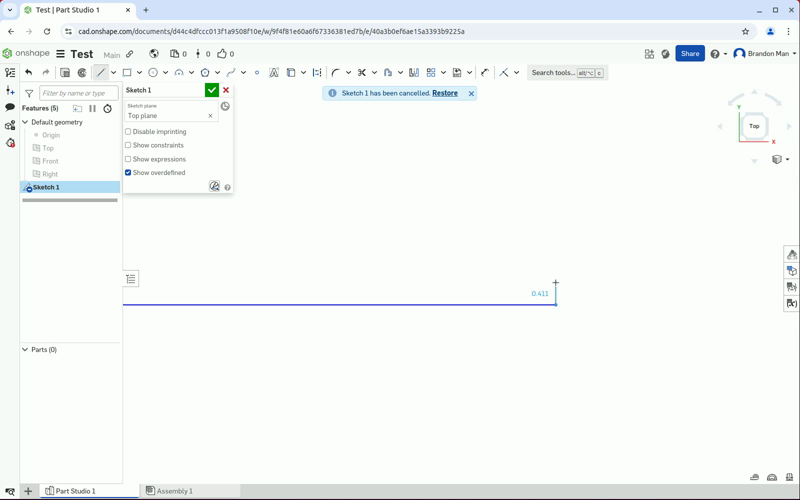
scroll(-6)
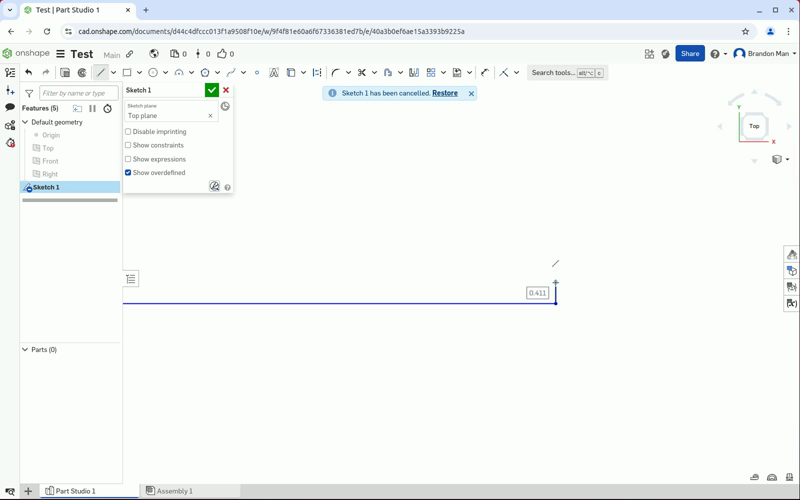
scroll(-6)
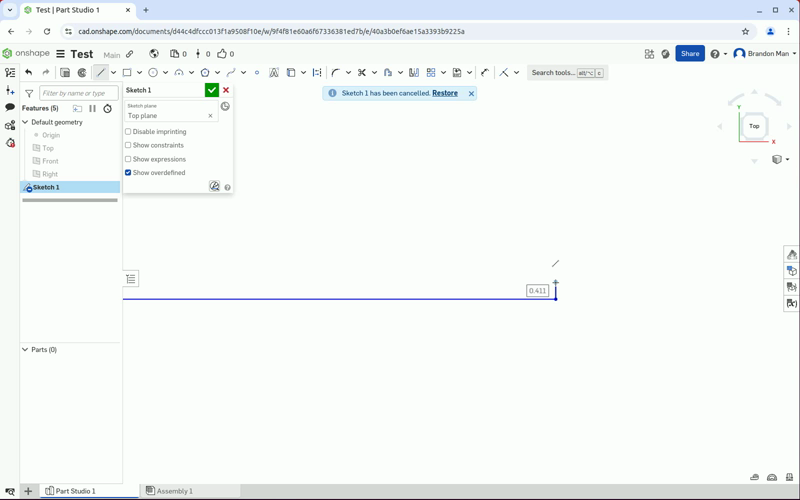
scroll(-6)
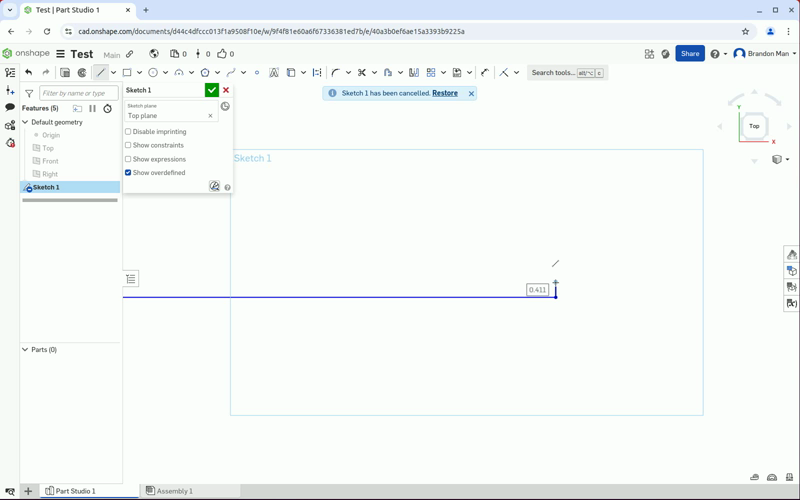
scroll(-6)
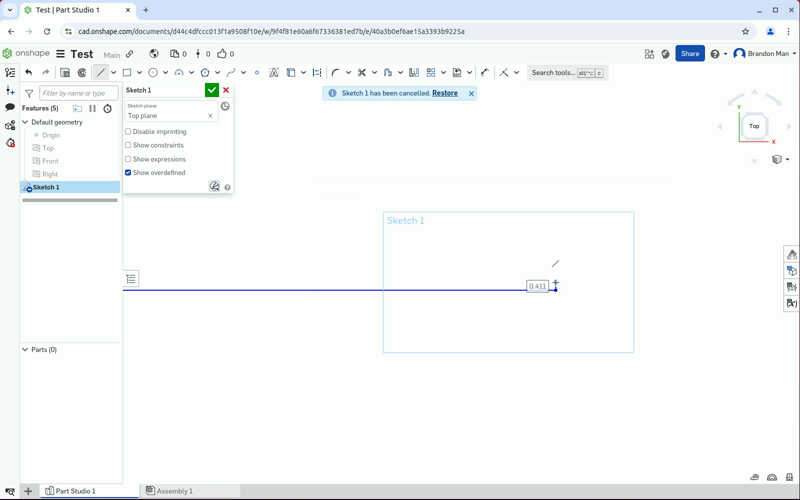
scroll(-6)
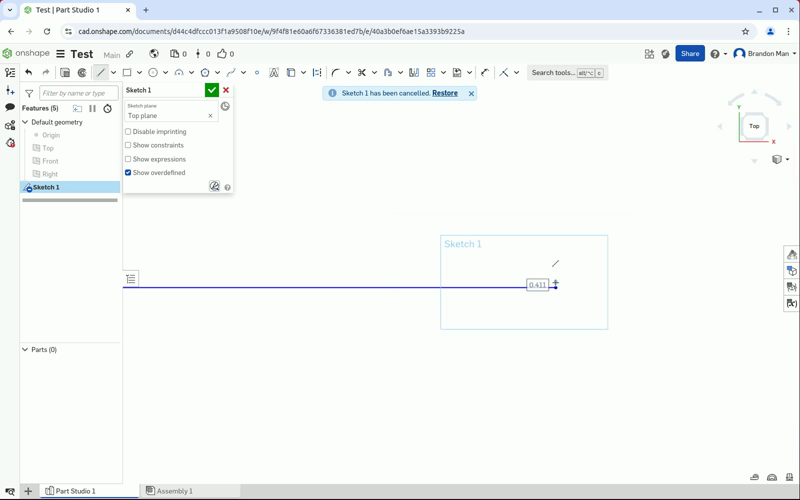
scroll(-6)
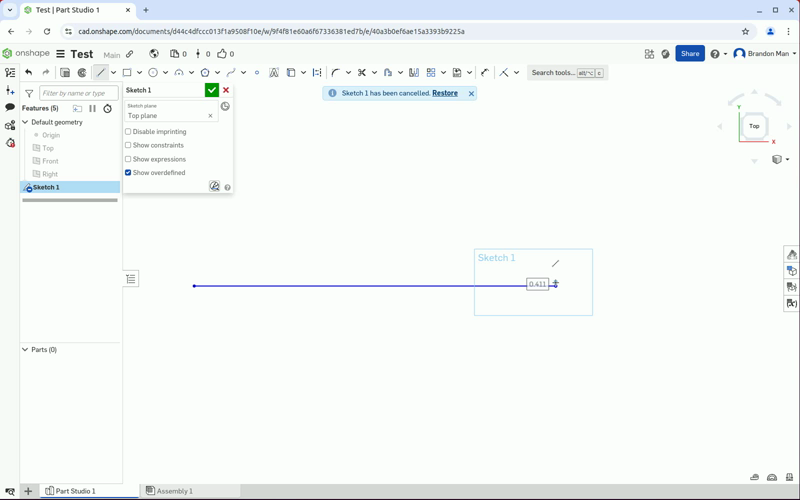
scroll(-6)
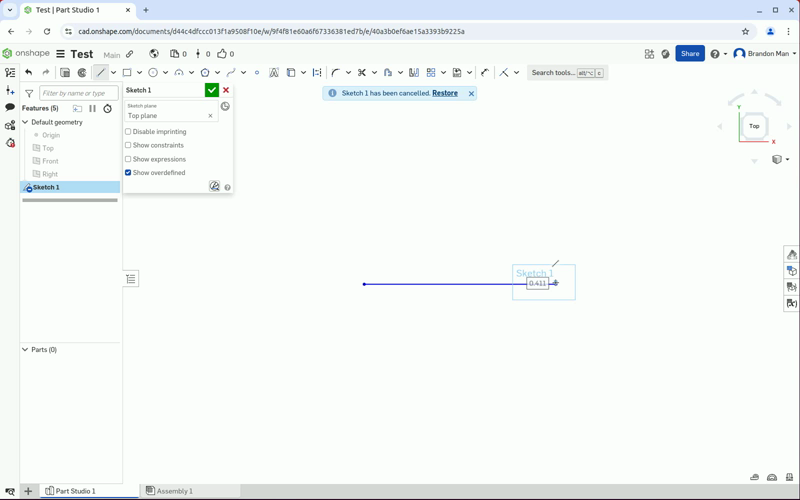
key_up(shift)
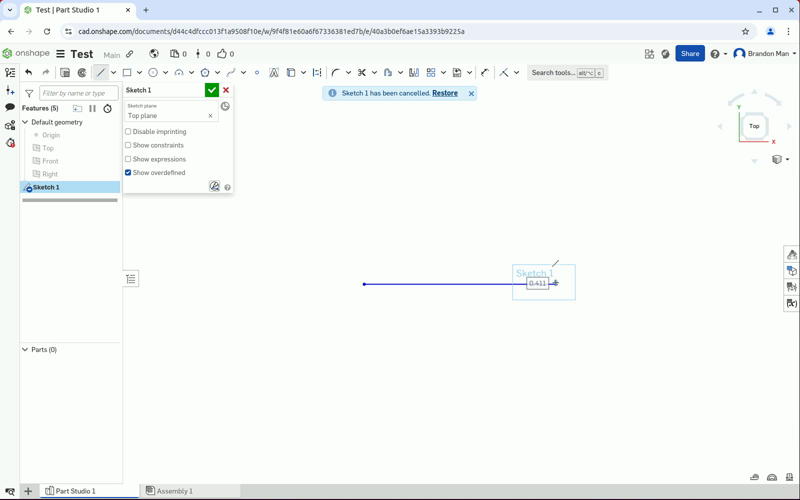
key_down(shift)
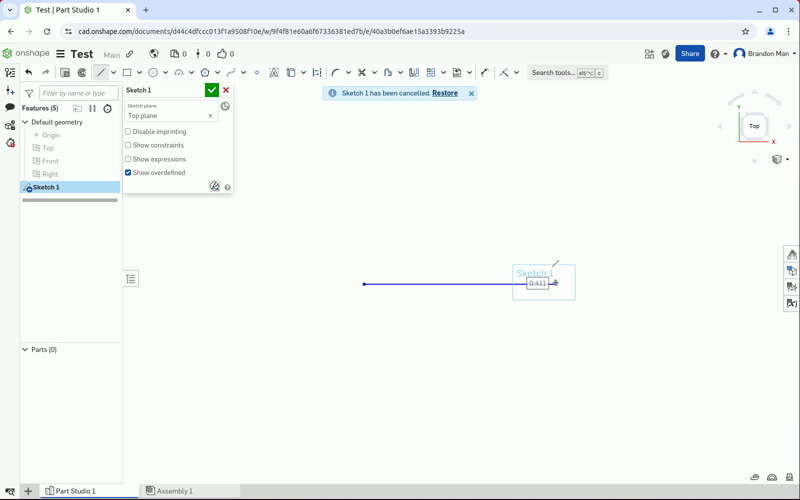
mouse_move(364, 282)
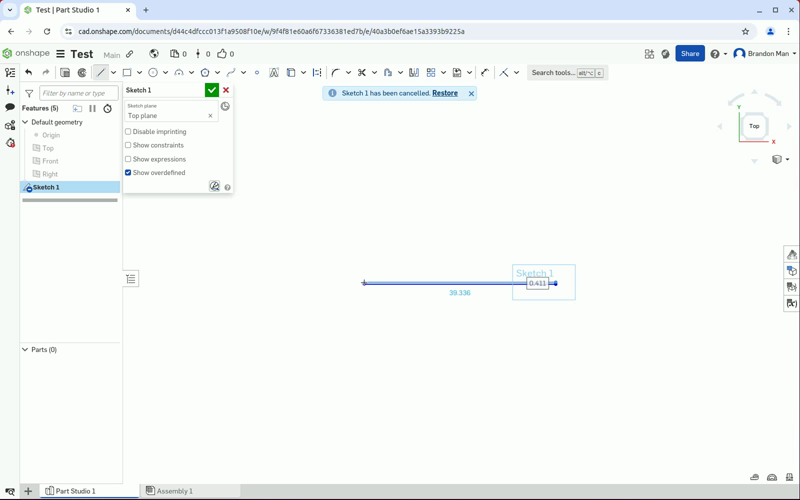
scroll(6)
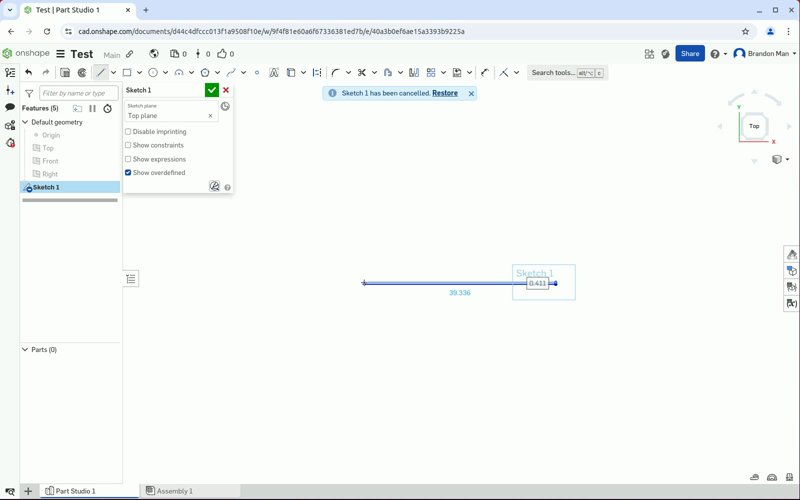
scroll(6)
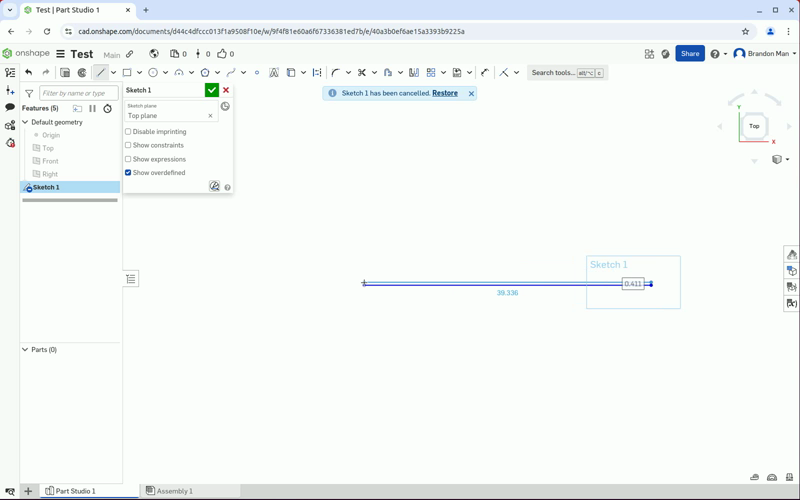
scroll(6)
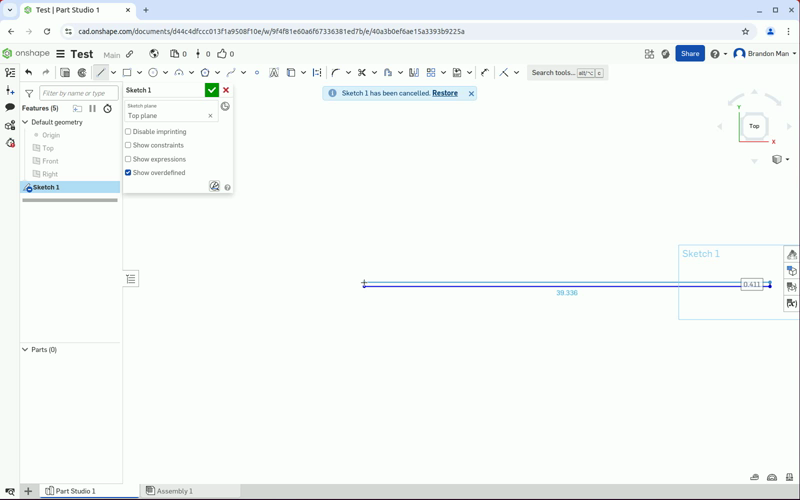
scroll(6)
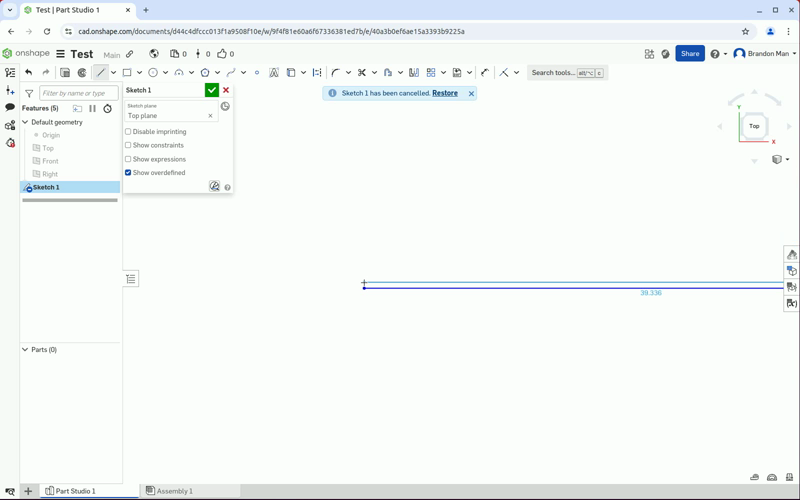
scroll(6)
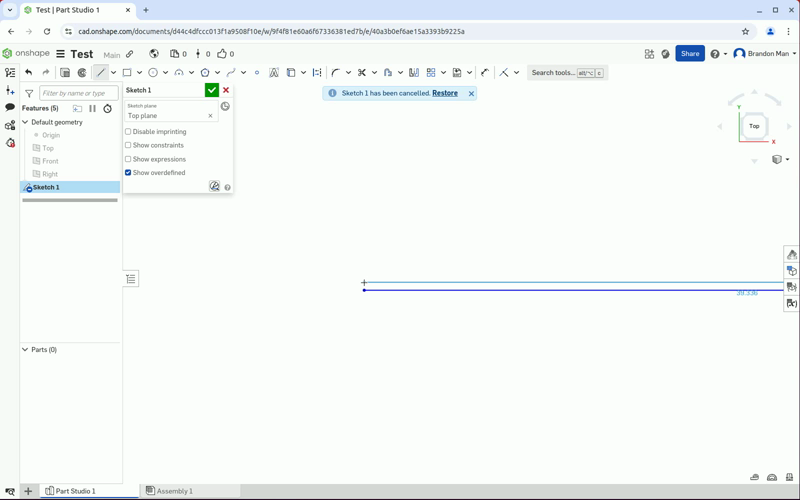
scroll(6)
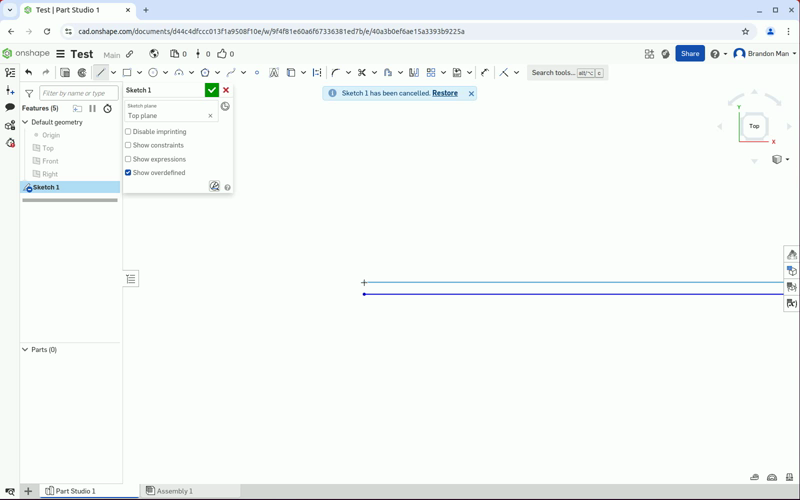
scroll(6)
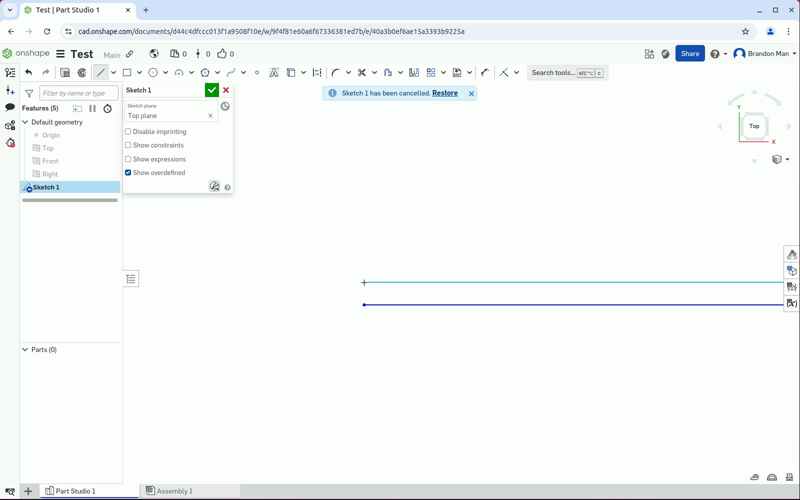
click(364, 282)
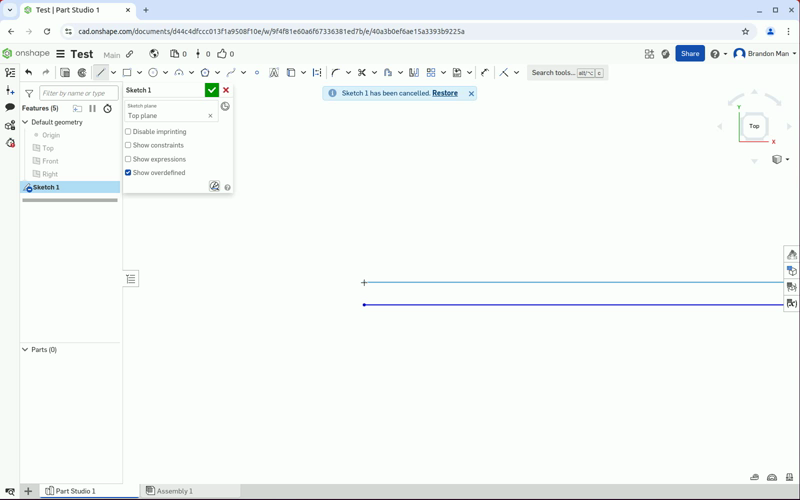
scroll(-6)
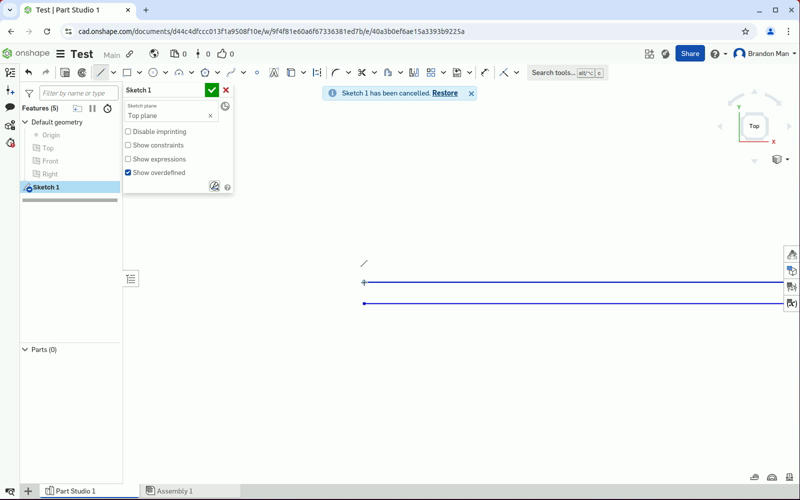
scroll(-6)
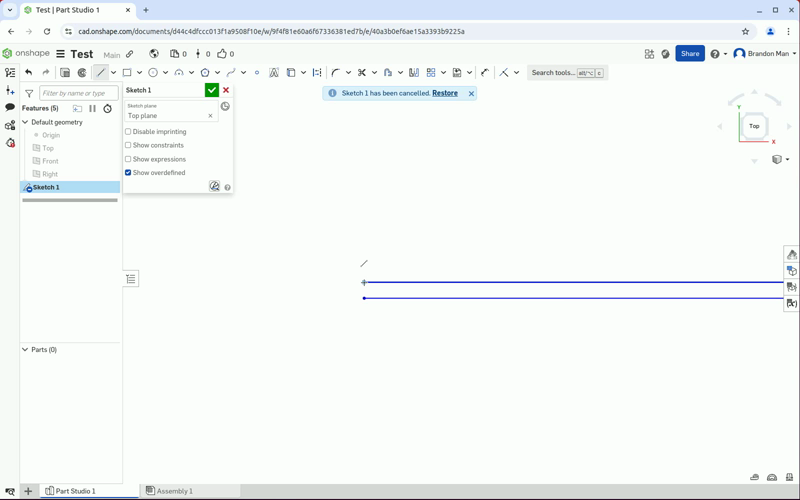
scroll(-6)
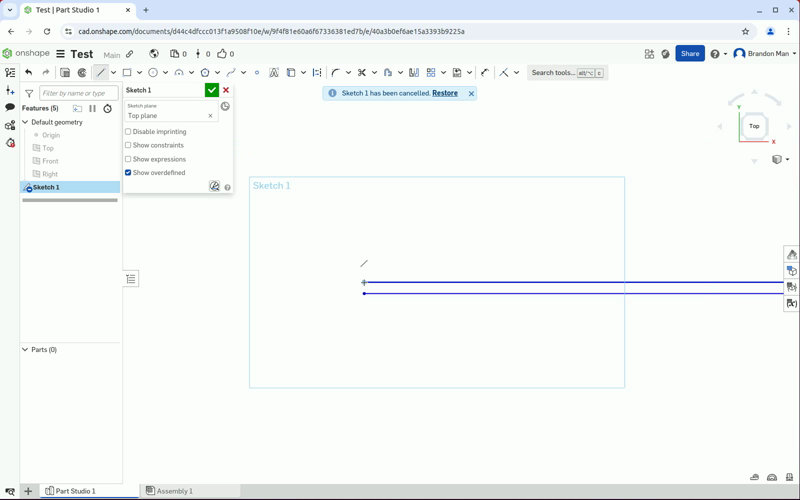
scroll(-6)
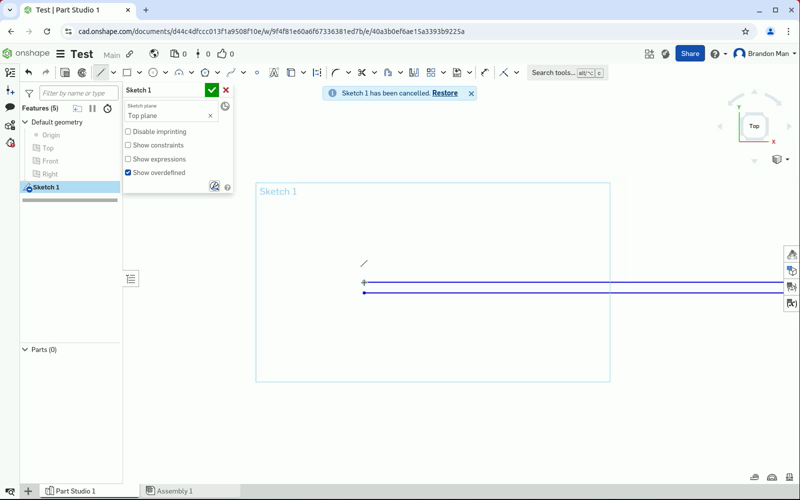
scroll(-6)
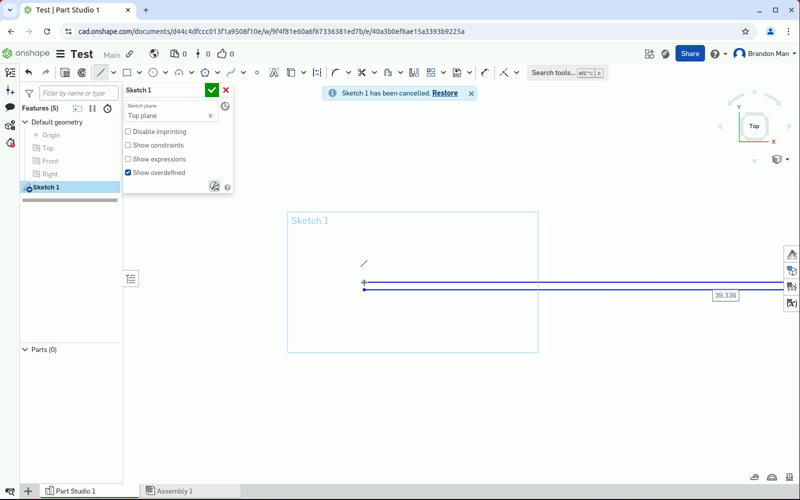
scroll(-6)
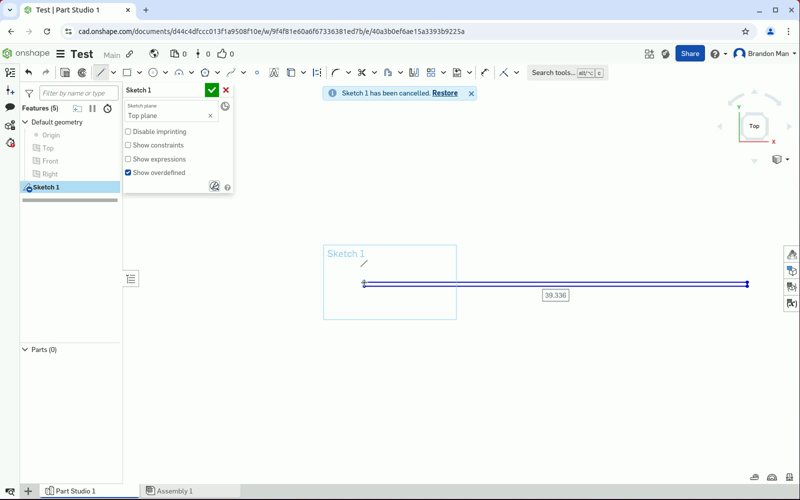
scroll(-6)
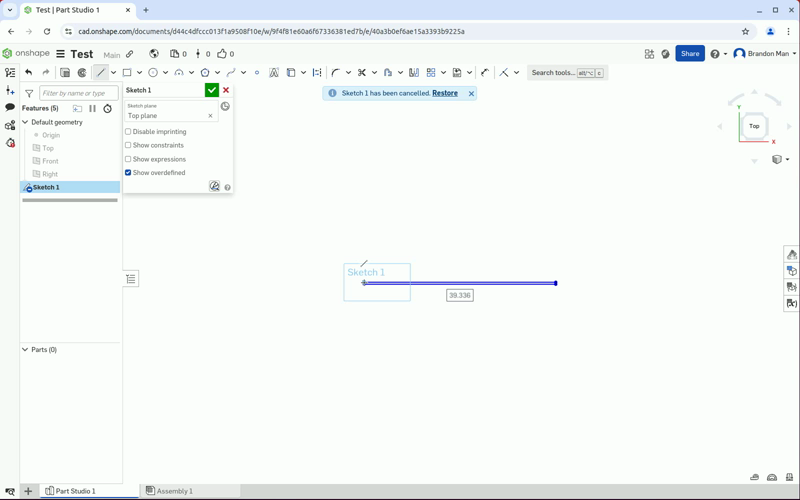
key_up(shift)
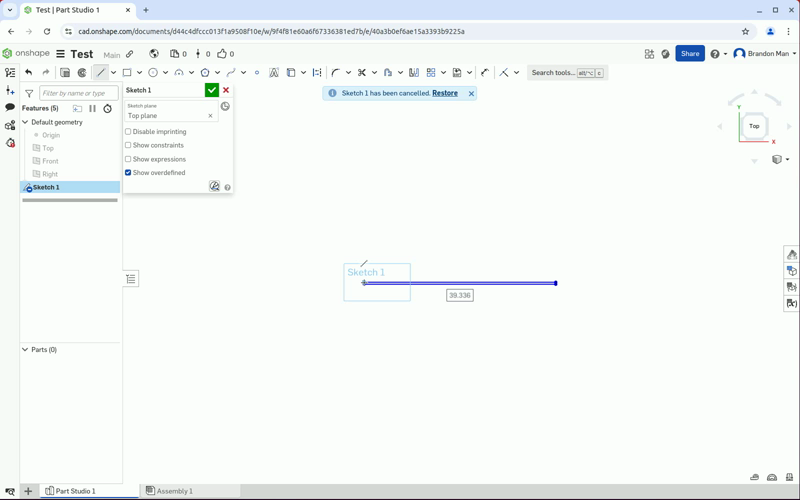
mouse_move(394, 282)
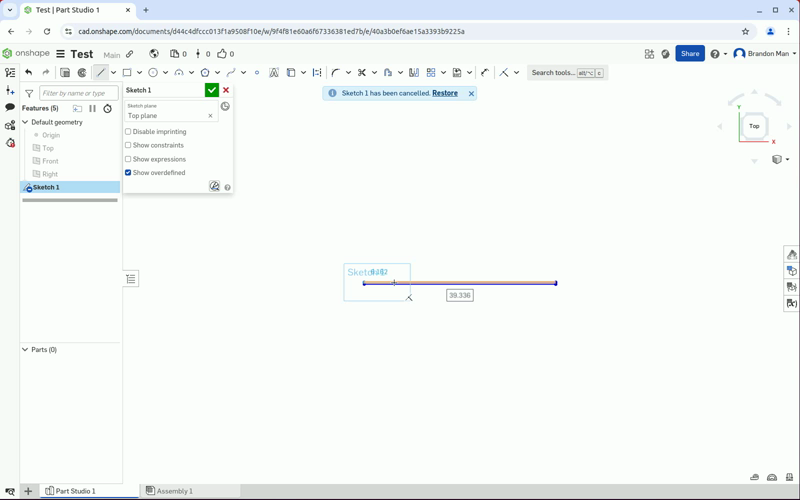
key_down(shift)
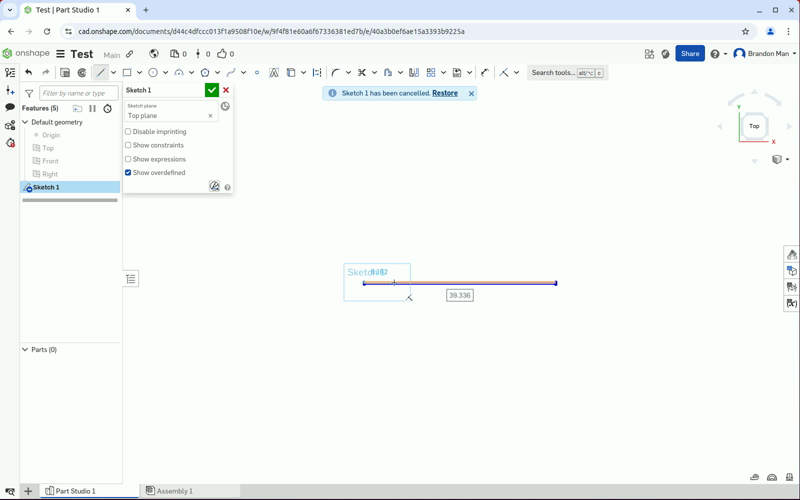
mouse_move(364, 284)
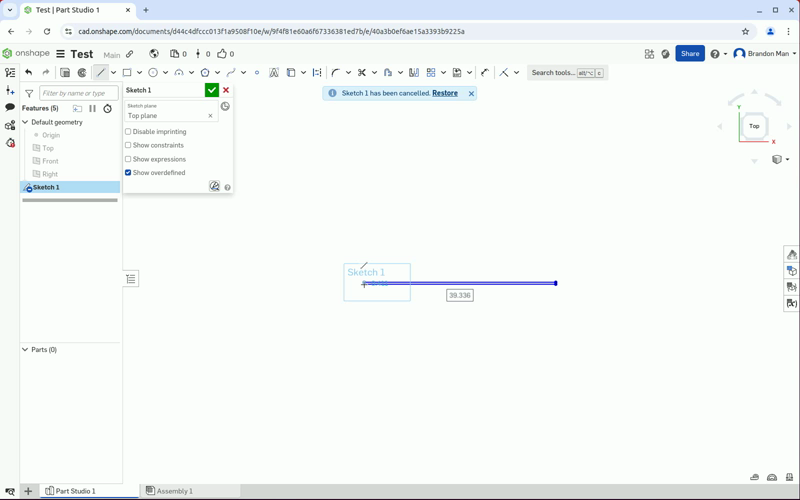
scroll(6)
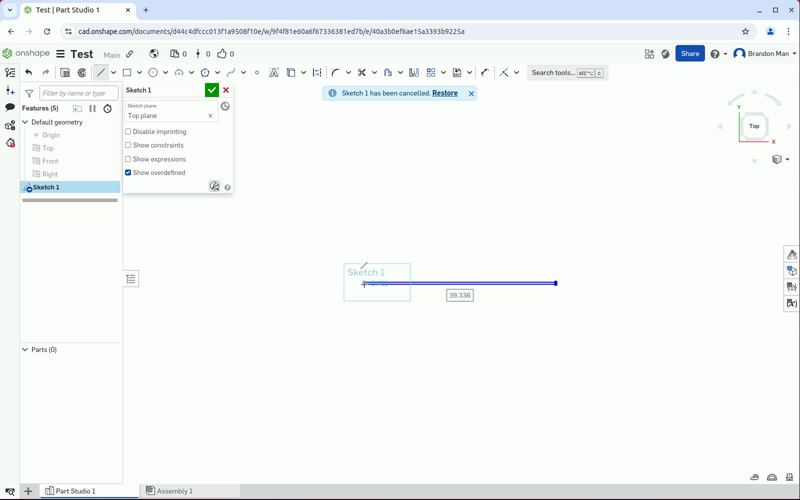
scroll(6)
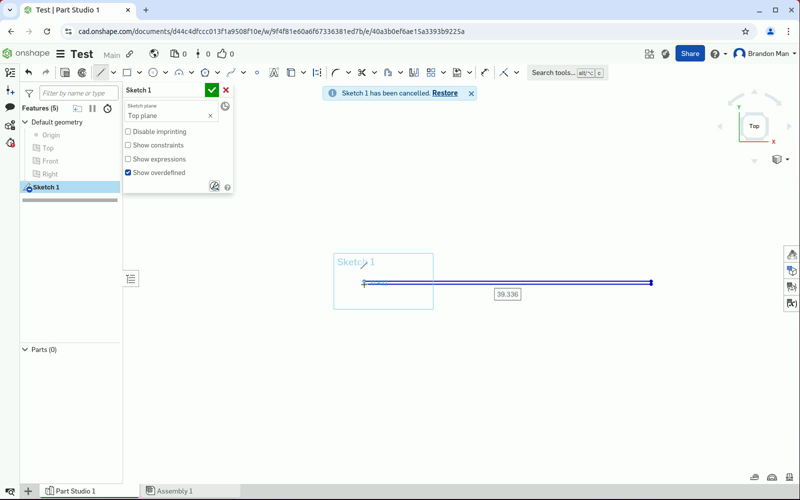
scroll(6)
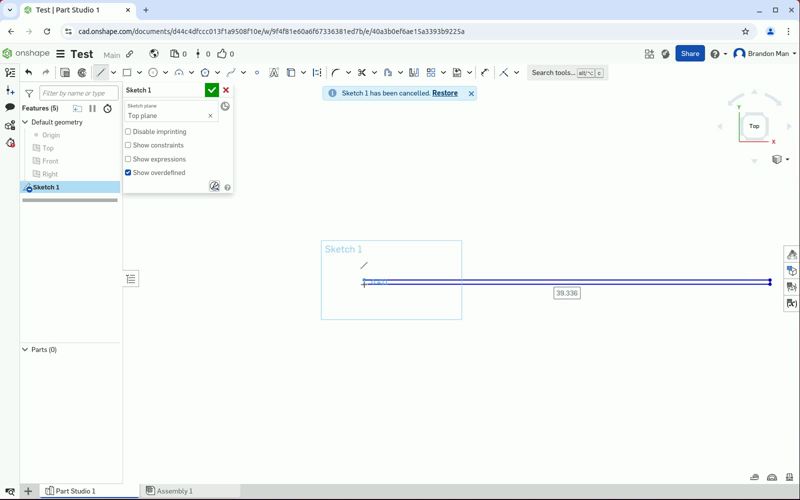
scroll(6)
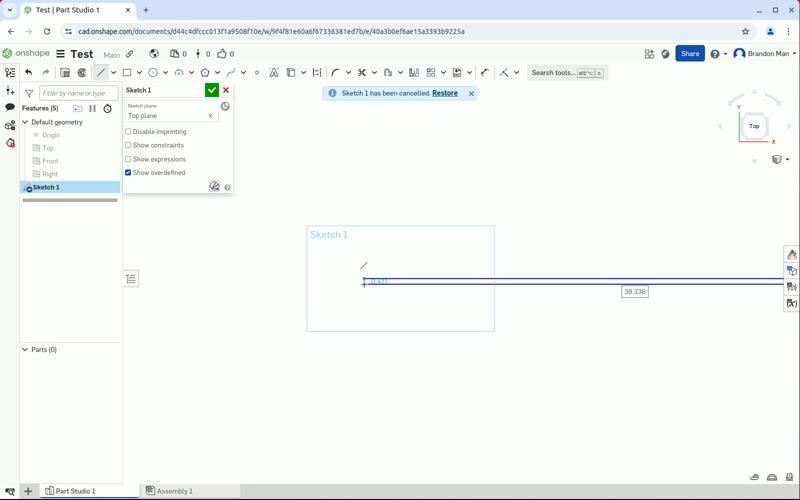
scroll(6)
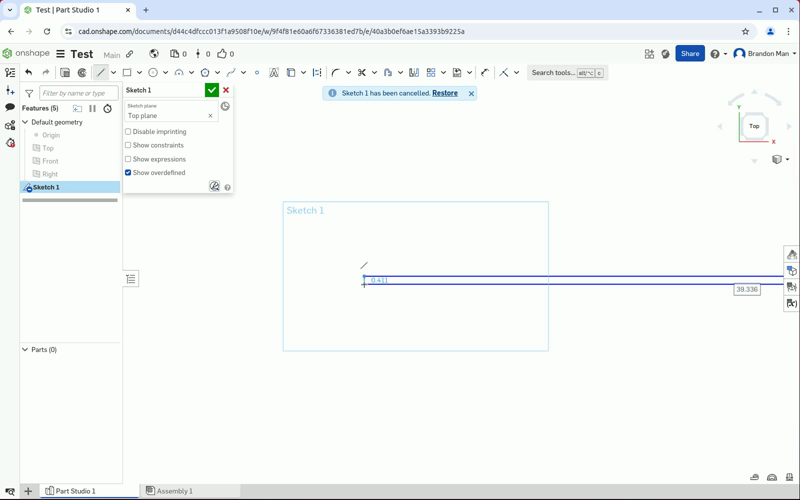
scroll(6)
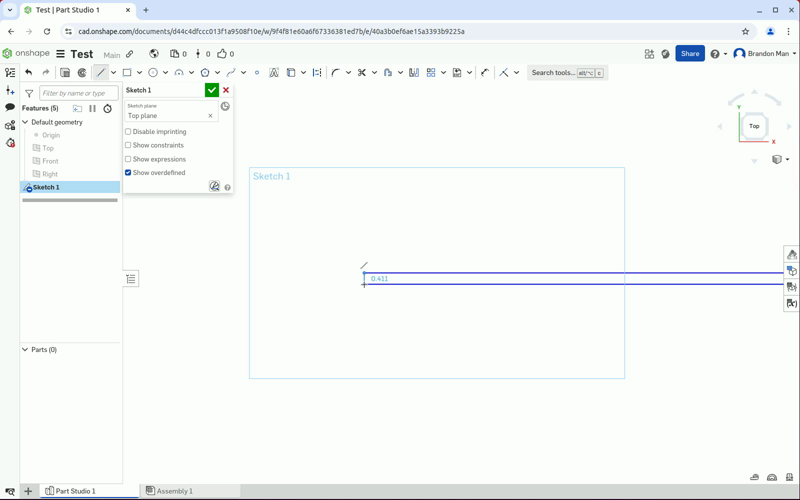
scroll(6)
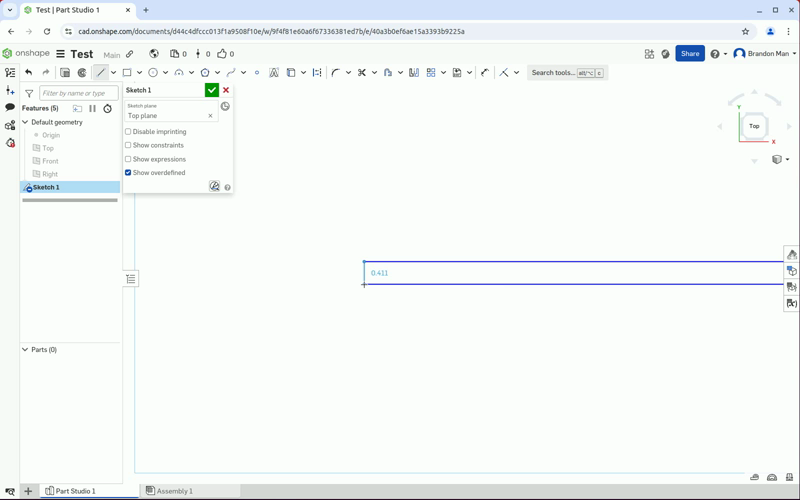
key_up(shift)
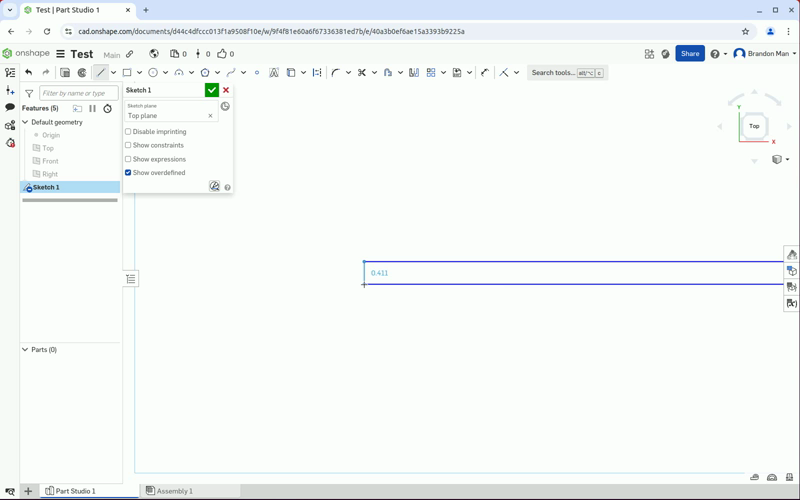
click(364, 284)
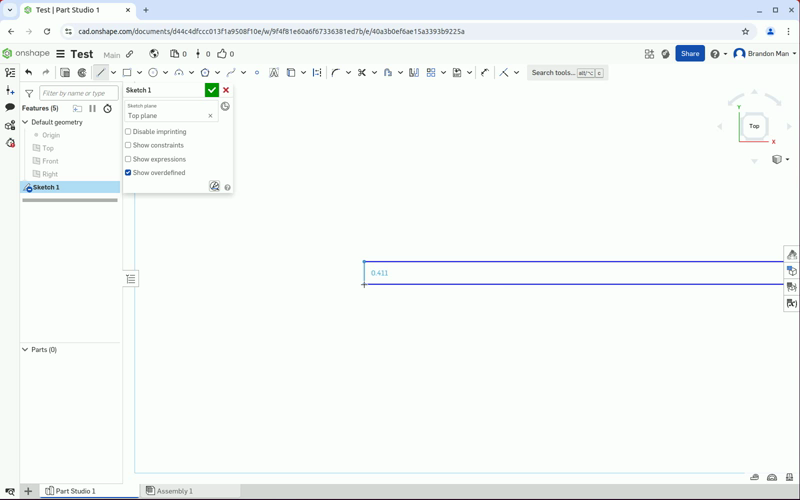
scroll(-6)
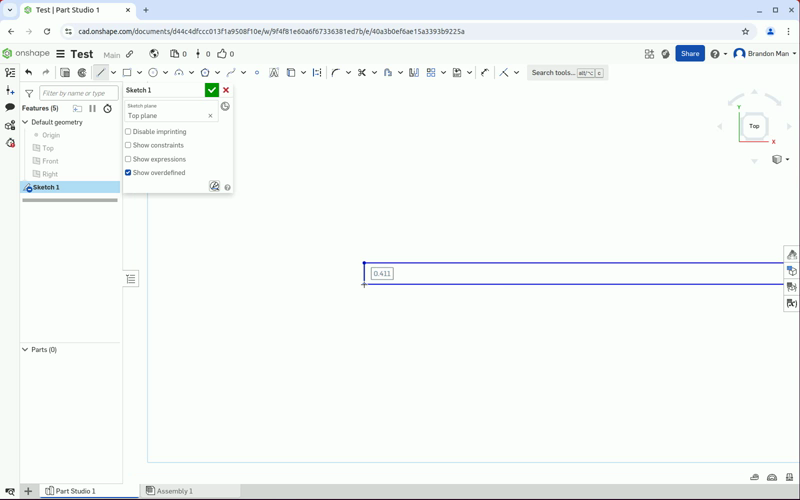
scroll(-6)
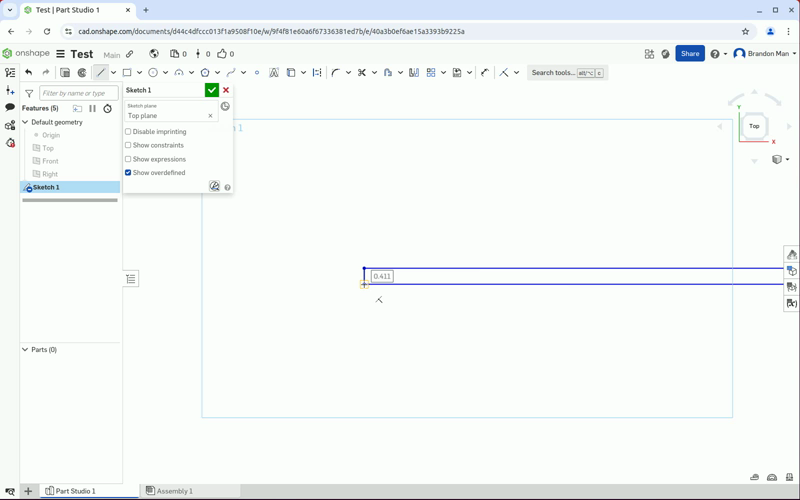
scroll(-6)
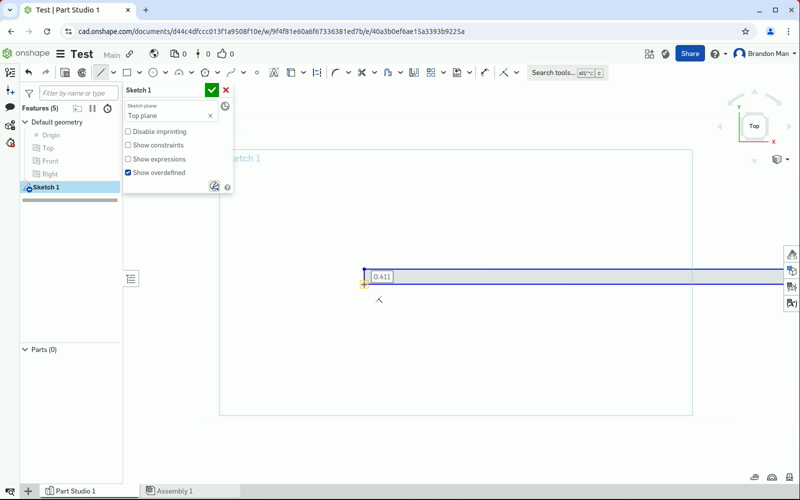
scroll(-6)
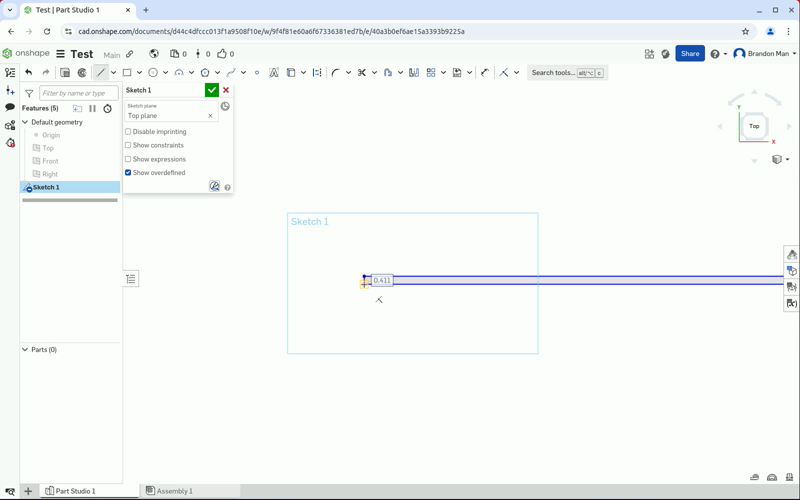
scroll(-6)
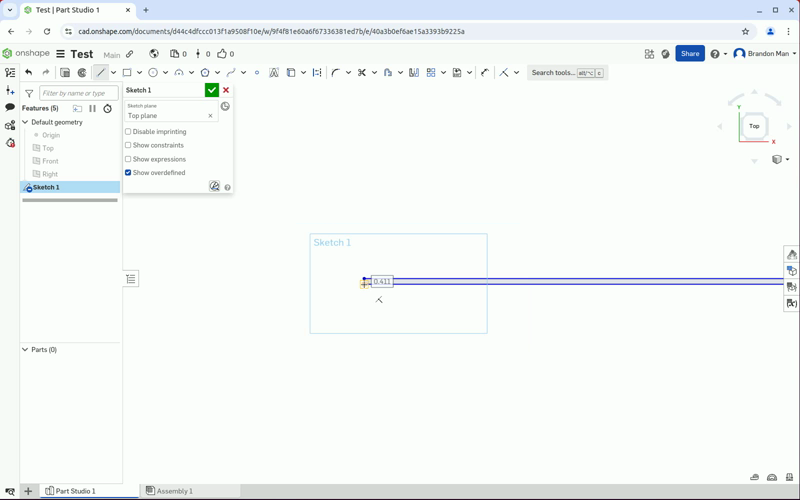
scroll(-6)
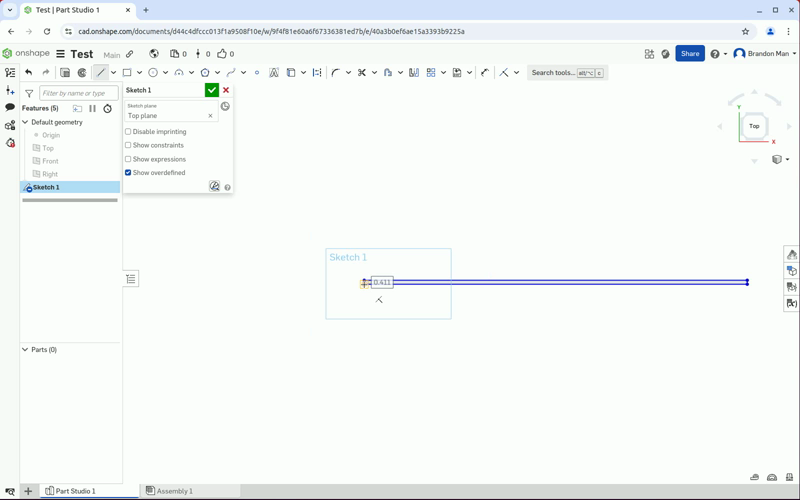
scroll(-6)
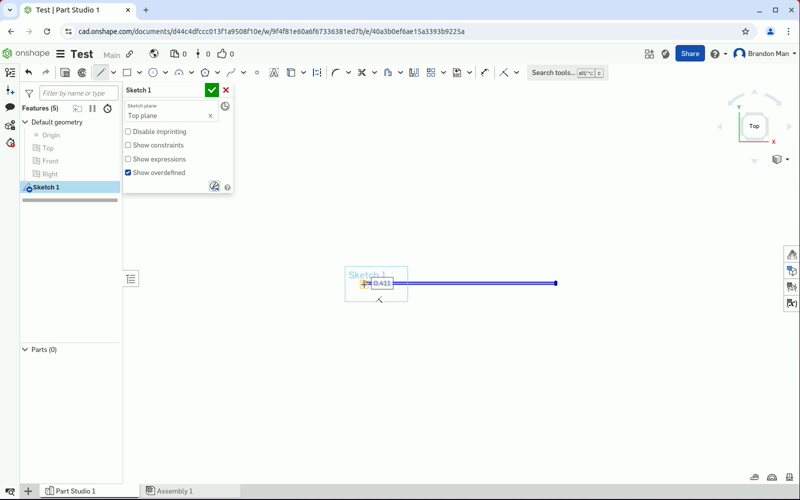
key(esc)
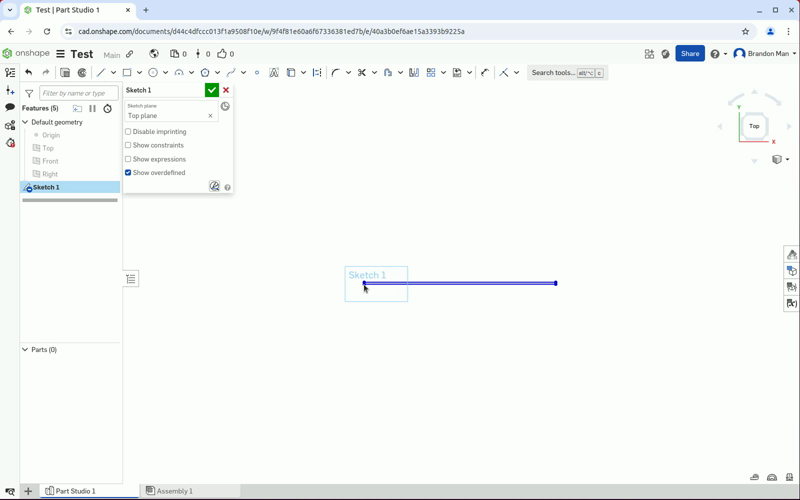
mouse_move(384, 283)
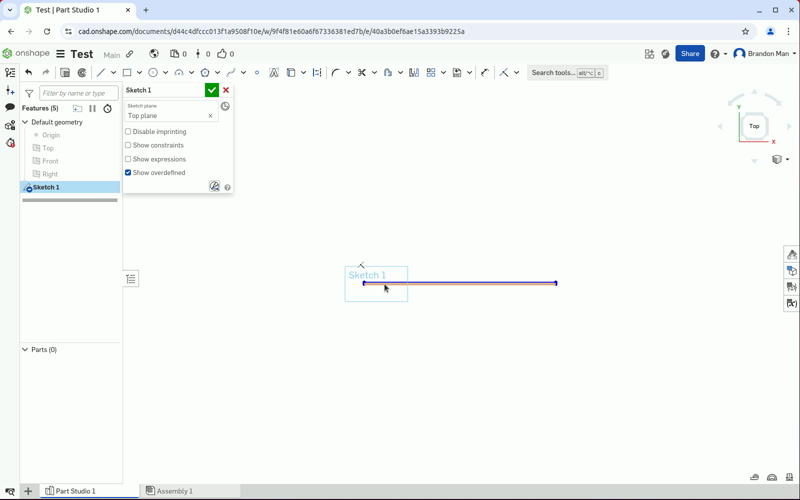
scroll(6)
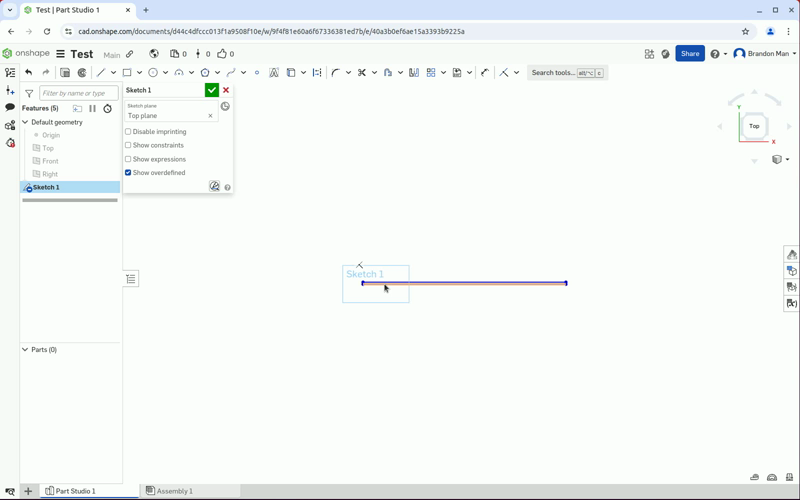
scroll(6)
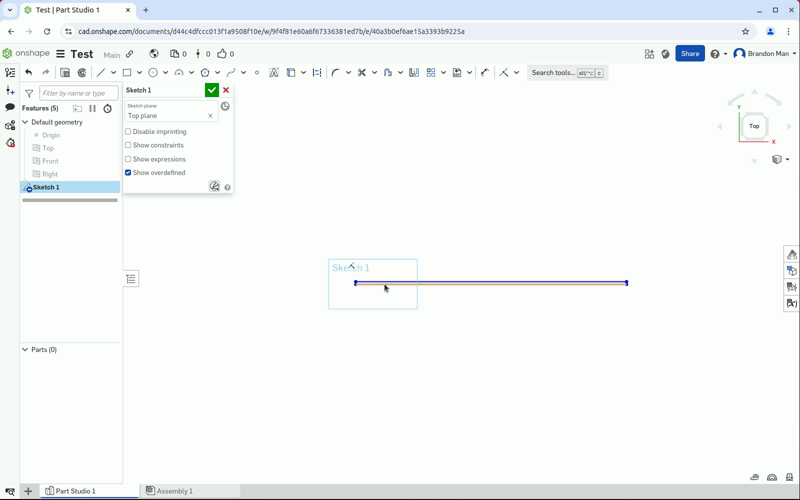
scroll(6)
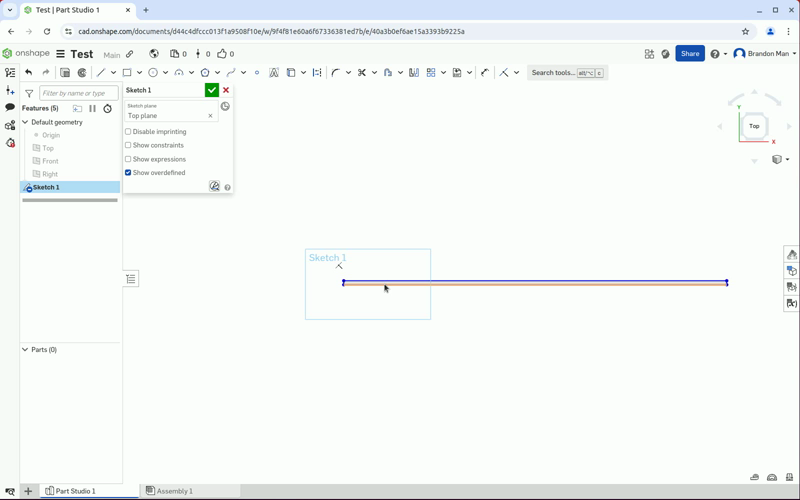
scroll(6)
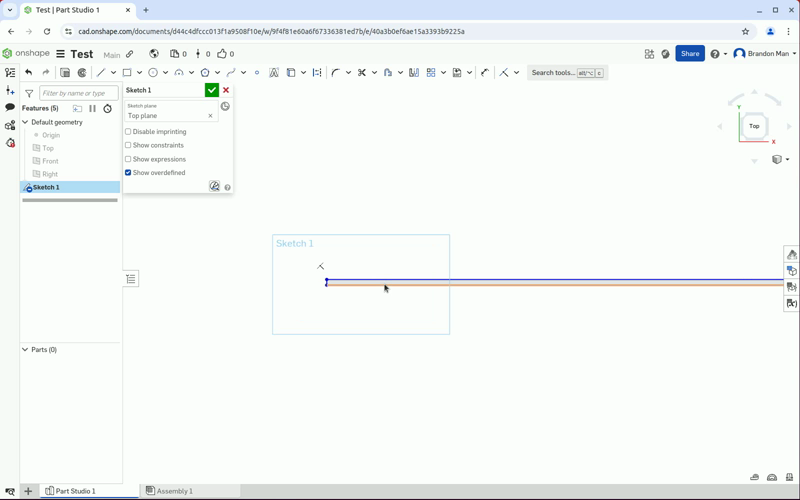
scroll(6)
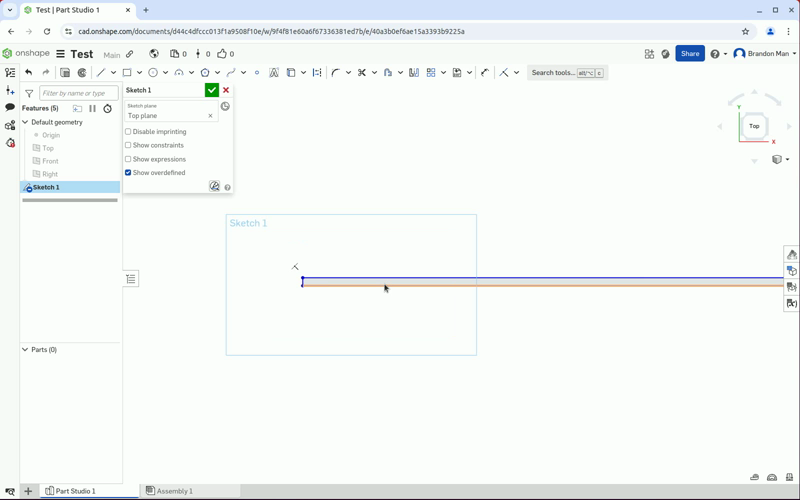
scroll(6)
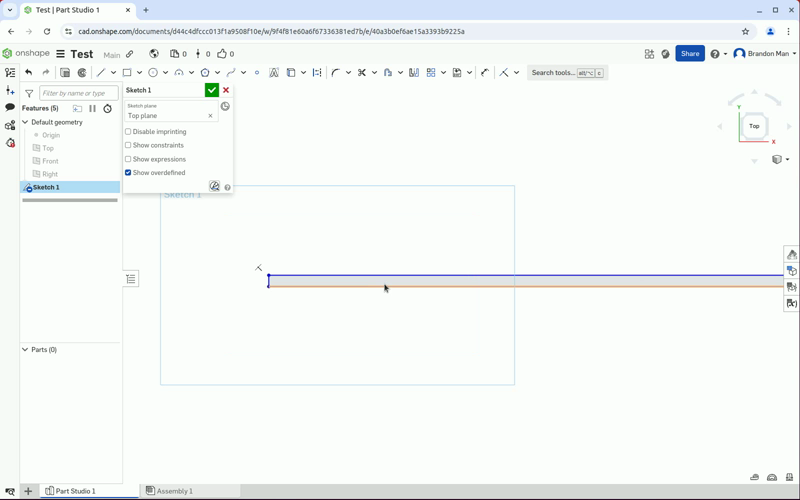
scroll(6)
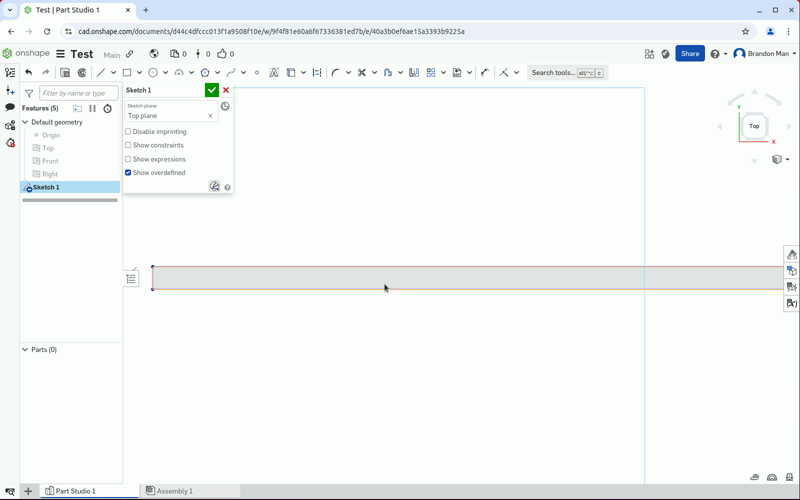
click(384, 283)
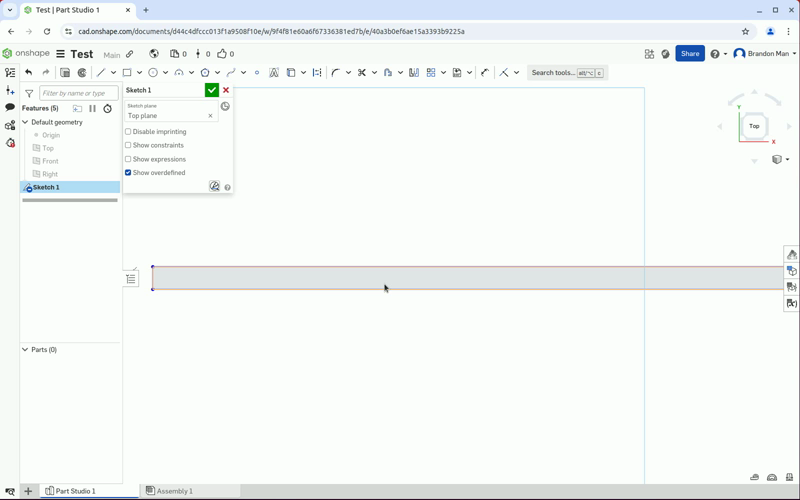
scroll(-6)
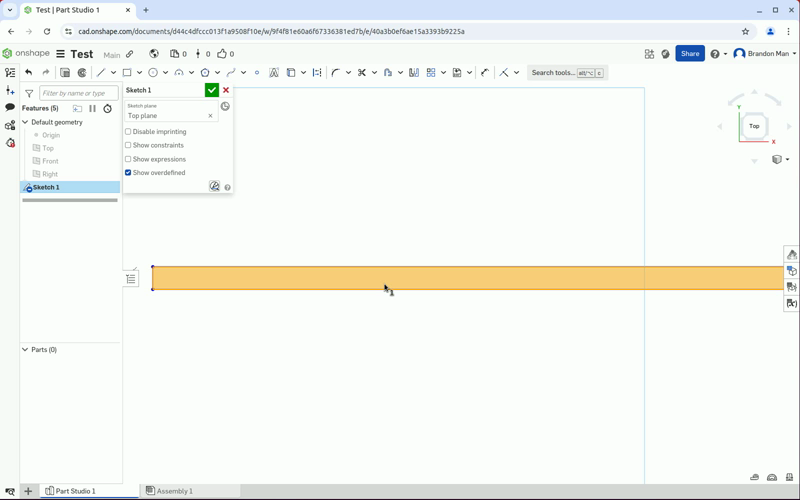
scroll(-6)
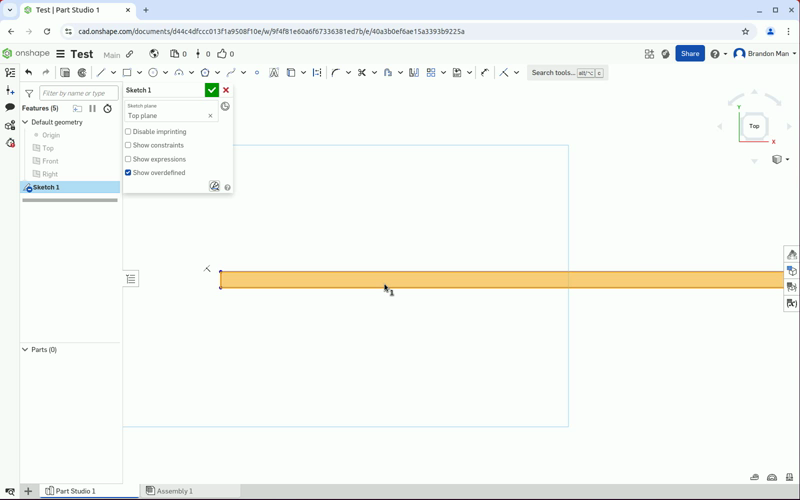
scroll(-6)
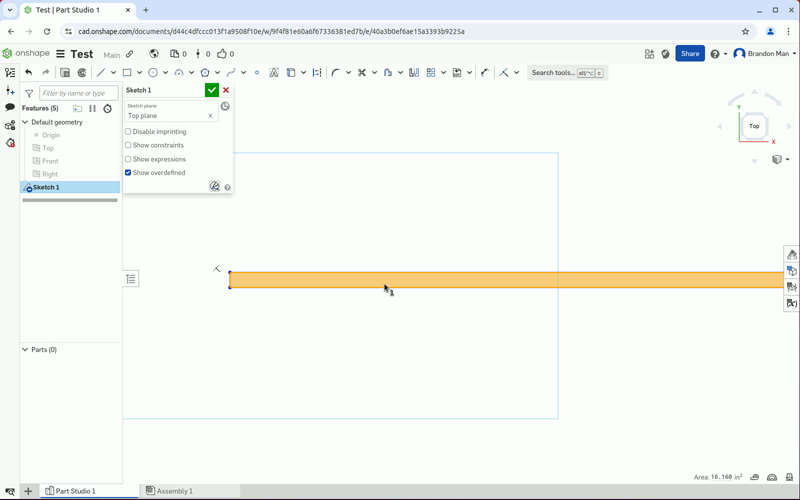
scroll(-6)
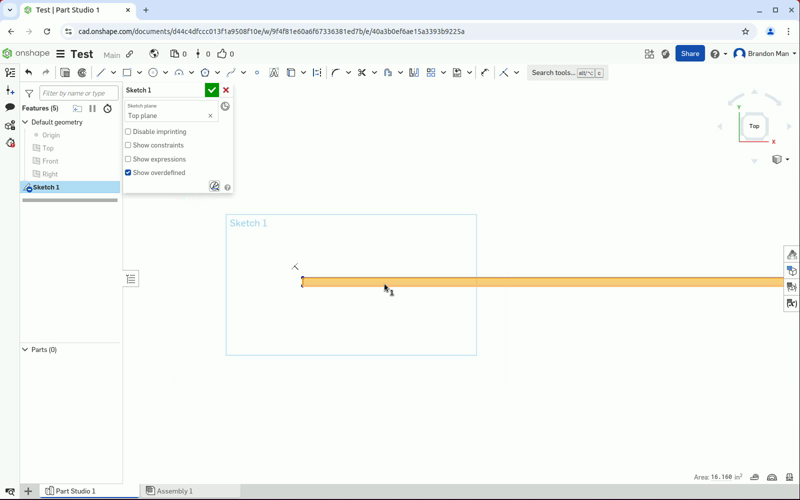
scroll(-6)
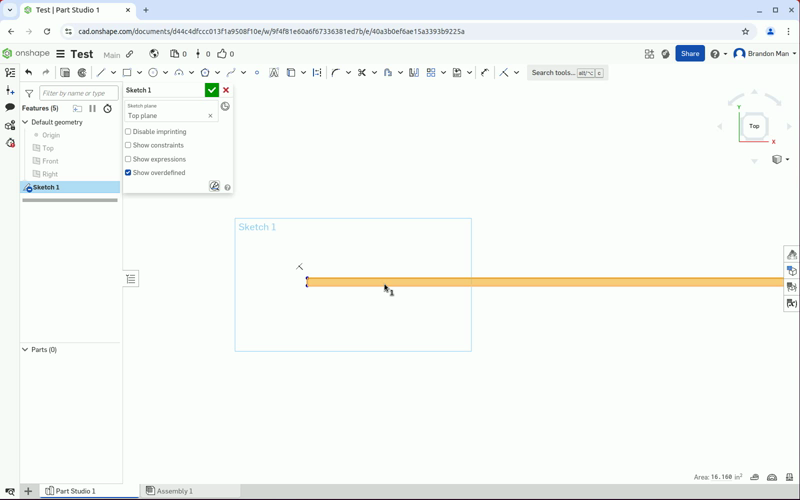
scroll(-6)
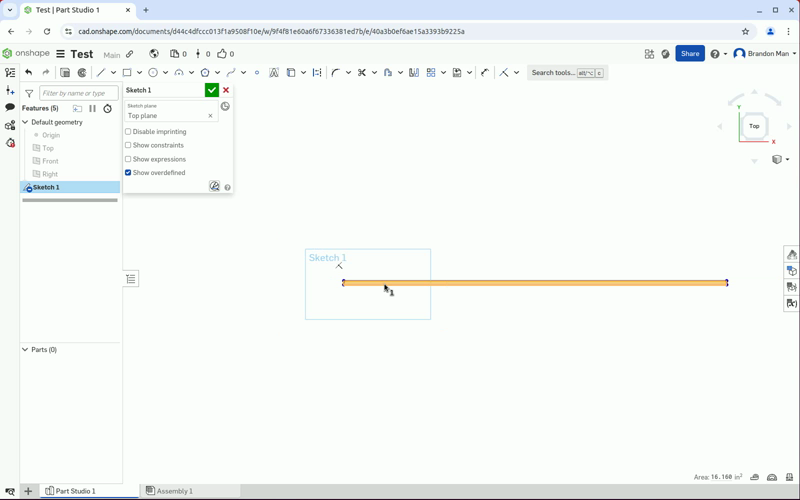
scroll(-6)
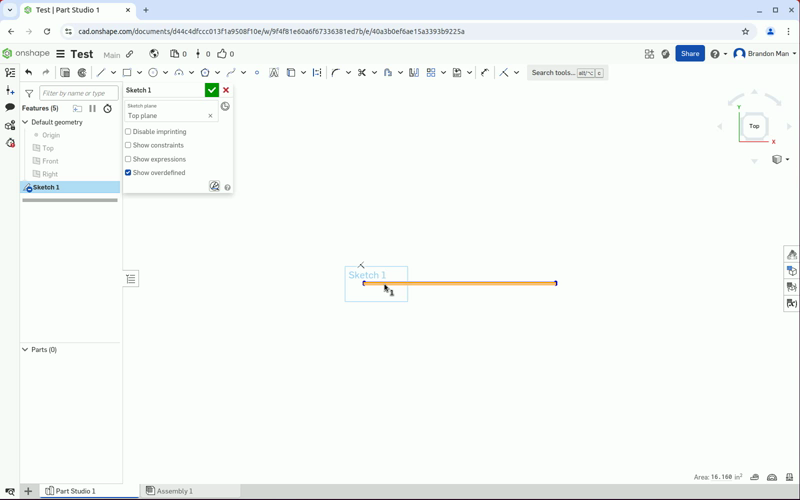
mouse_move(73, 352)
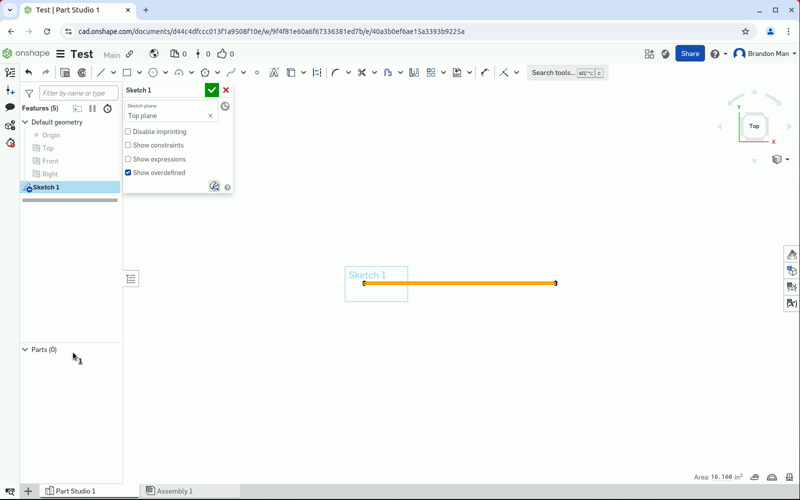
key(shift+y)
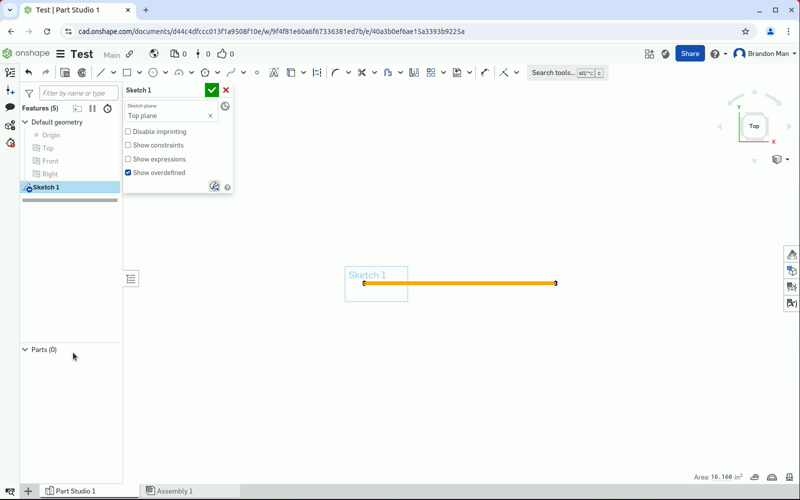
key(shift+e)
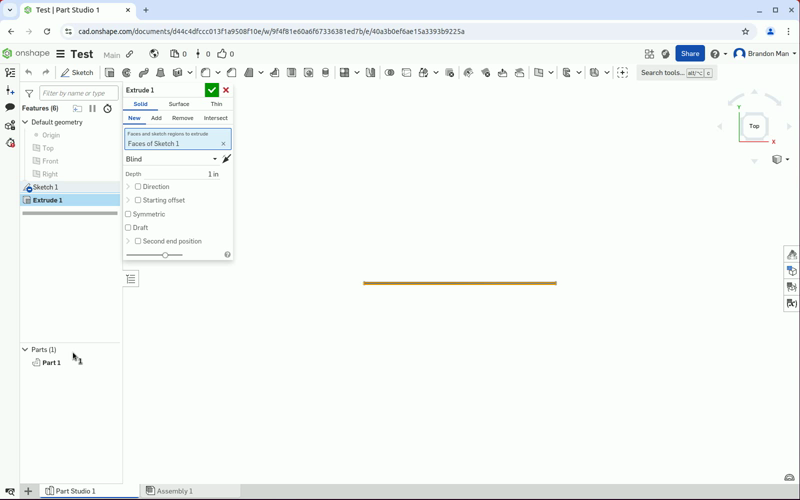
mouse_move(143, 106)
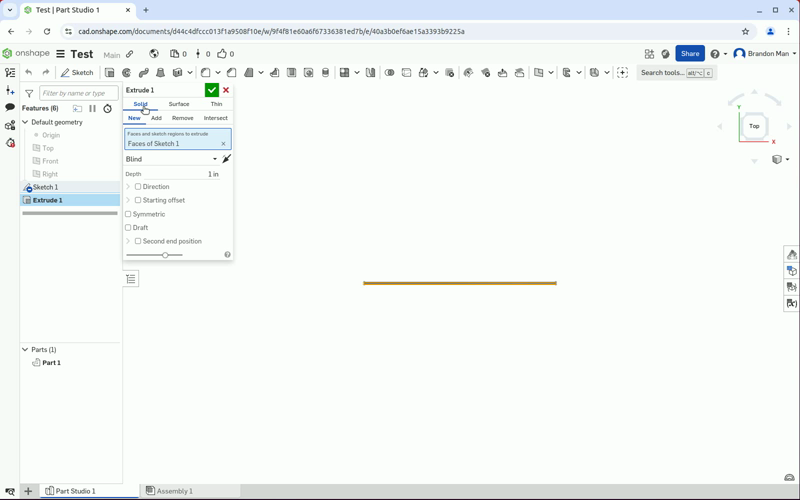
click(143, 106)
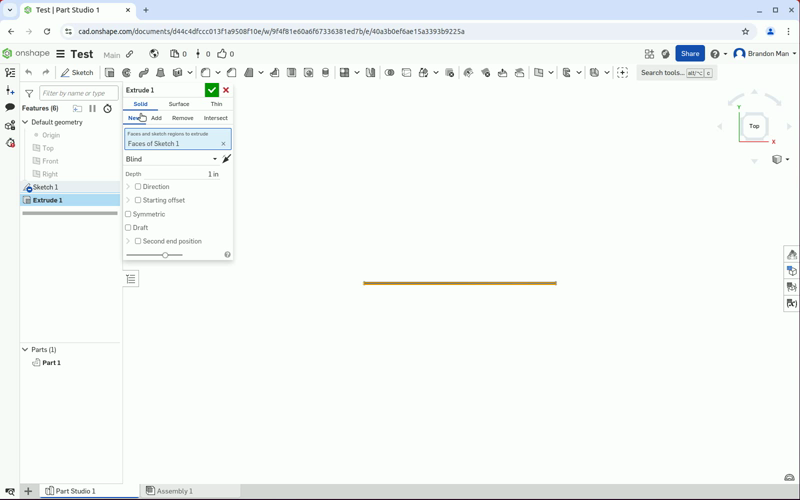
mouse_move(137, 120)
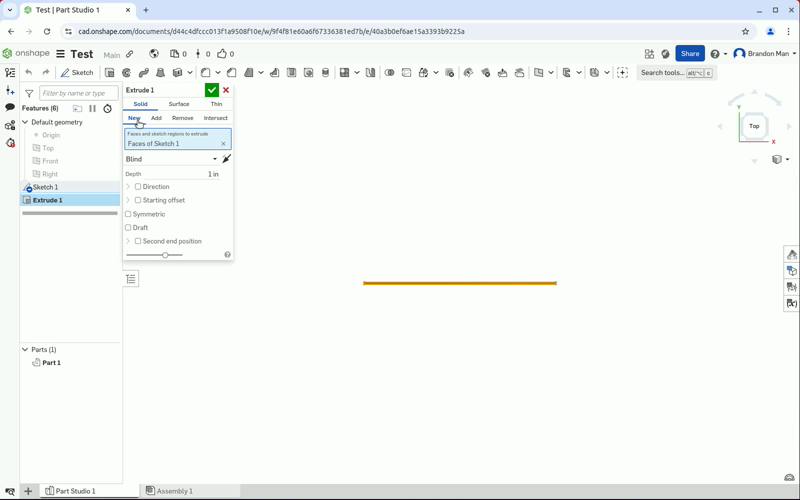
click(137, 120)
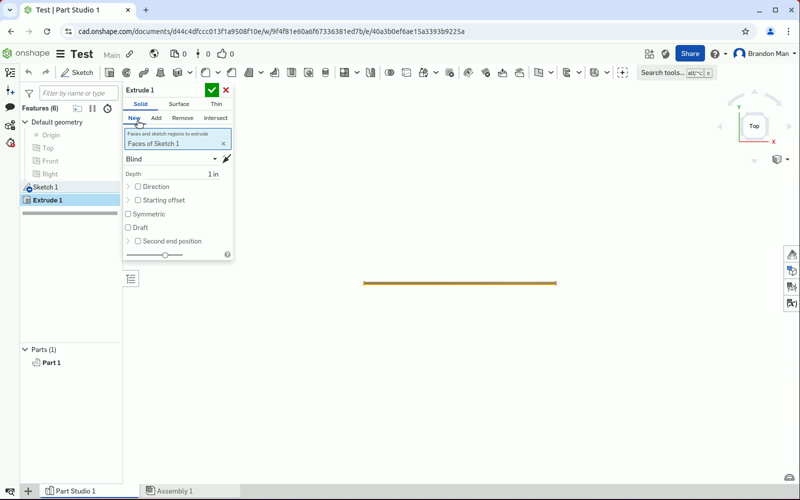
key(tab, 4)
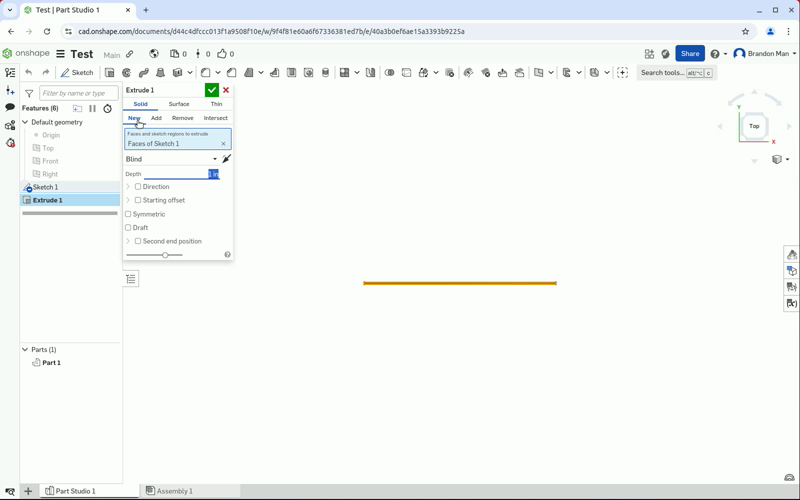
text(3.129)
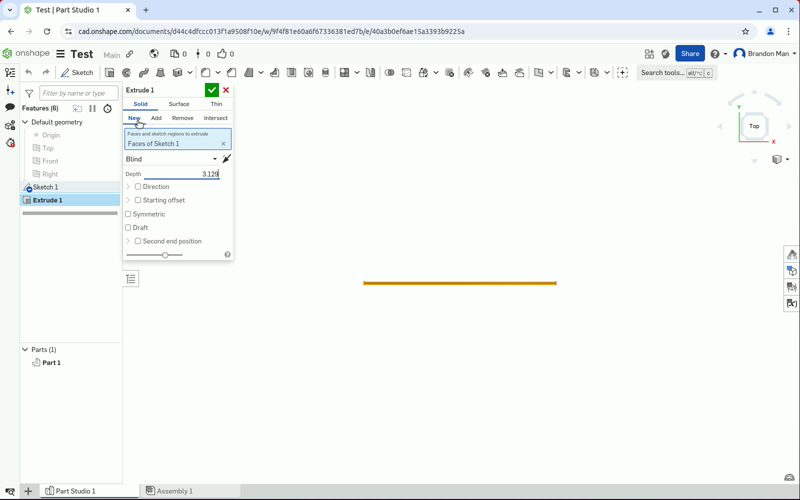
key(enter)
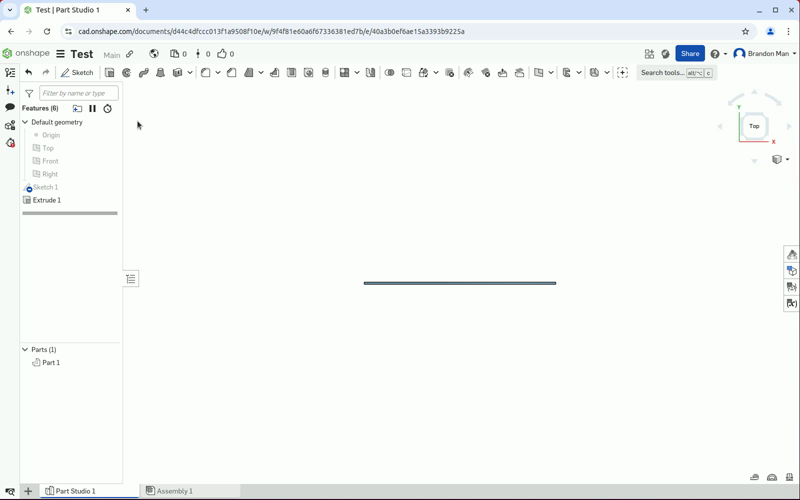
key(shift+h)
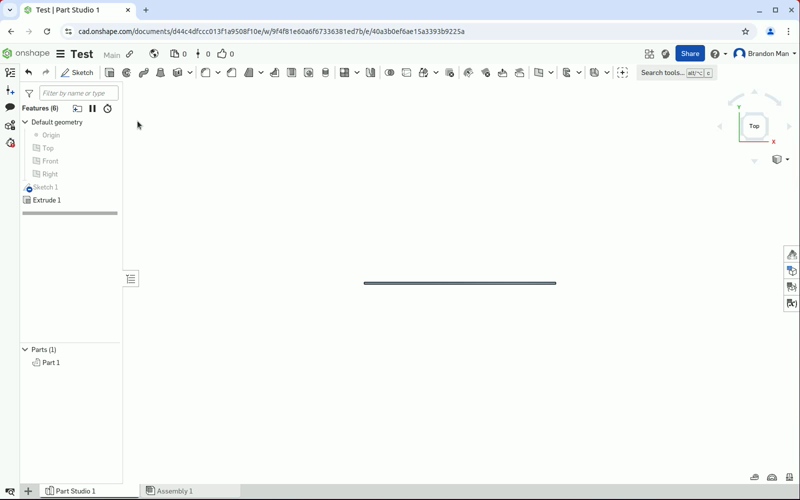
key(shift+h)
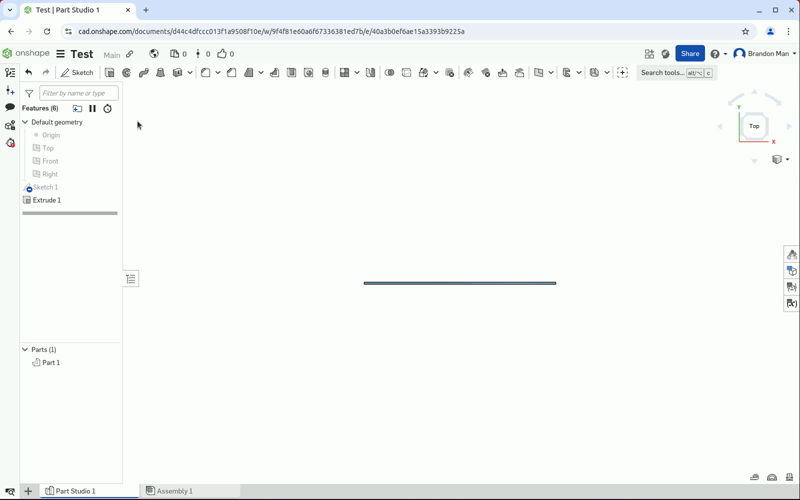
mouse_move(73, 189)
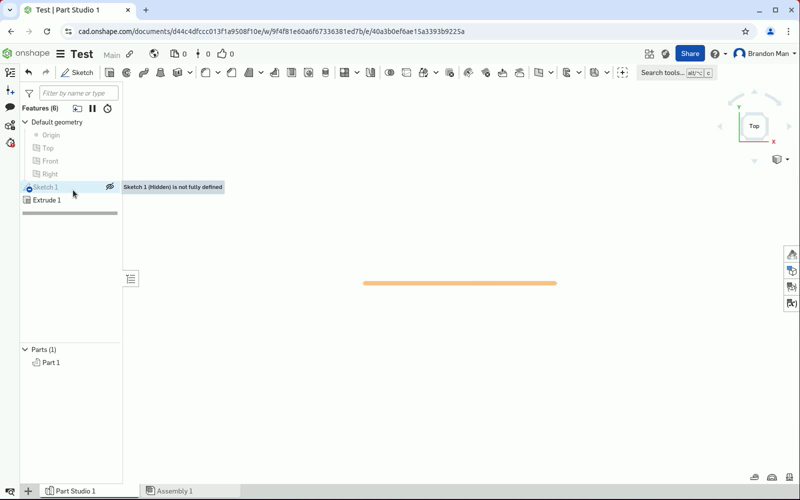
click(73, 189)
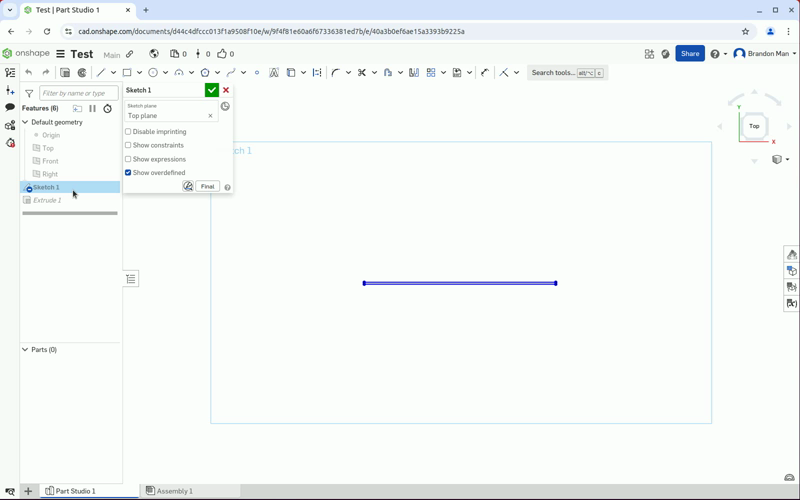
mouse_move(229, 92)
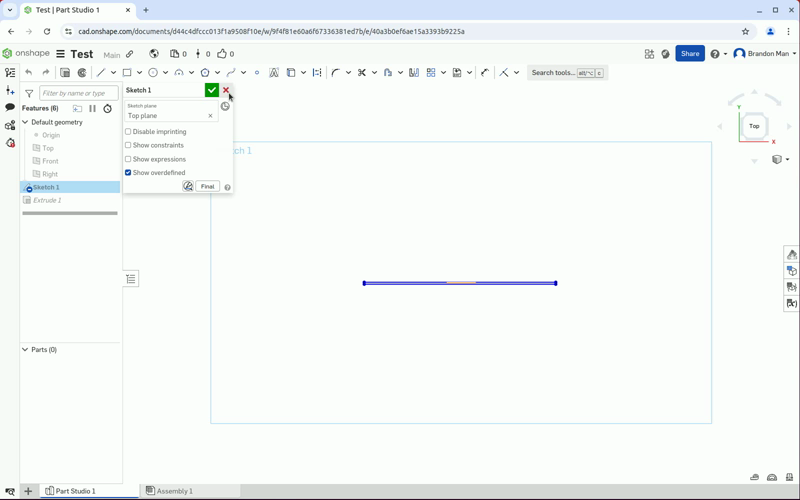
click(229, 92)
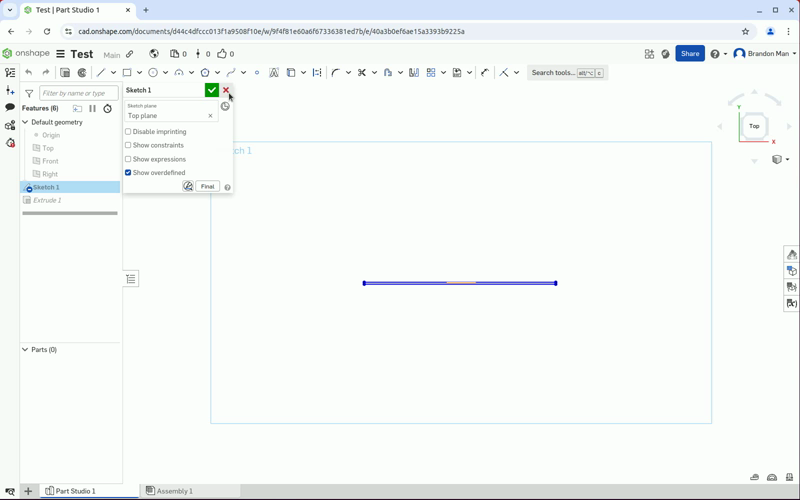
key(shift+s)
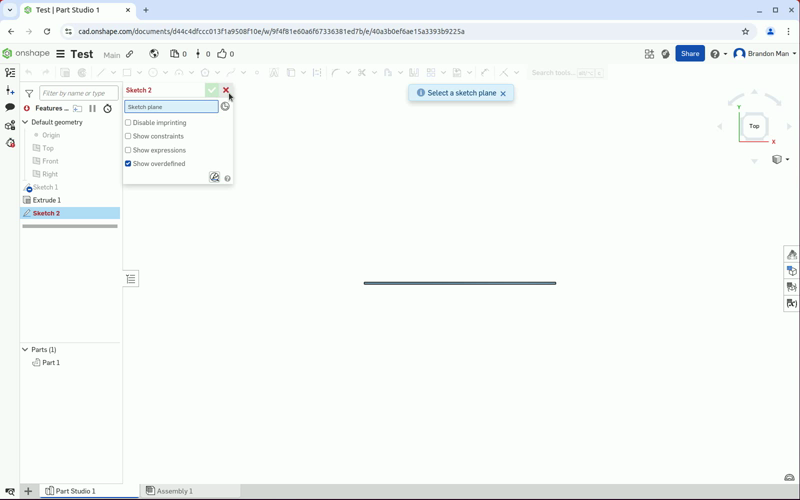
mouse_move(73, 150)
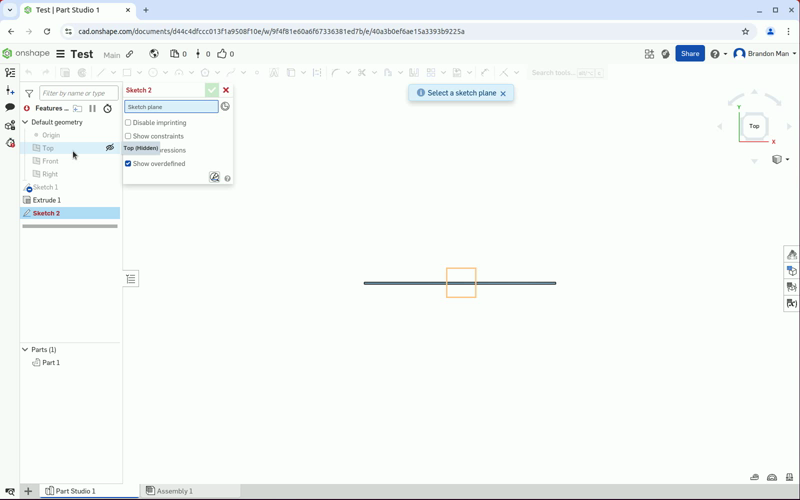
click(73, 150)
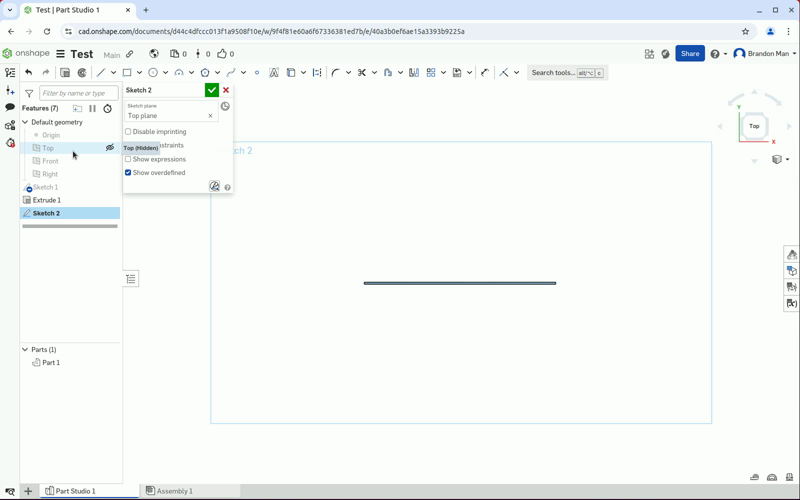
mouse_move(73, 352)
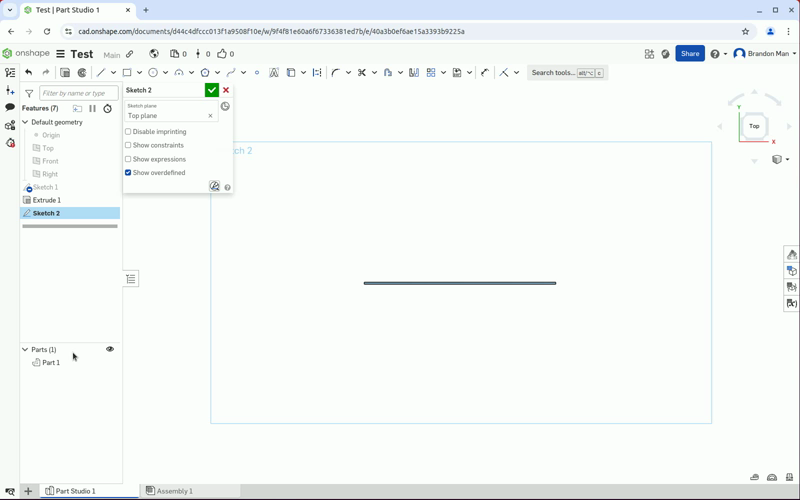
key(y)
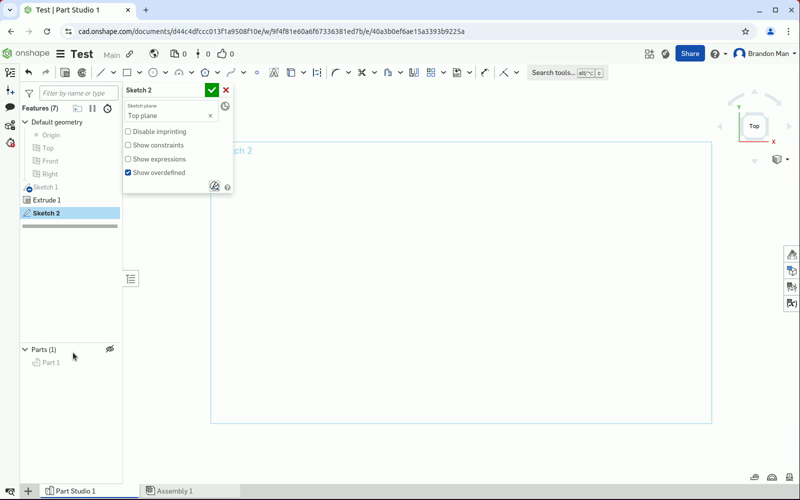
key(l)
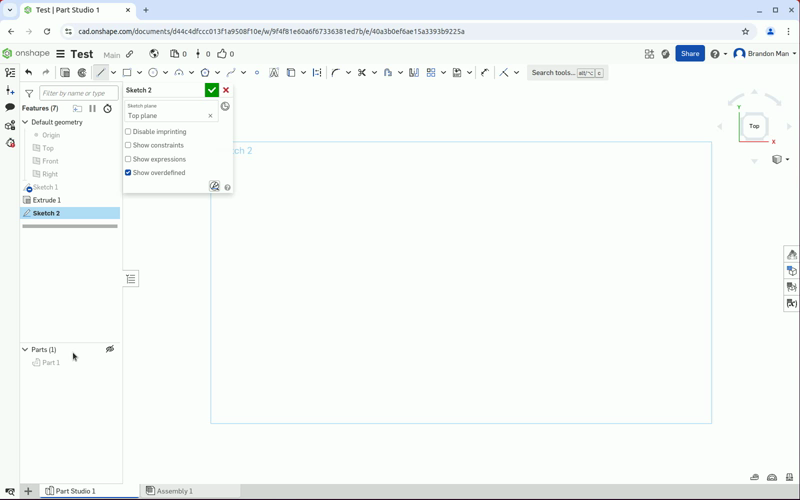
key_down(shift)
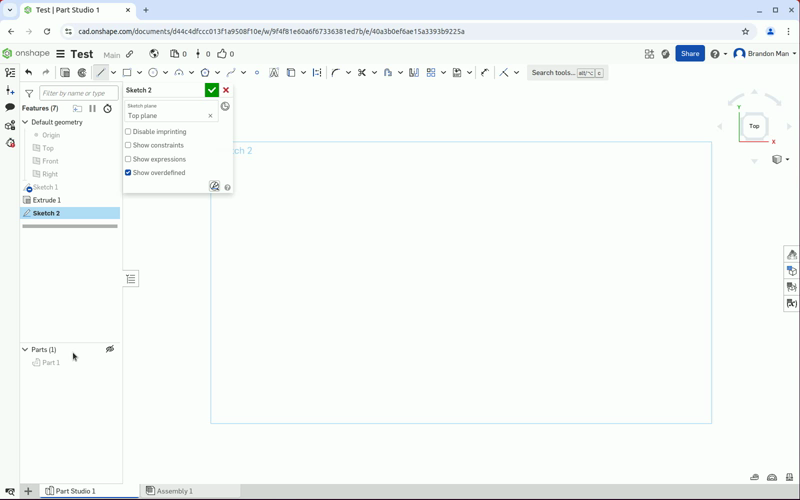
mouse_move(348, 267)
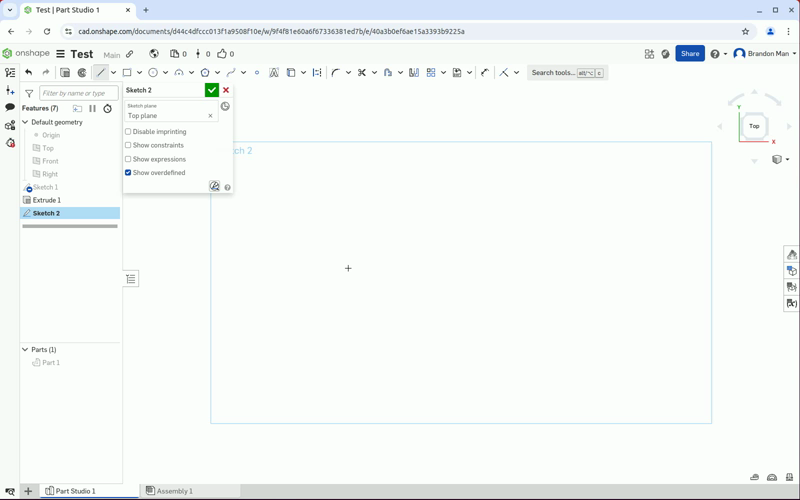
click(348, 267)
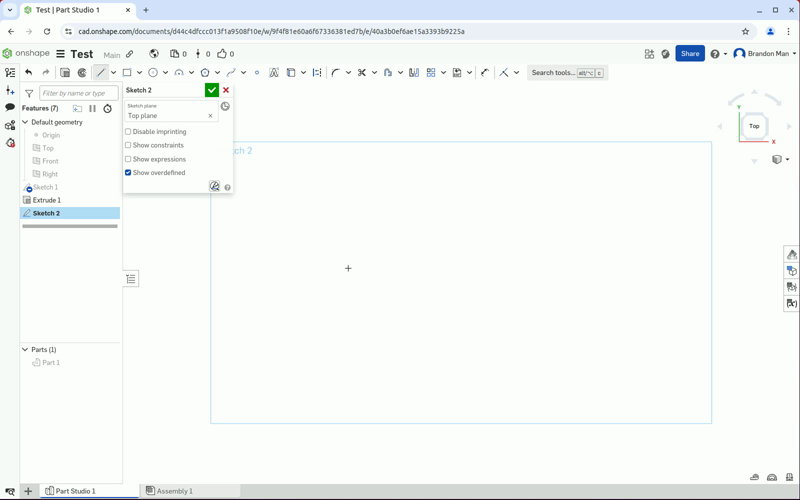
key_up(shift)
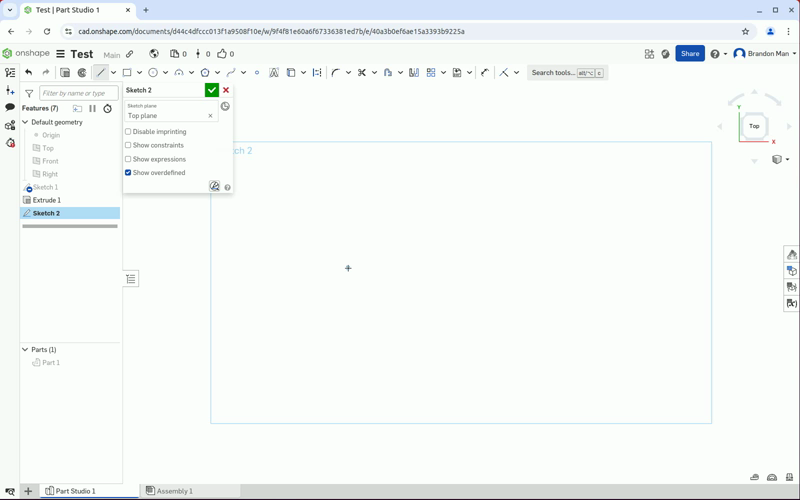
key_down(shift)
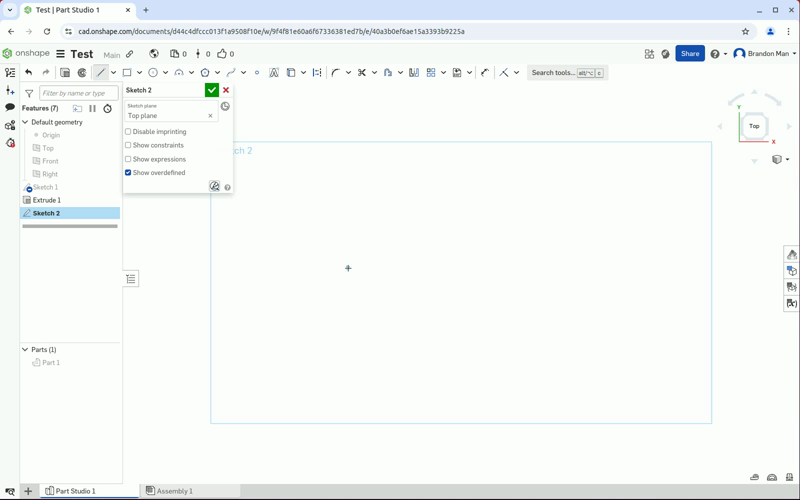
mouse_move(378, 267)
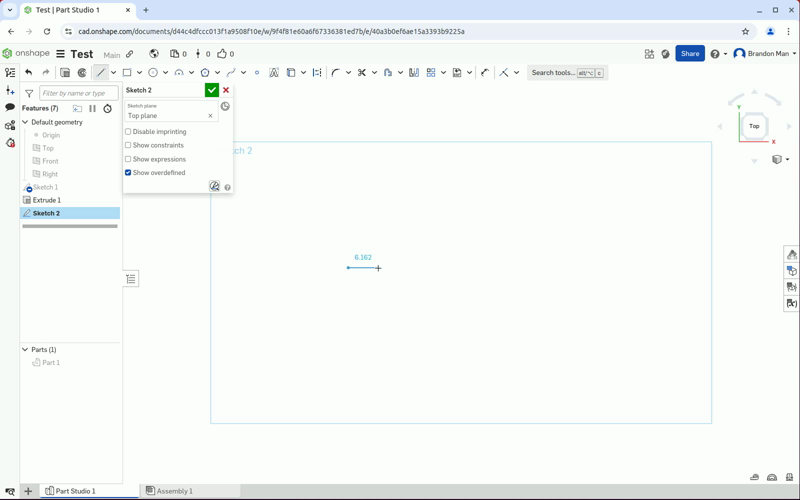
mouse_move(364, 283)
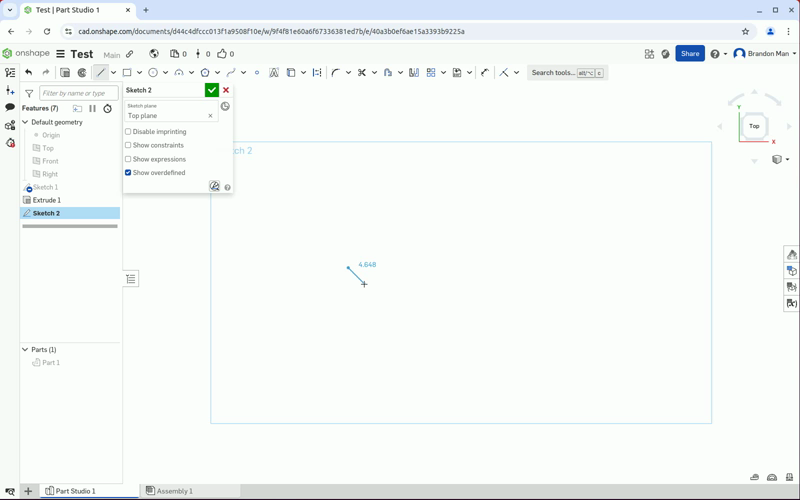
click(364, 283)
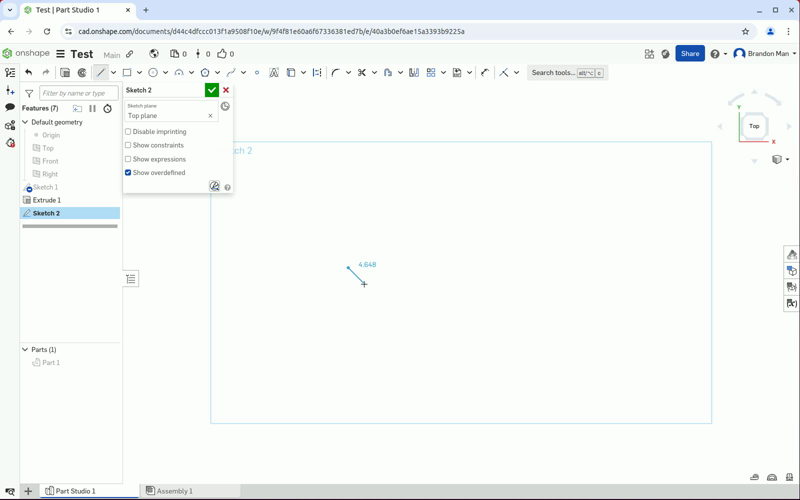
key_up(shift)
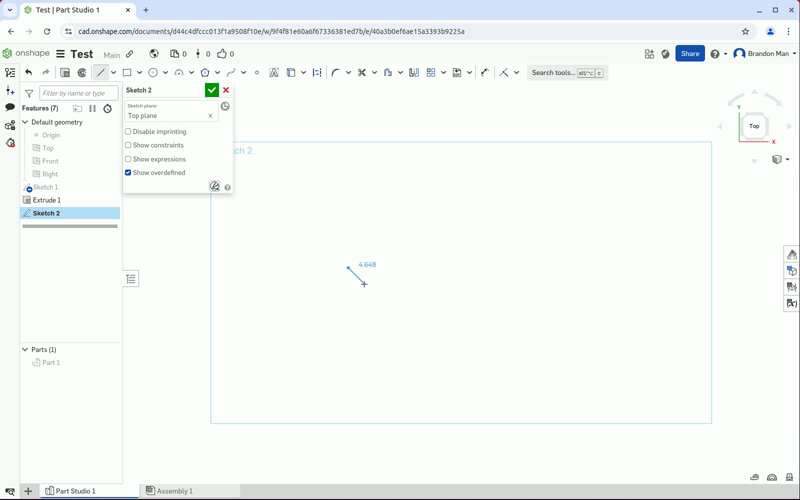
key_down(shift)
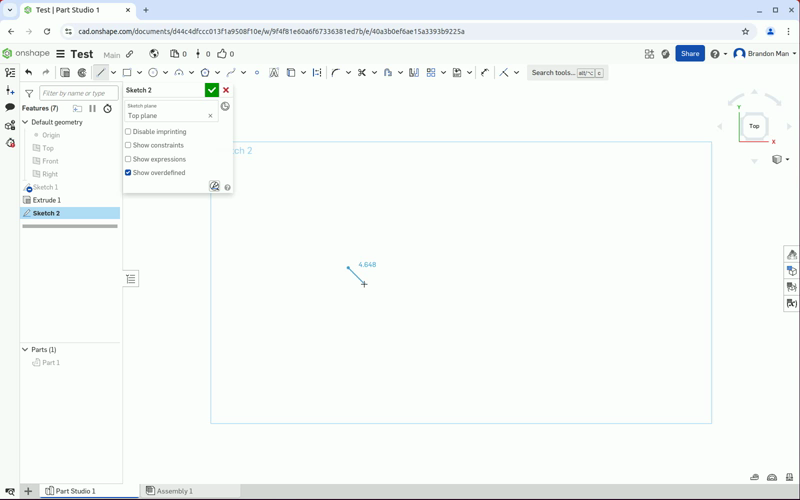
mouse_move(394, 283)
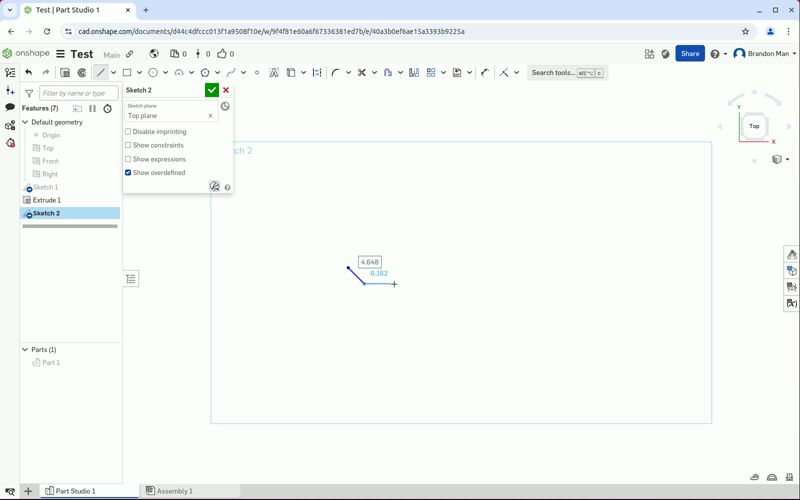
mouse_move(365, 284)
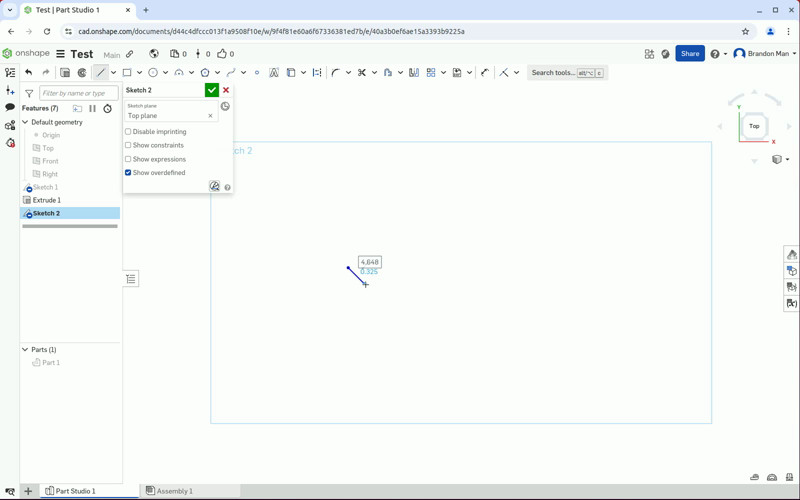
scroll(6)
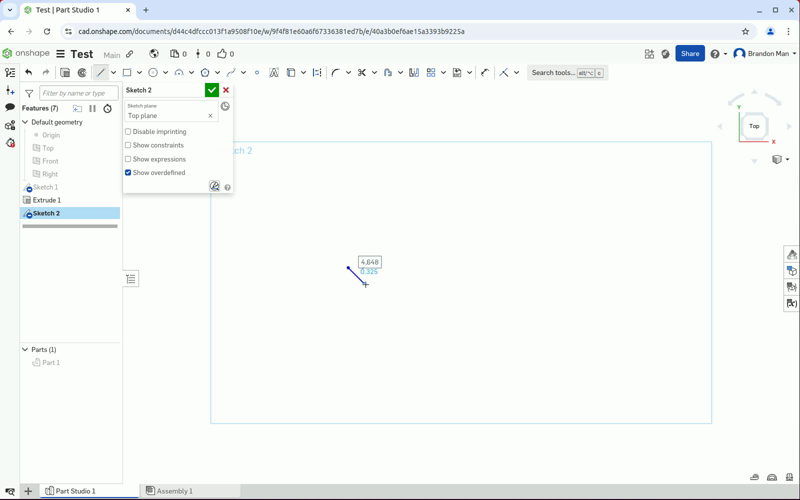
scroll(6)
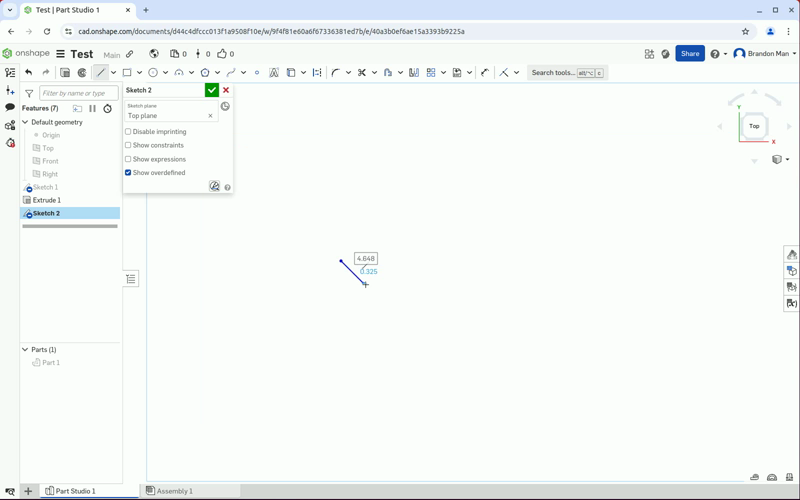
scroll(6)
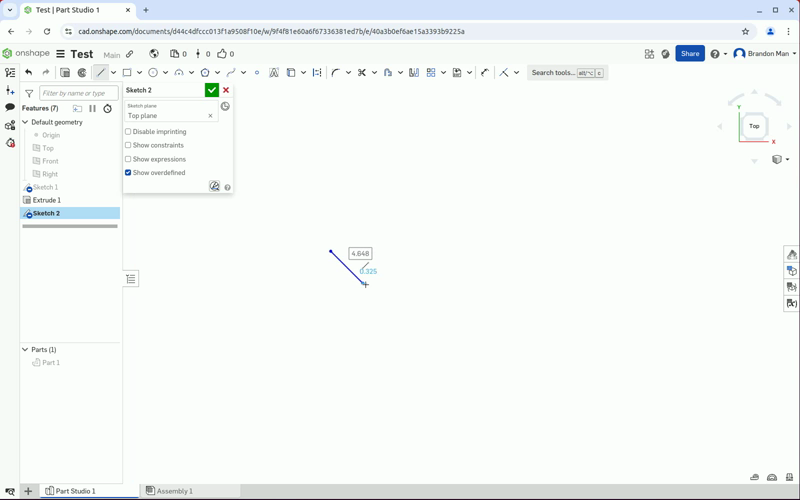
scroll(6)
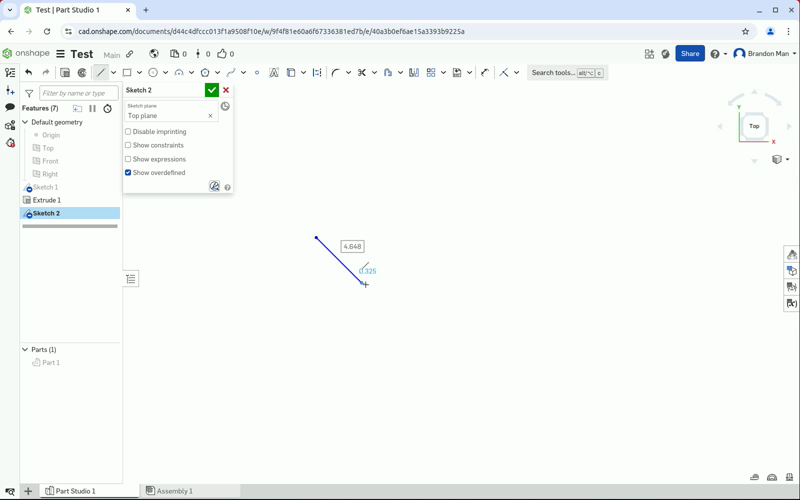
scroll(6)
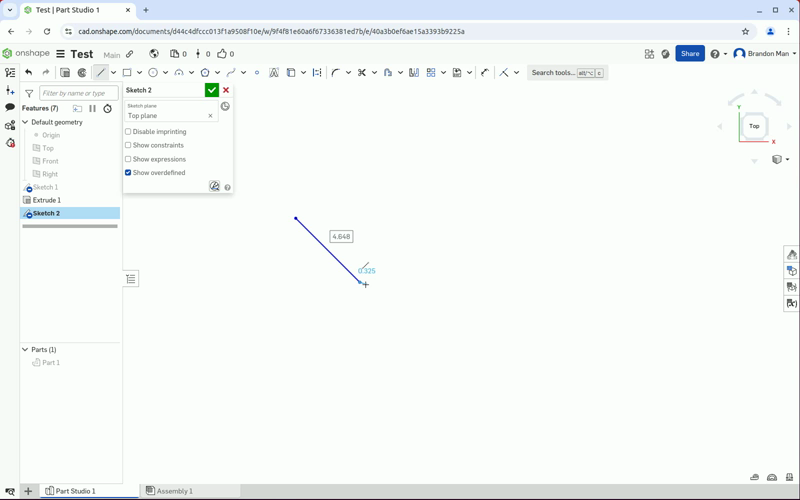
scroll(6)
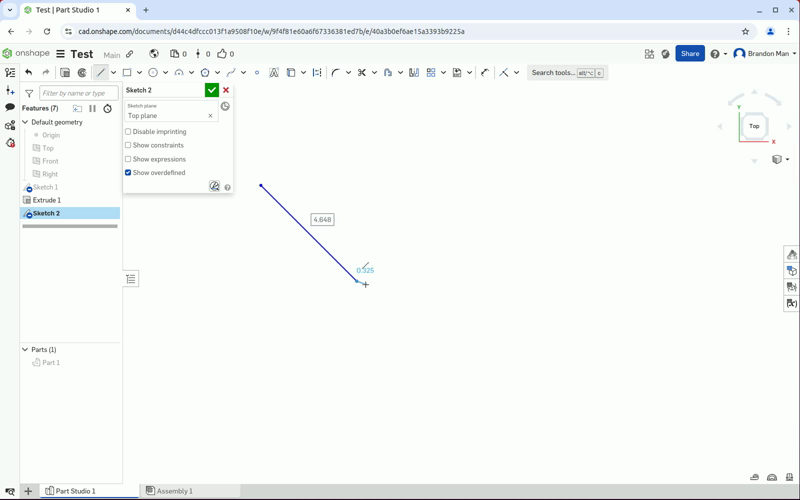
scroll(6)
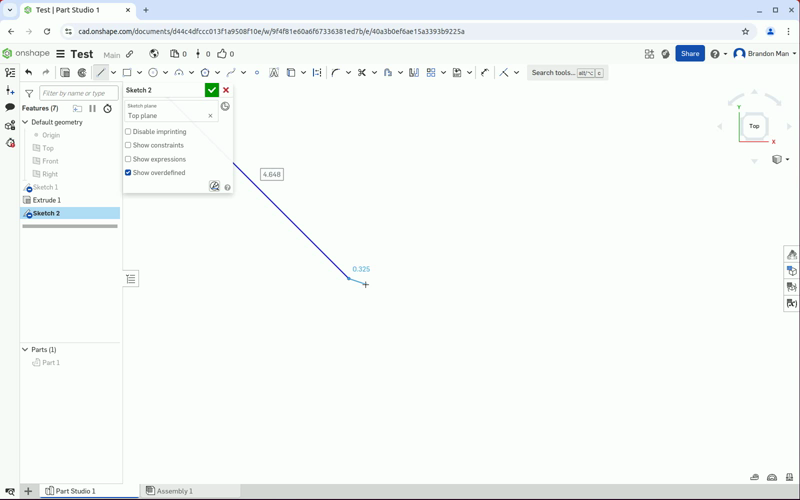
click(365, 284)
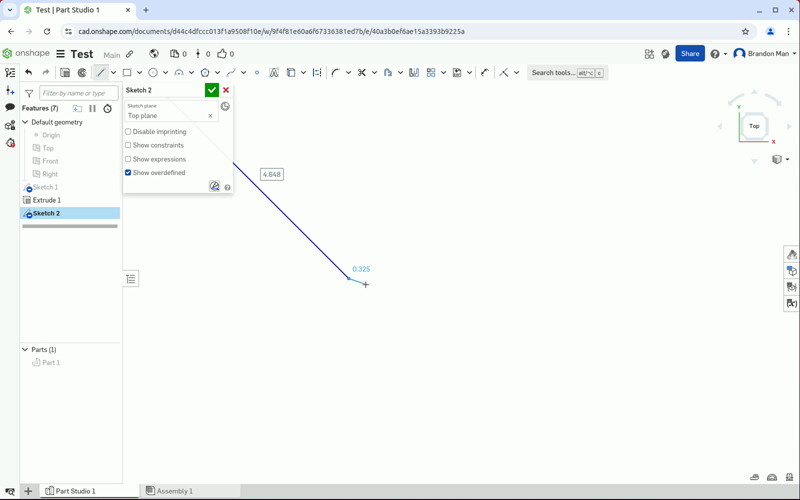
scroll(-6)
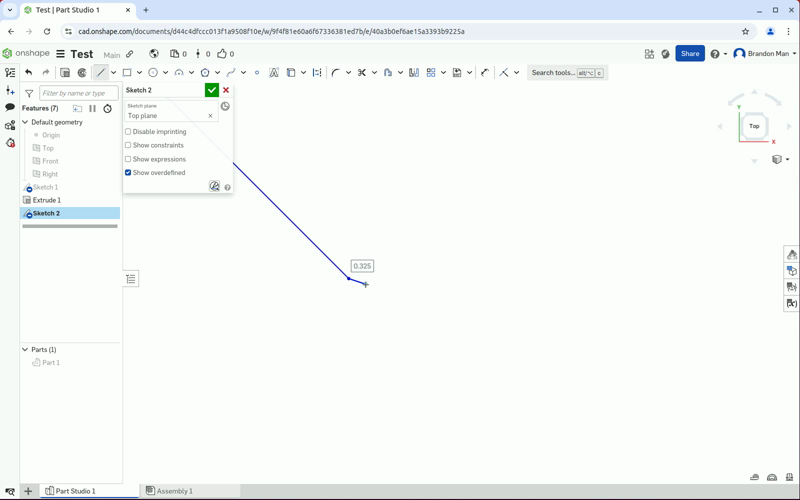
scroll(-6)
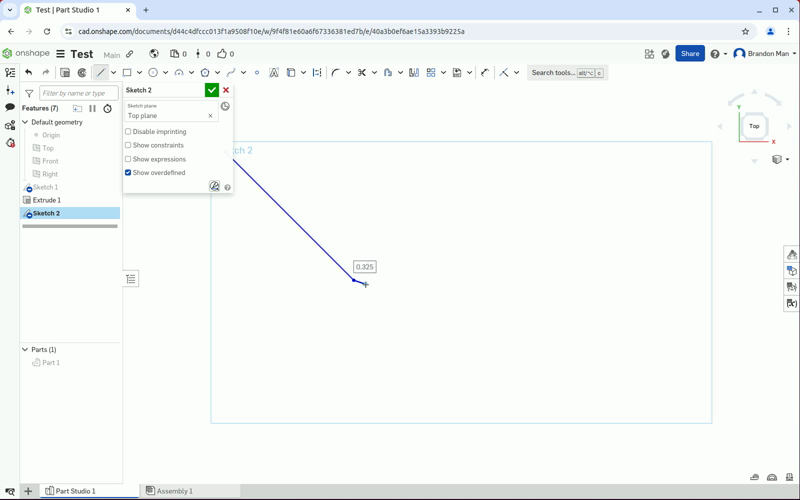
scroll(-6)
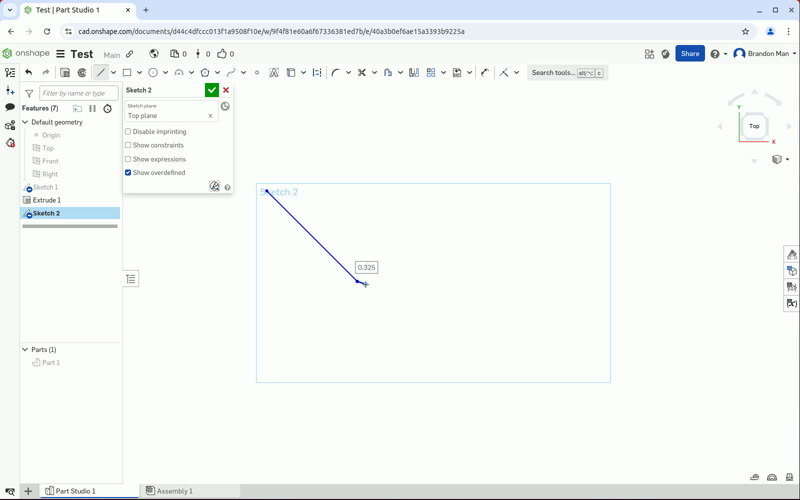
scroll(-6)
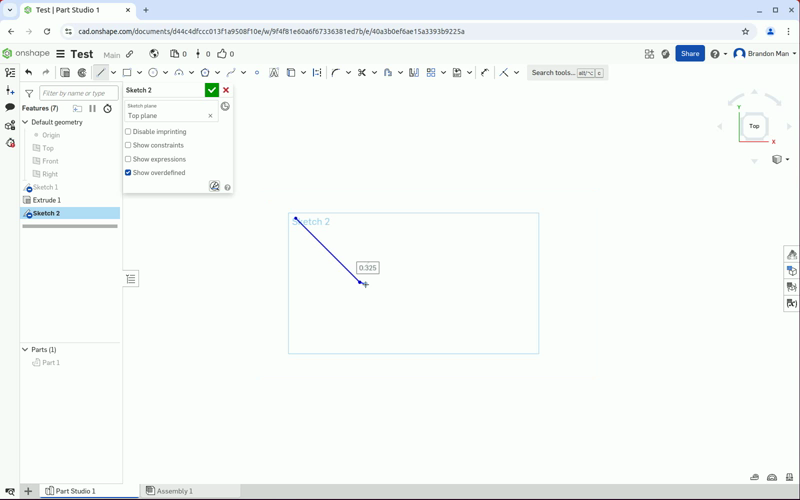
scroll(-6)
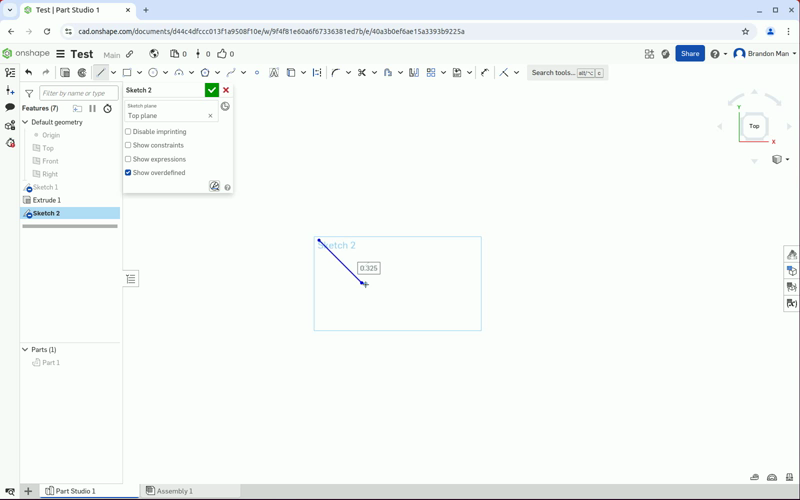
scroll(-6)
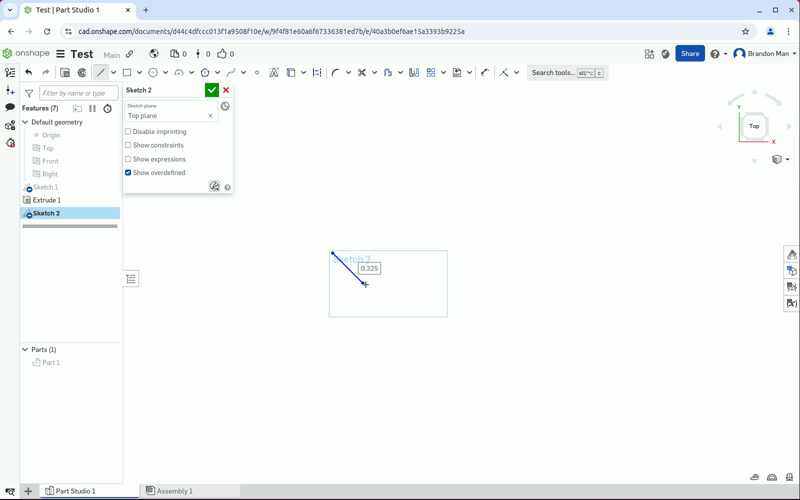
scroll(-6)
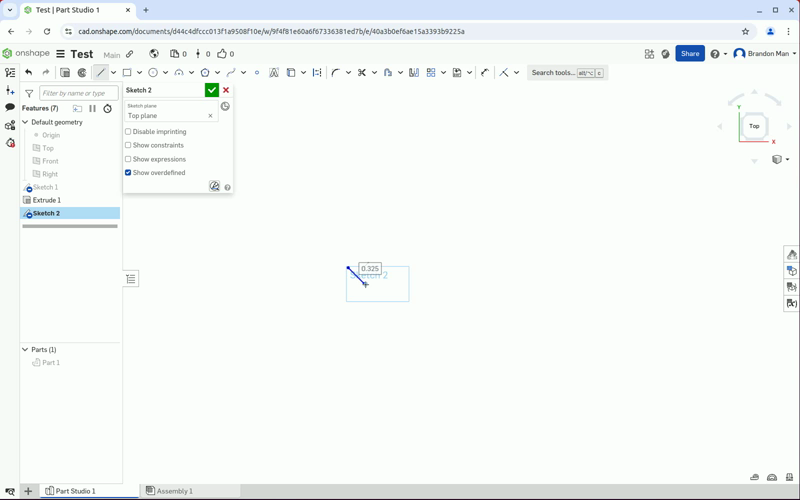
key_up(shift)
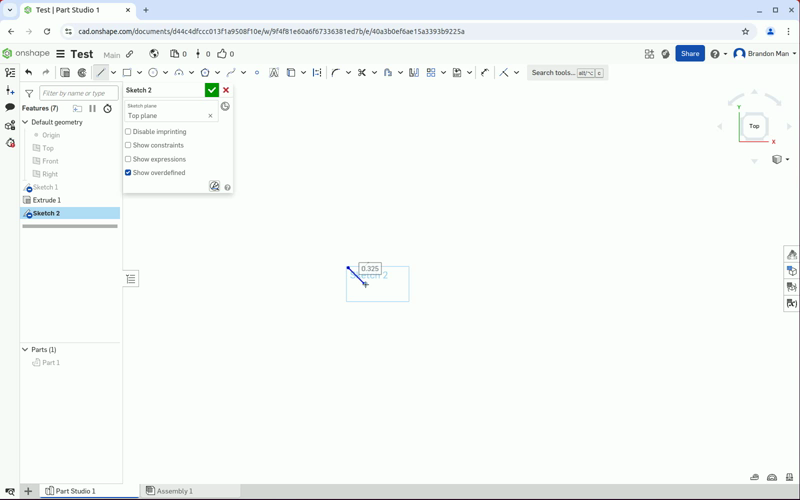
key_down(shift)
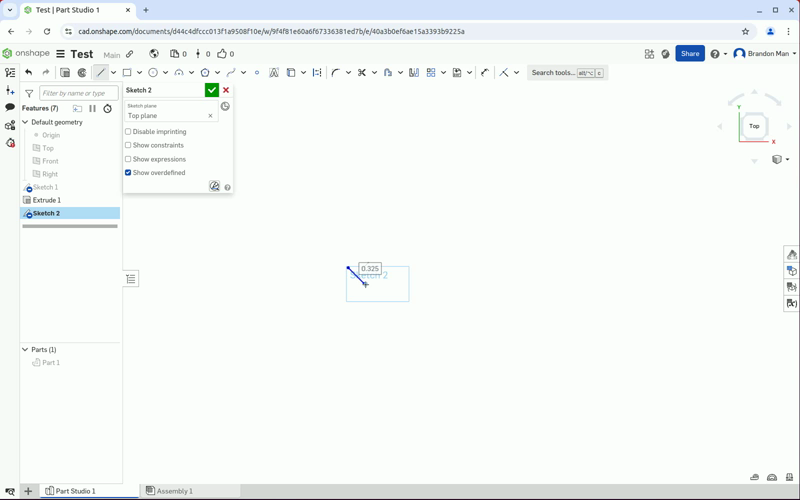
mouse_move(395, 284)
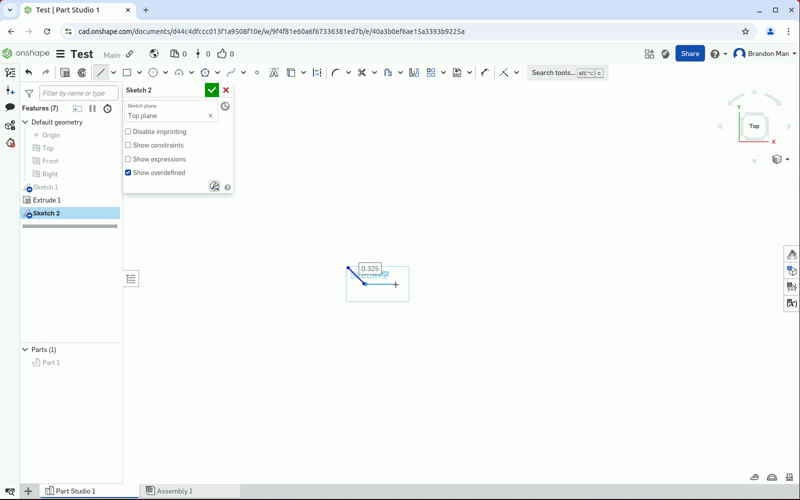
mouse_move(365, 282)
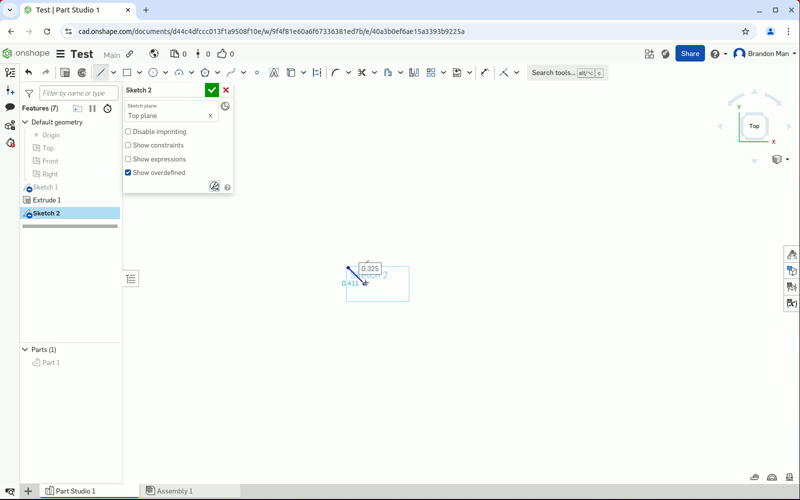
scroll(6)
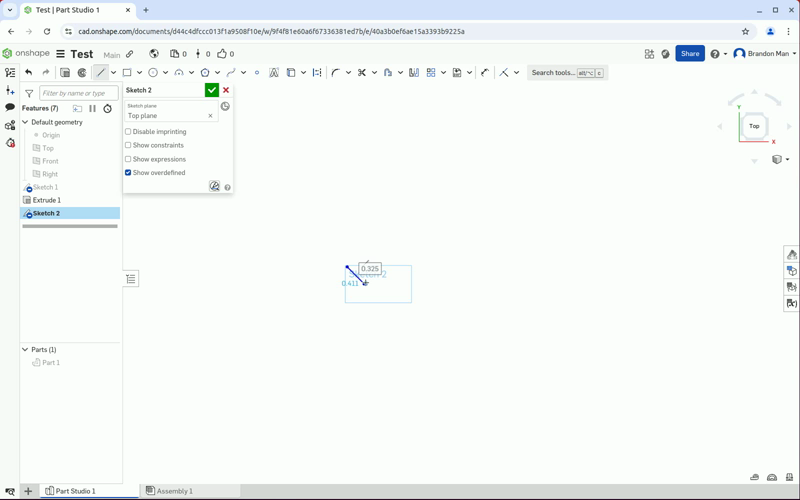
scroll(6)
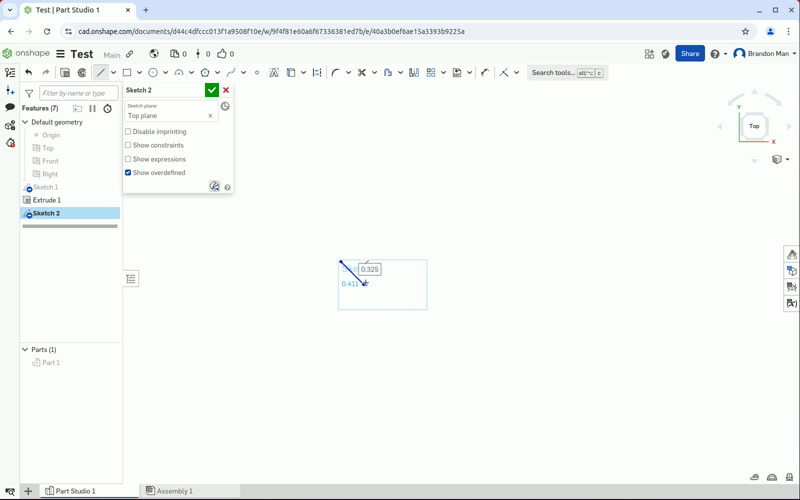
scroll(6)
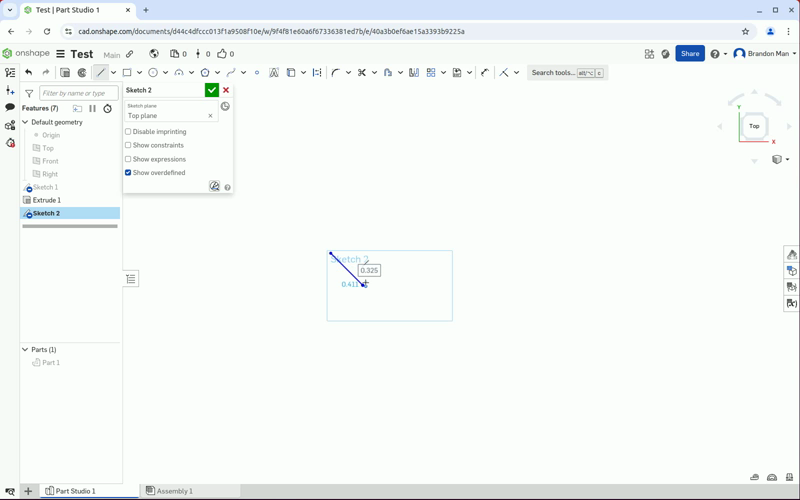
scroll(6)
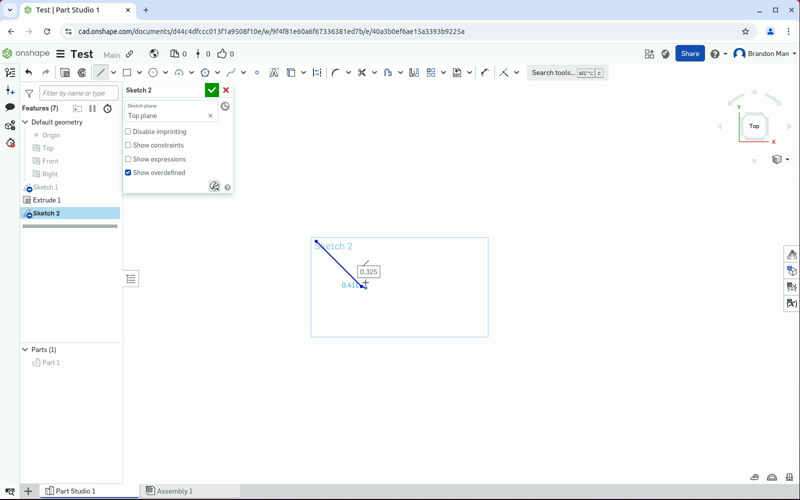
scroll(6)
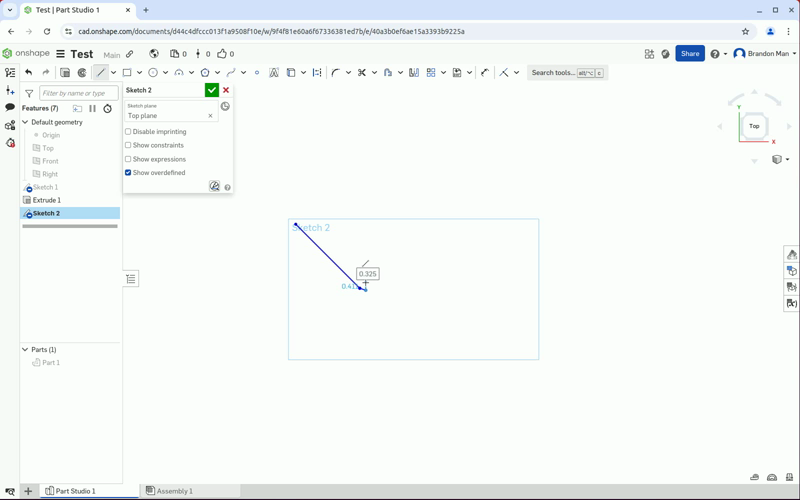
scroll(6)
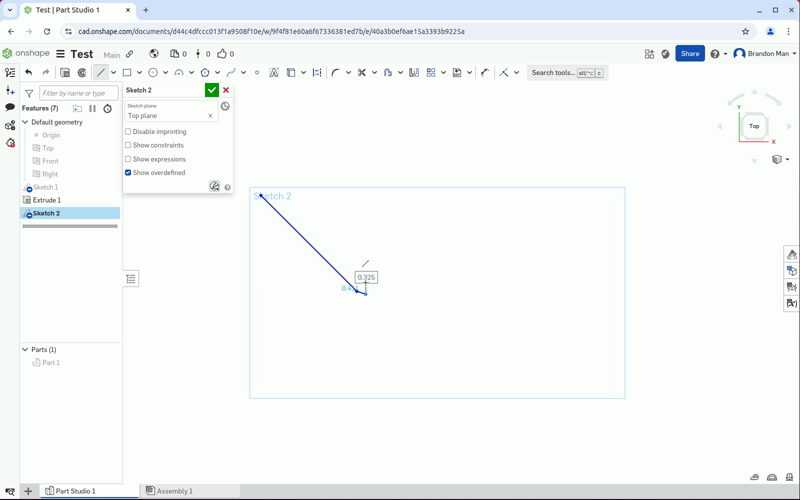
scroll(6)
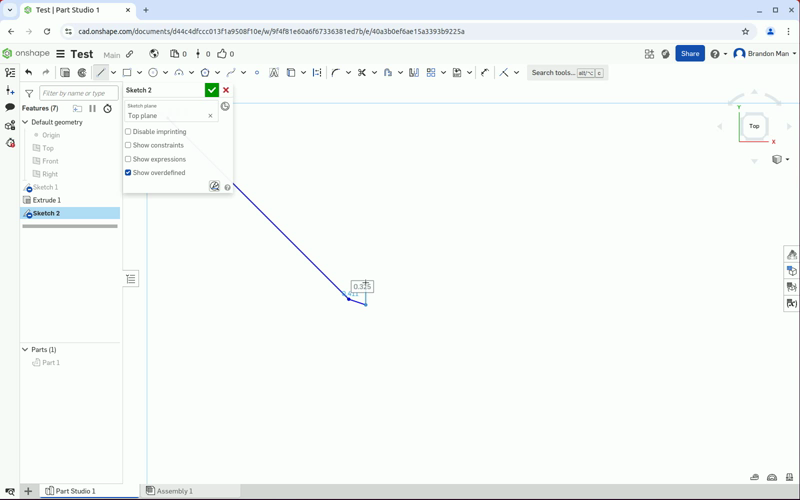
click(365, 282)
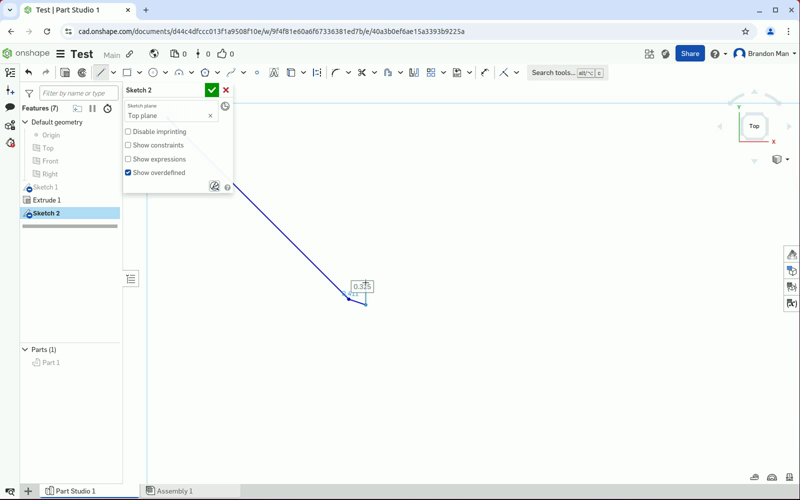
scroll(-6)
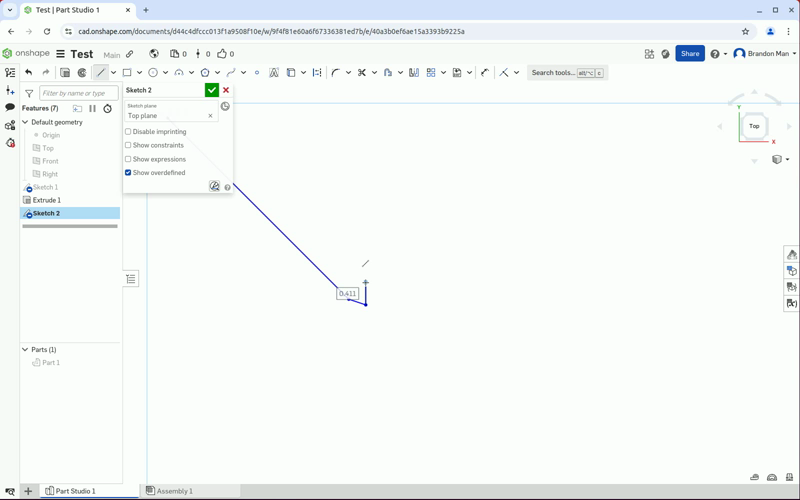
scroll(-6)
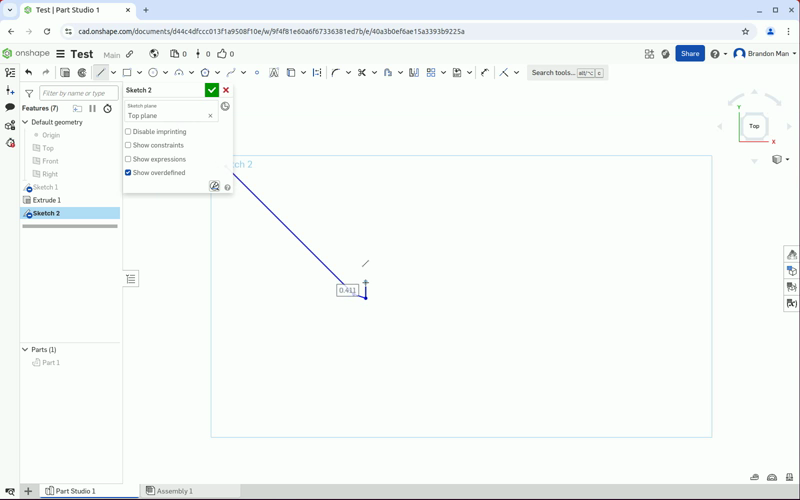
scroll(-6)
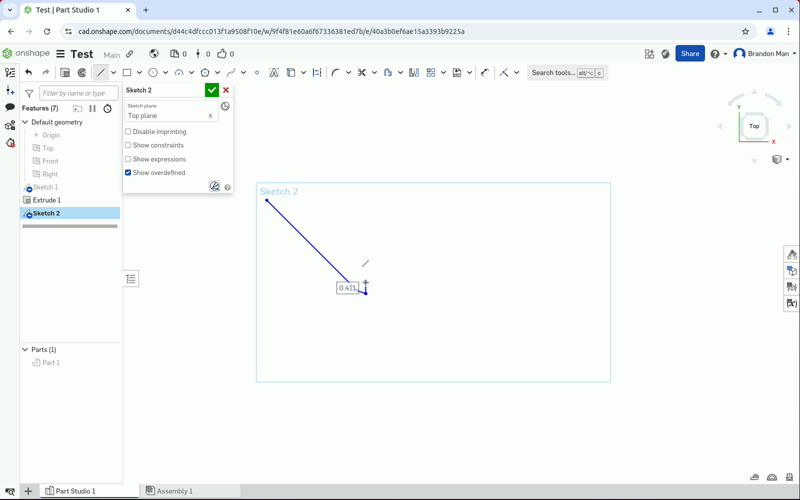
scroll(-6)
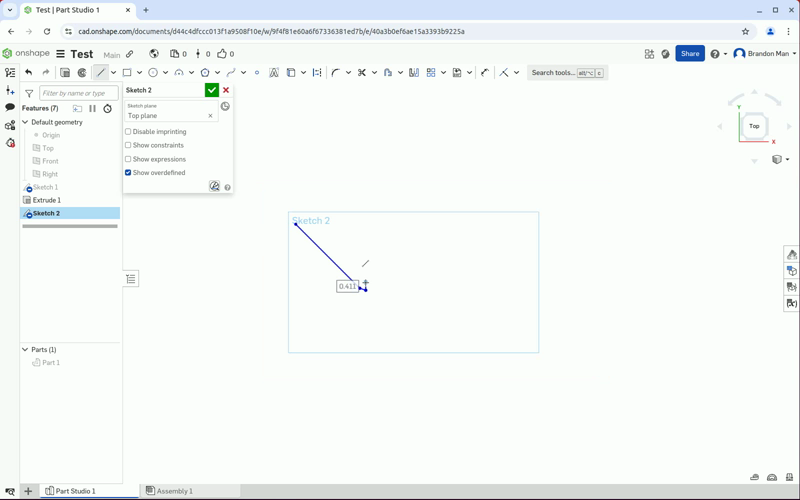
scroll(-6)
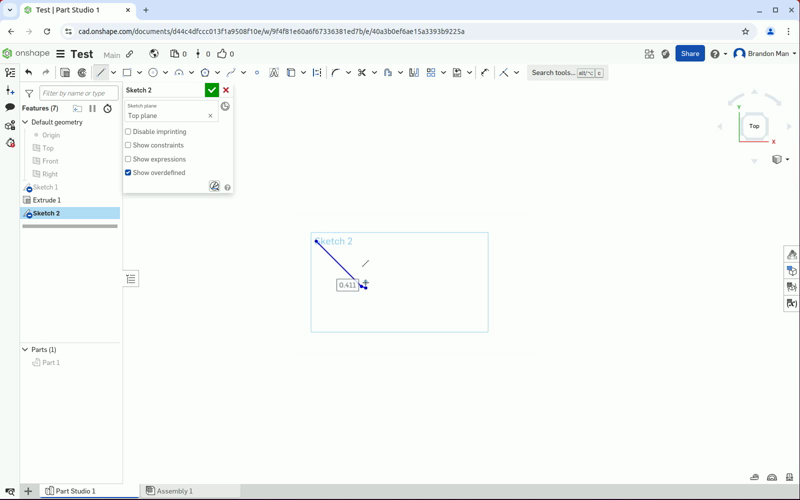
scroll(-6)
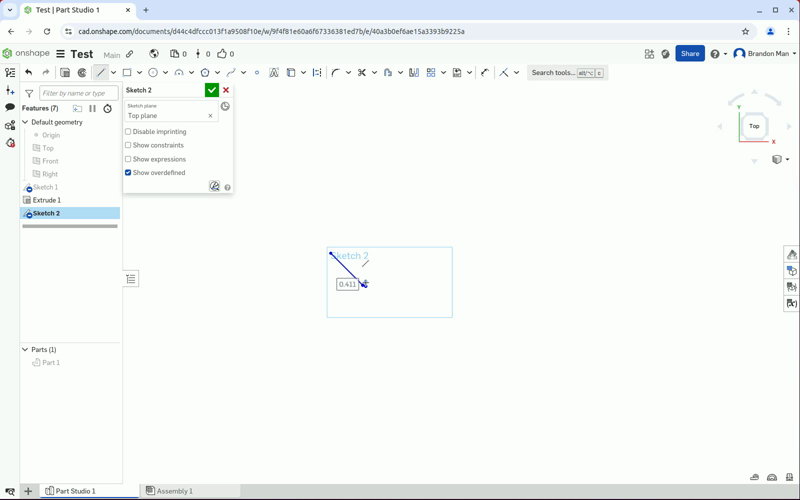
scroll(-6)
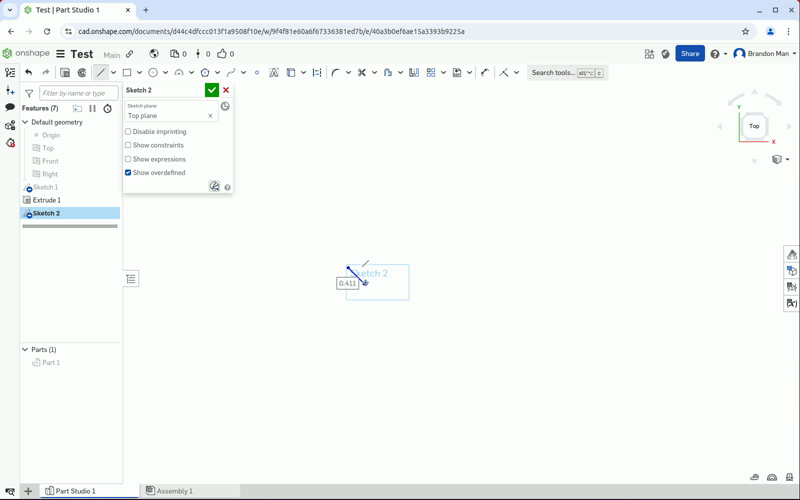
key_up(shift)
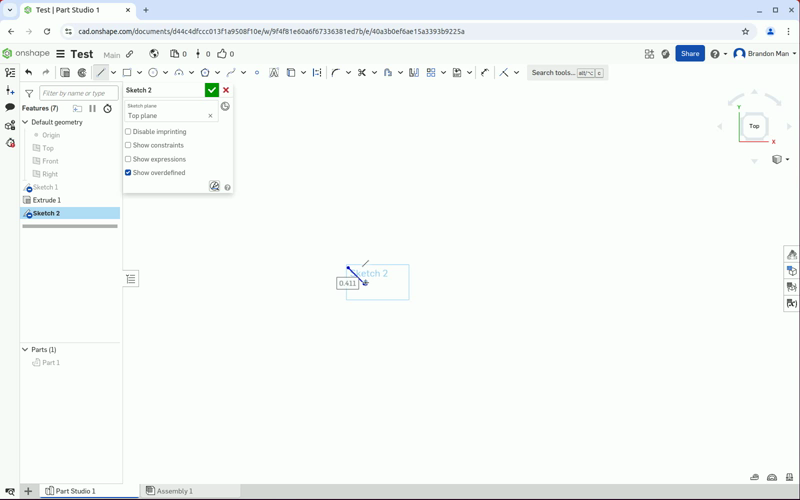
key_down(shift)
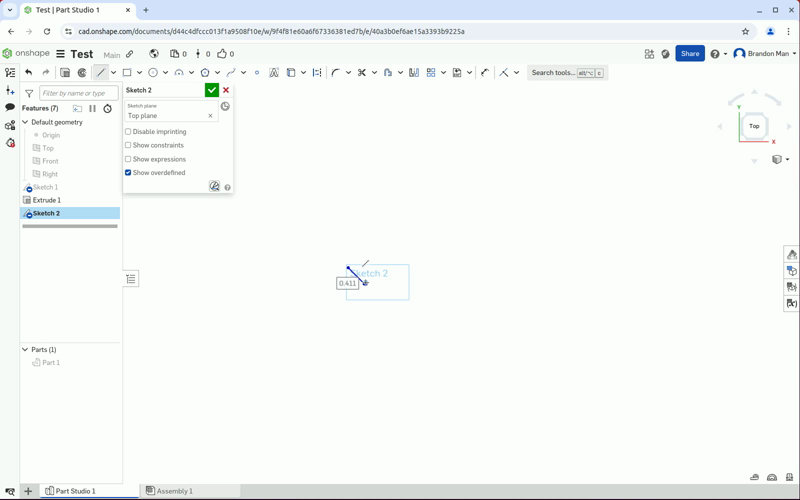
mouse_move(395, 282)
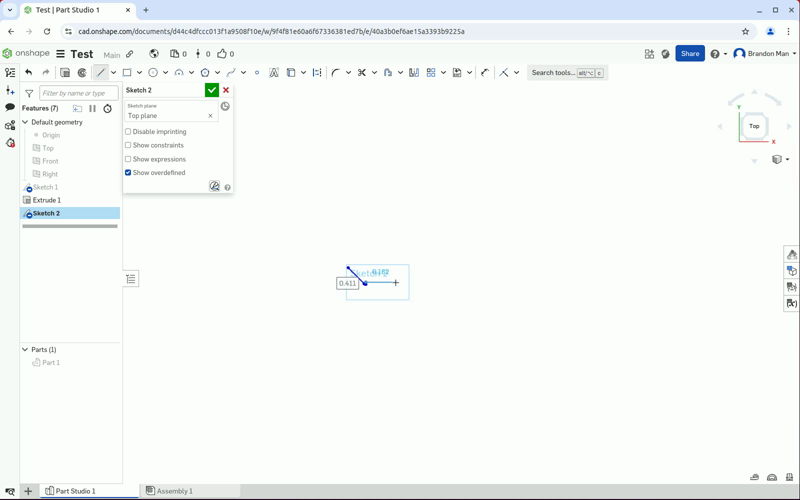
mouse_move(349, 266)
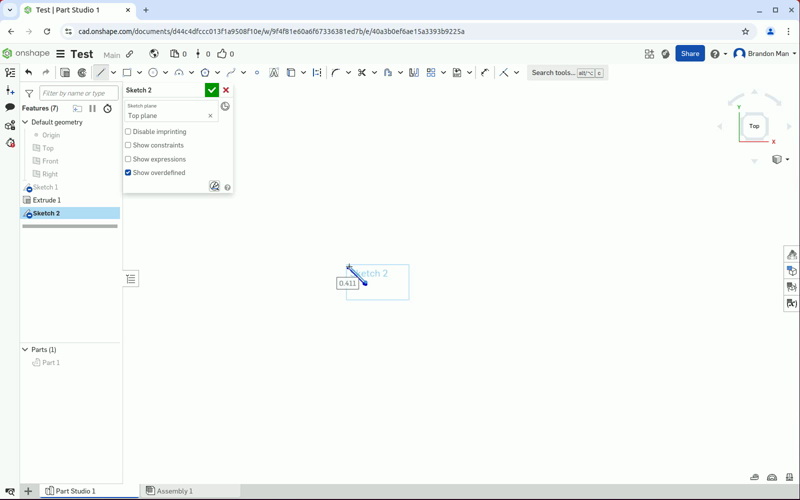
scroll(6)
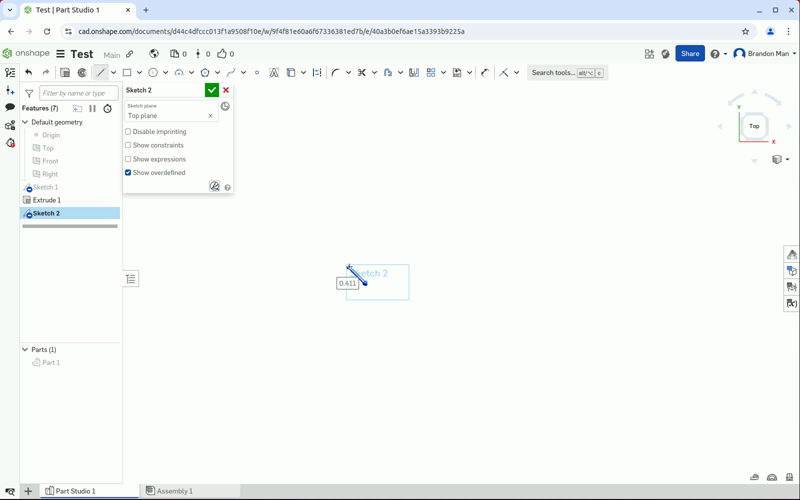
scroll(6)
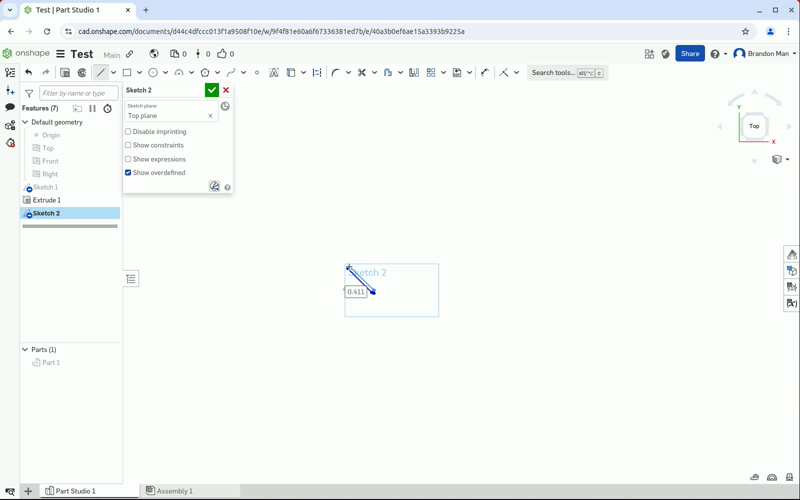
scroll(6)
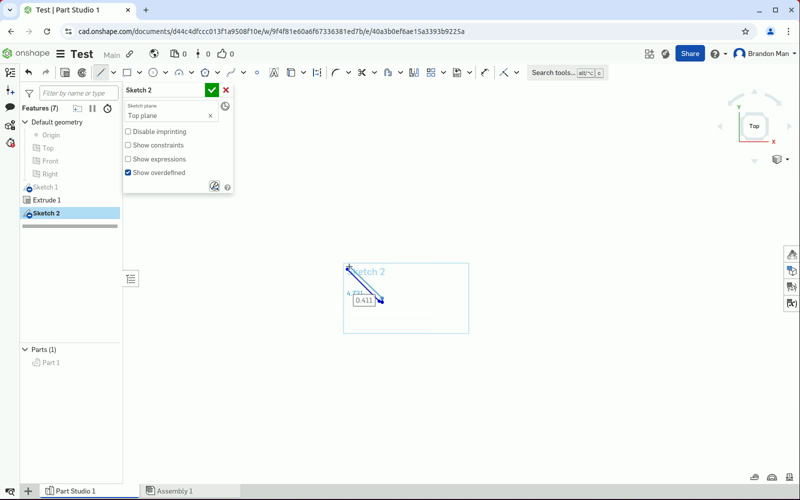
scroll(6)
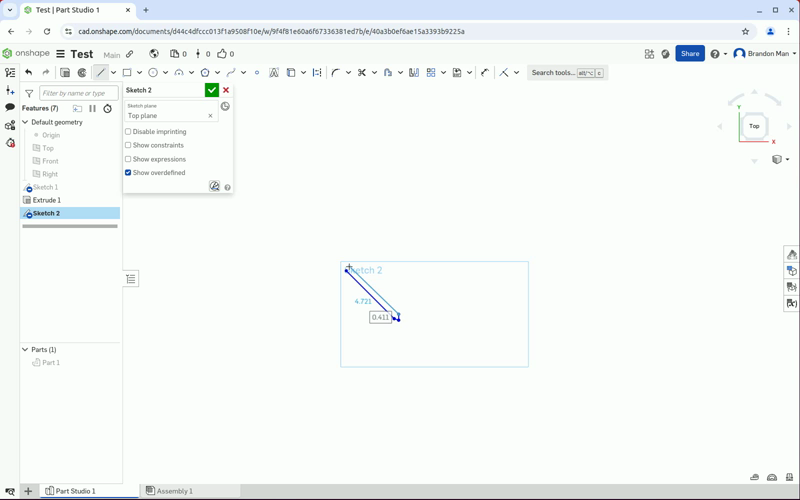
scroll(6)
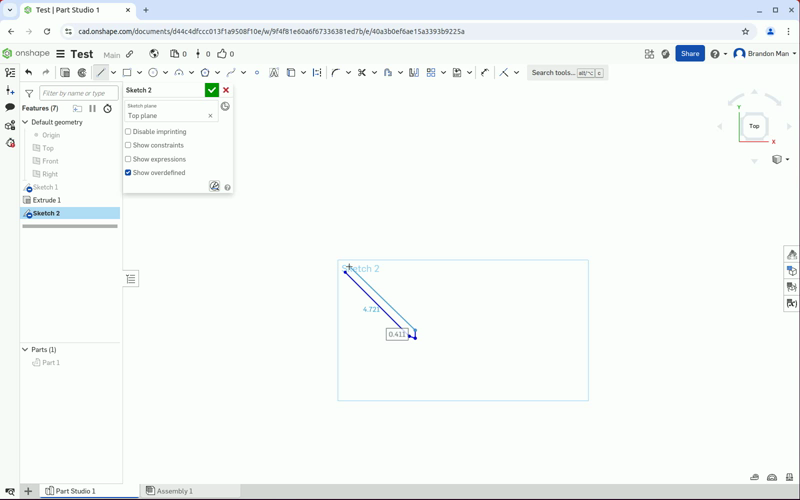
scroll(6)
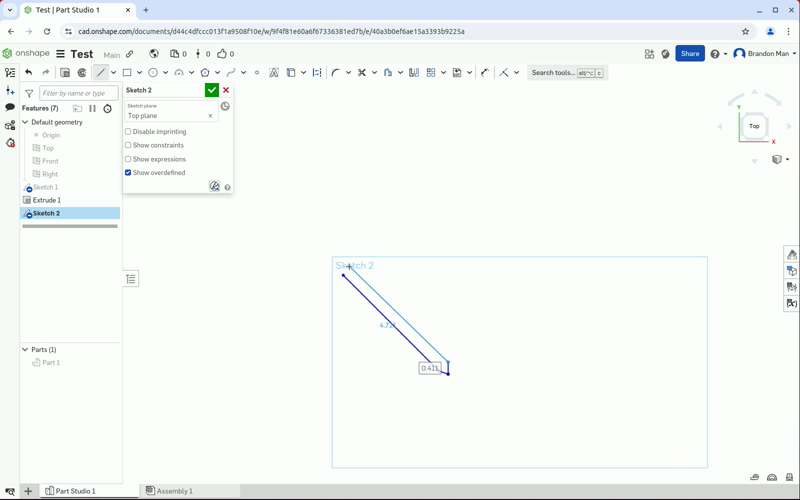
scroll(6)
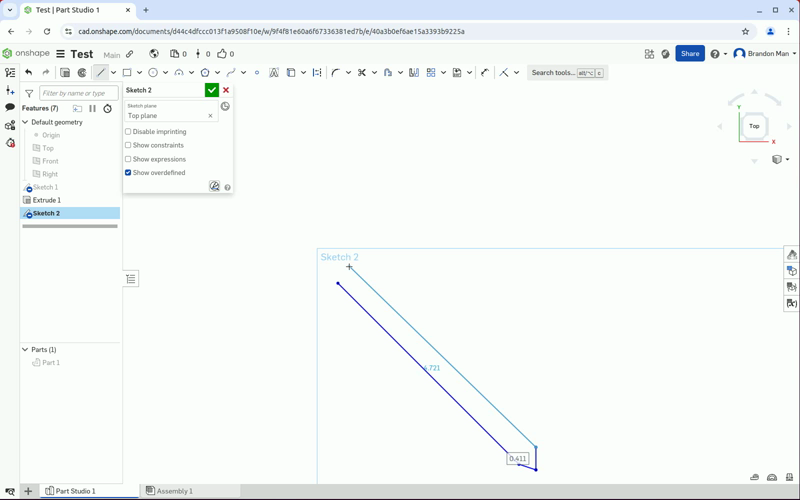
click(349, 266)
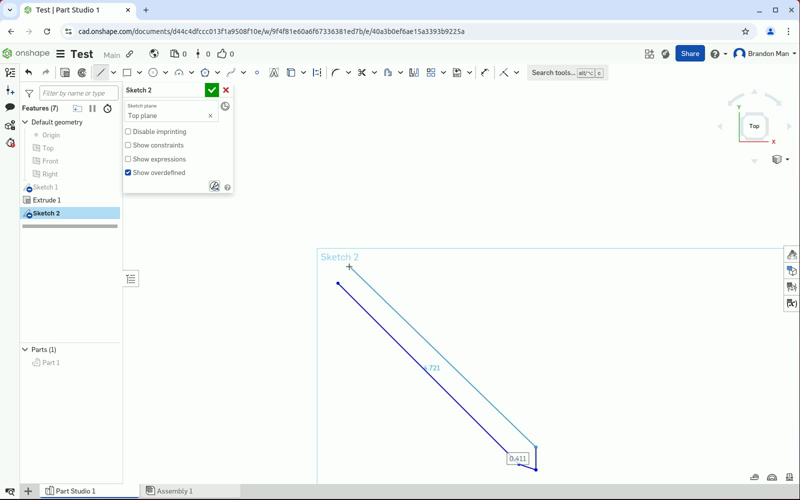
scroll(-6)
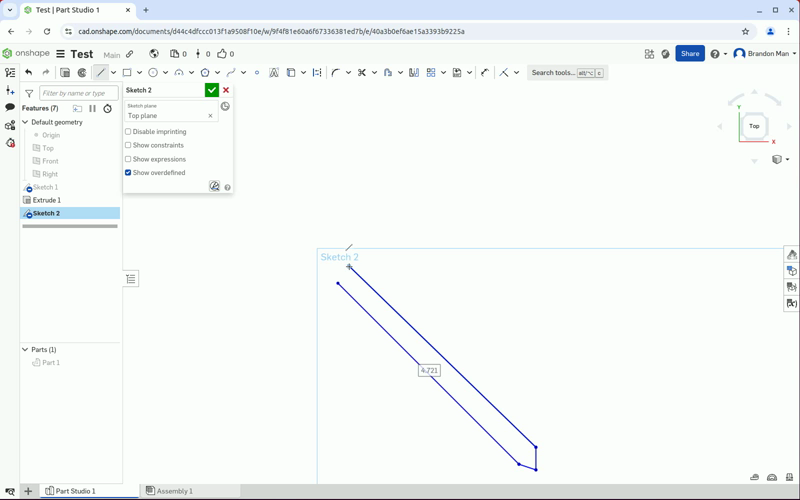
scroll(-6)
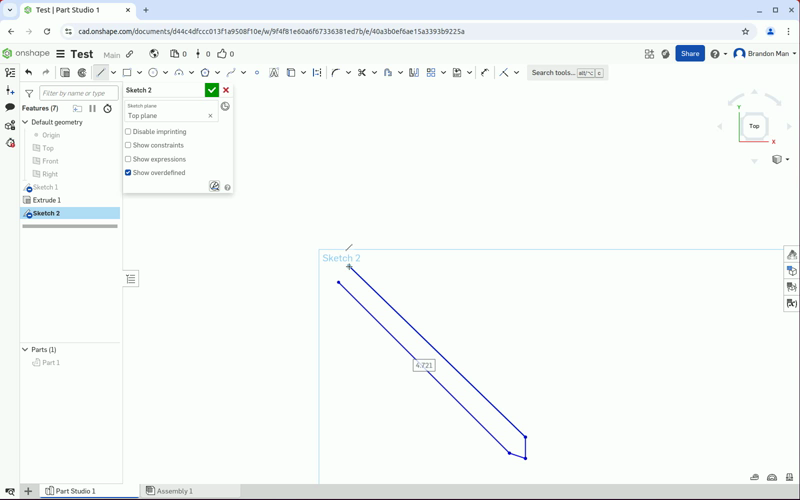
scroll(-6)
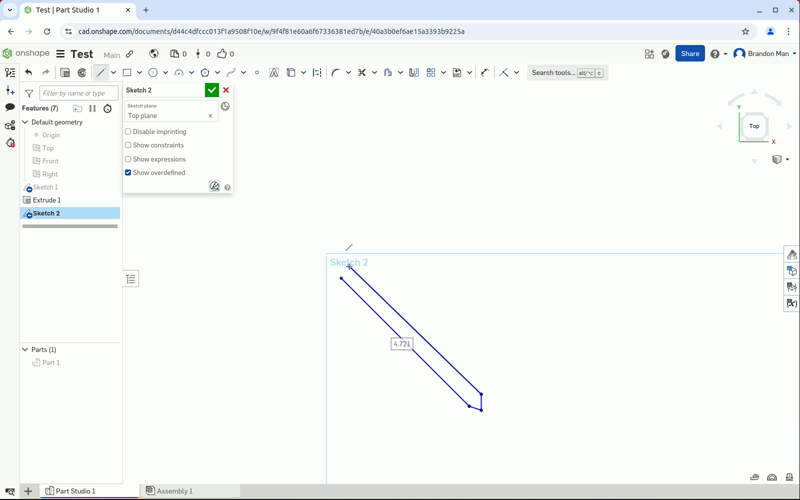
scroll(-6)
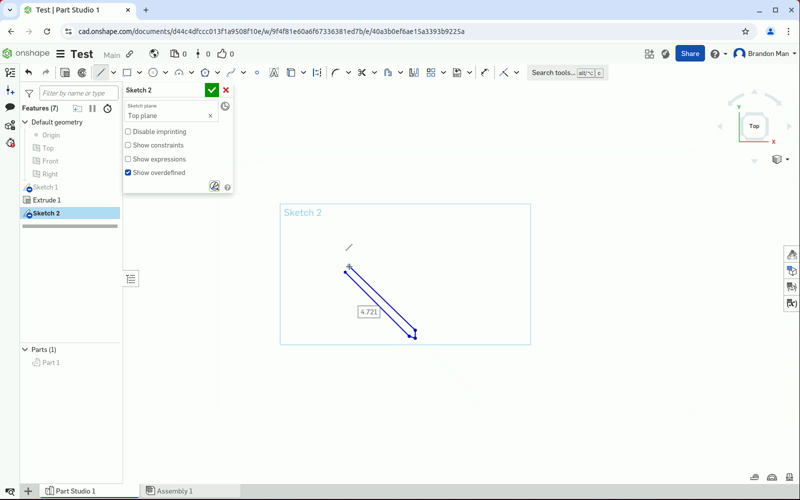
scroll(-6)
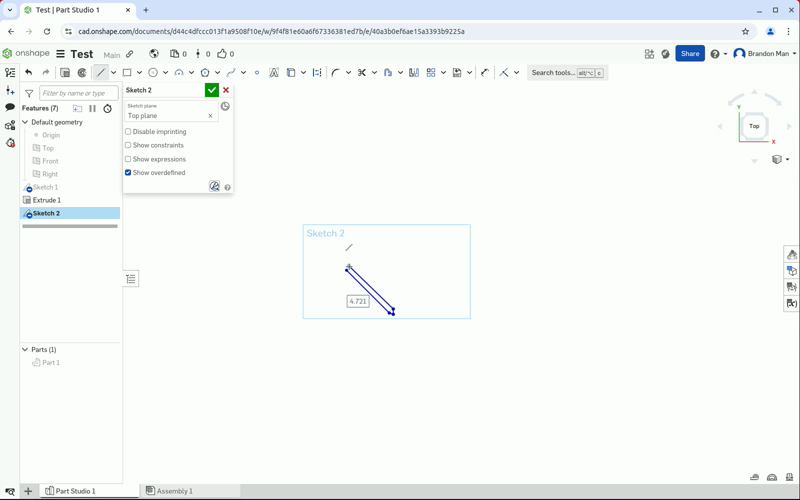
scroll(-6)
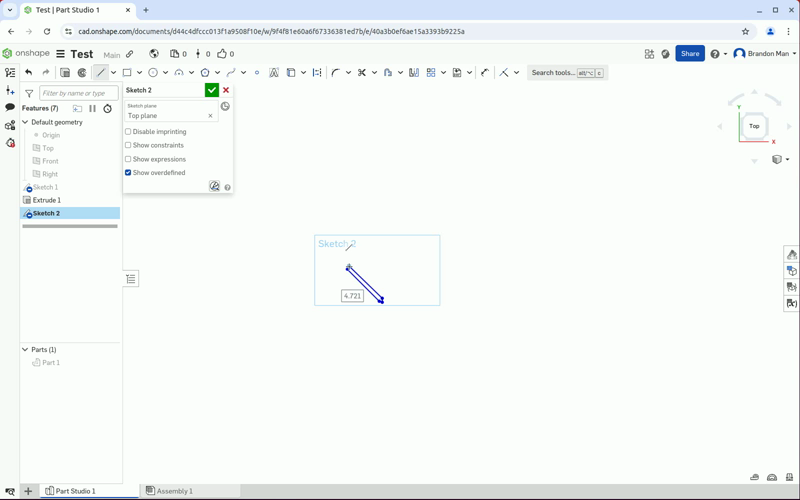
scroll(-6)
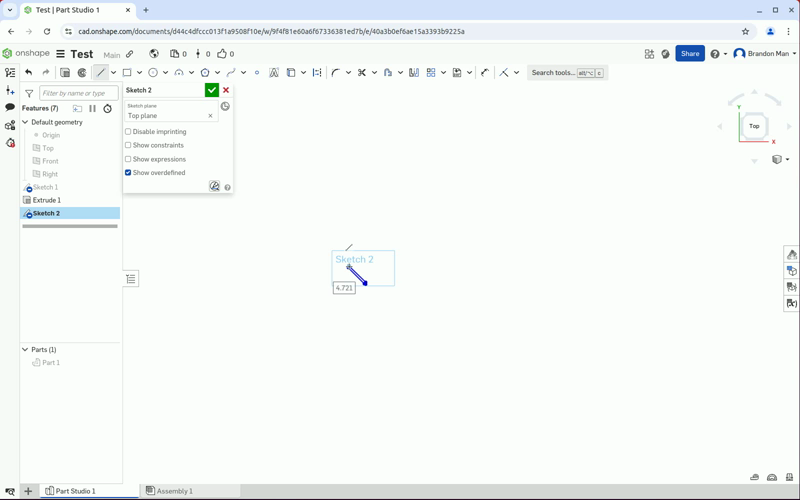
key_up(shift)
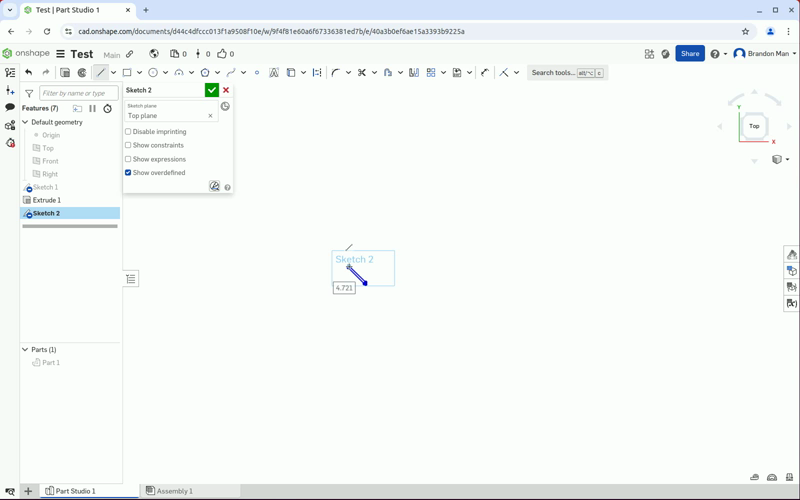
mouse_move(379, 266)
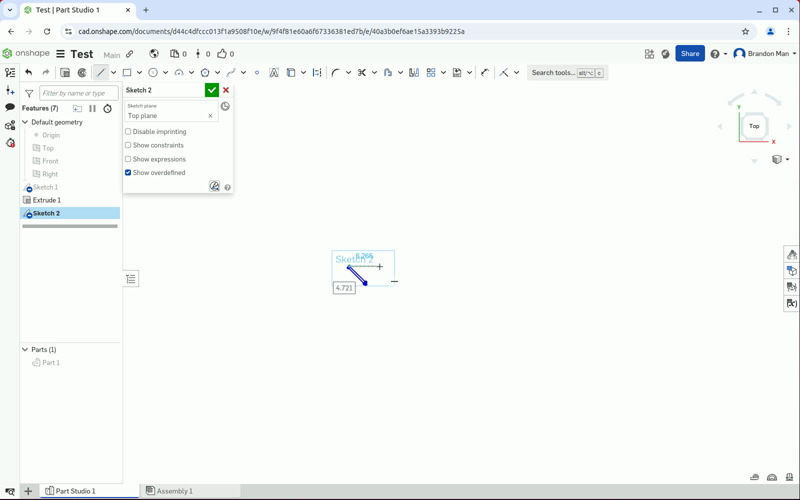
key_down(shift)
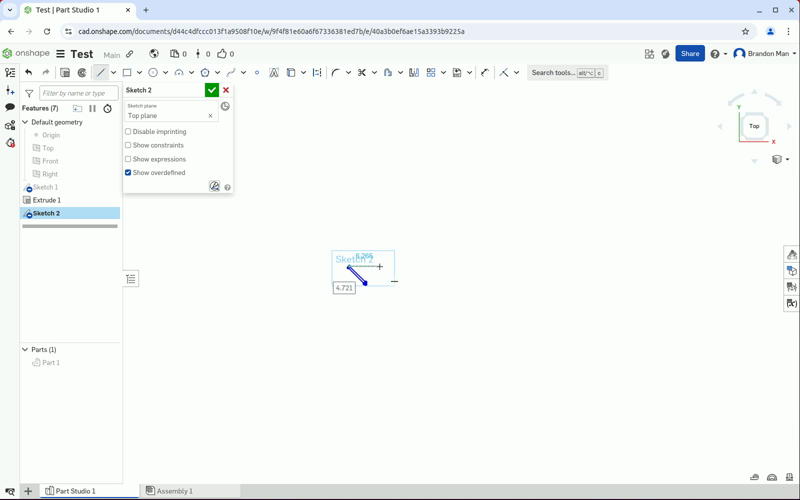
mouse_move(348, 267)
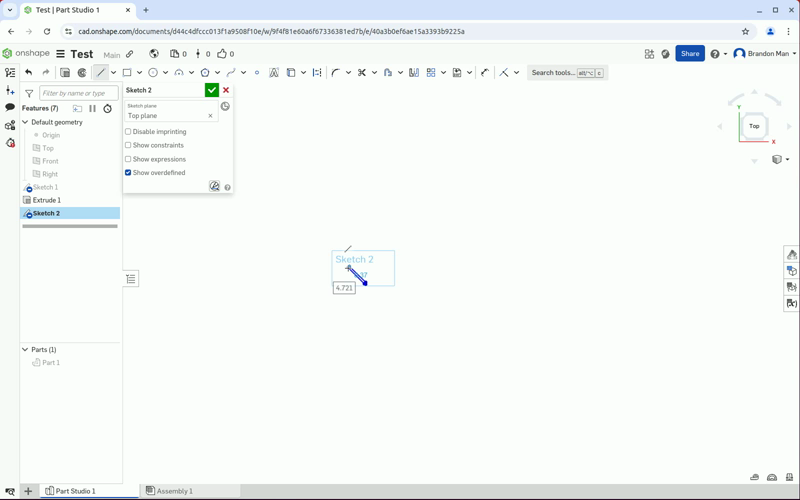
scroll(6)
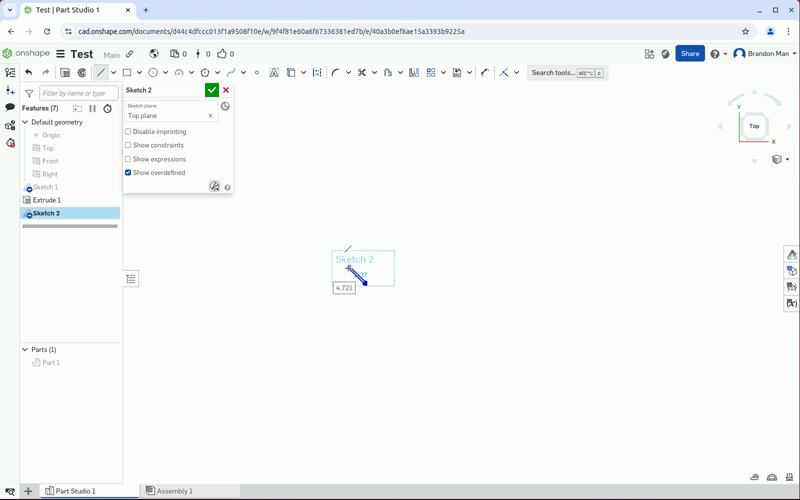
scroll(6)
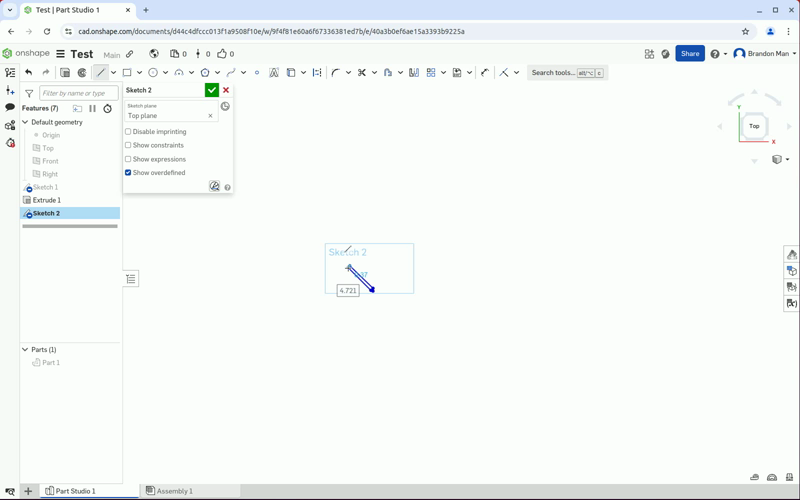
scroll(6)
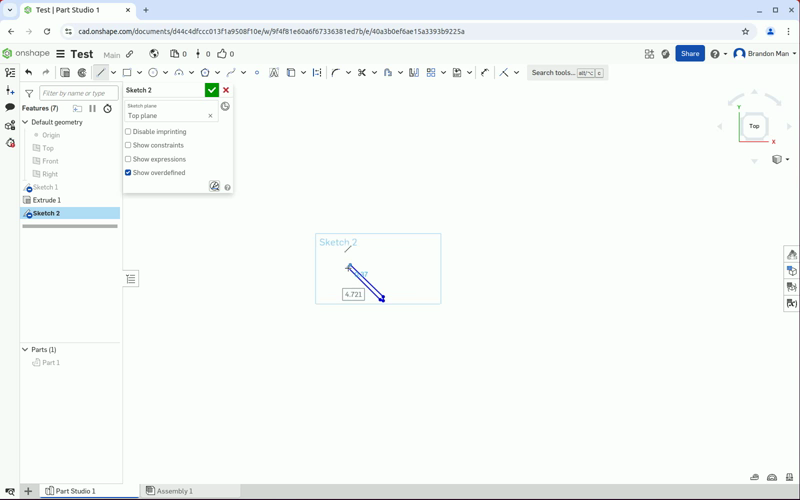
scroll(6)
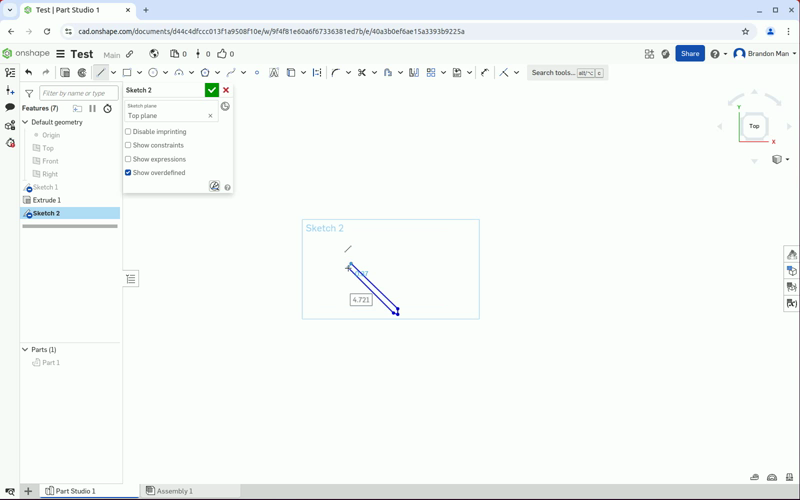
scroll(6)
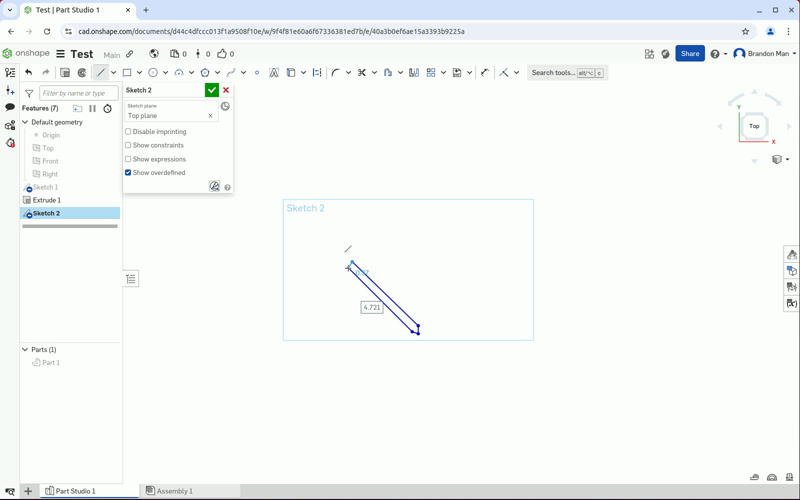
scroll(6)
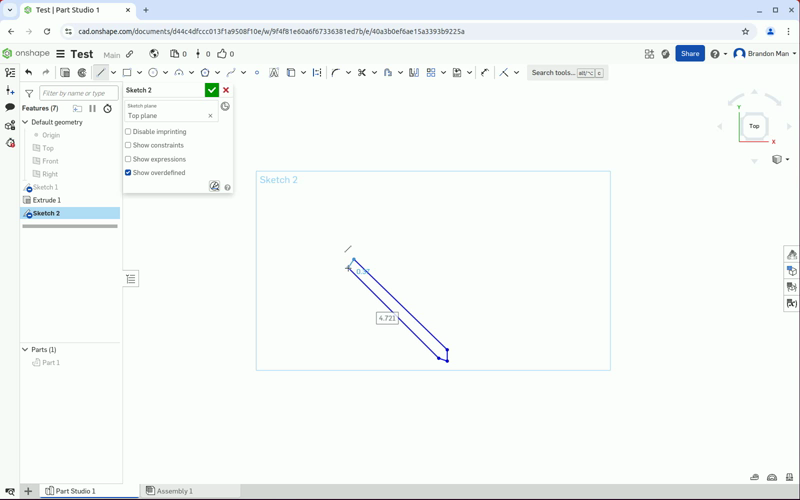
scroll(6)
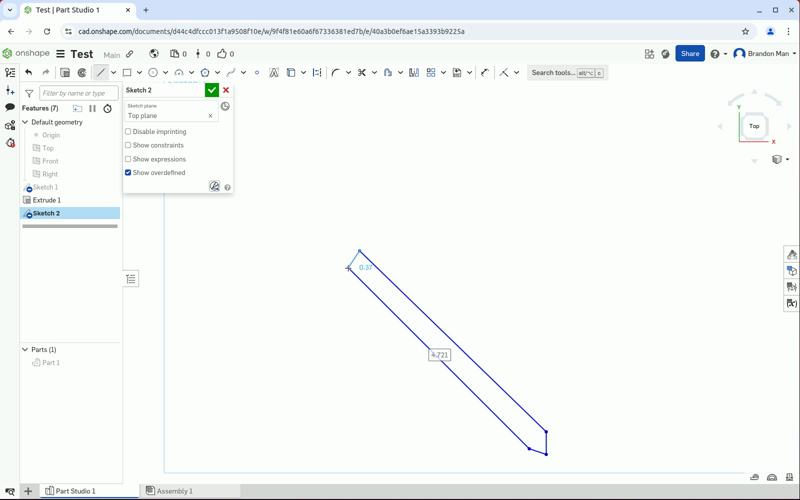
key_up(shift)
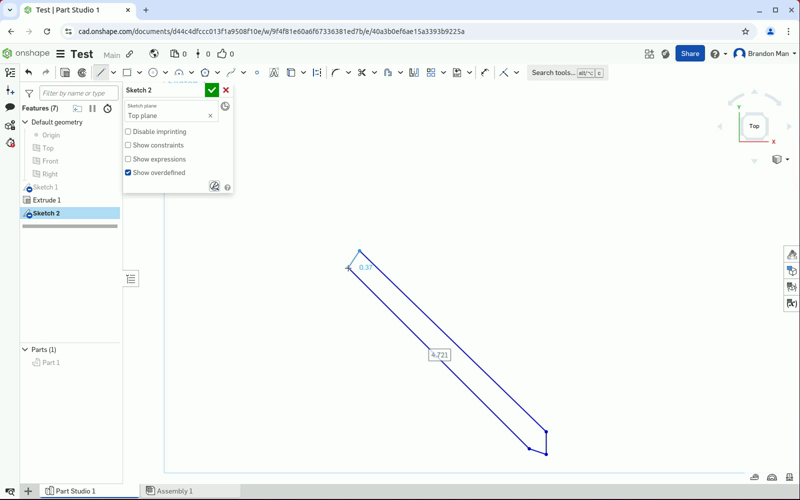
click(348, 267)
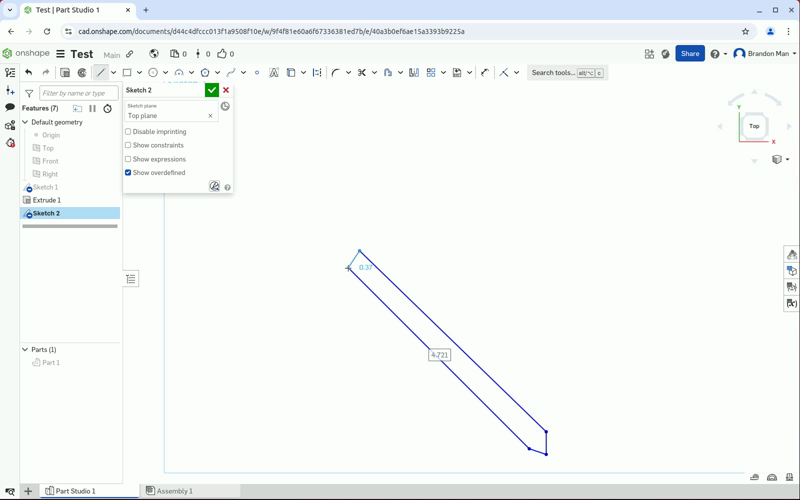
scroll(-6)
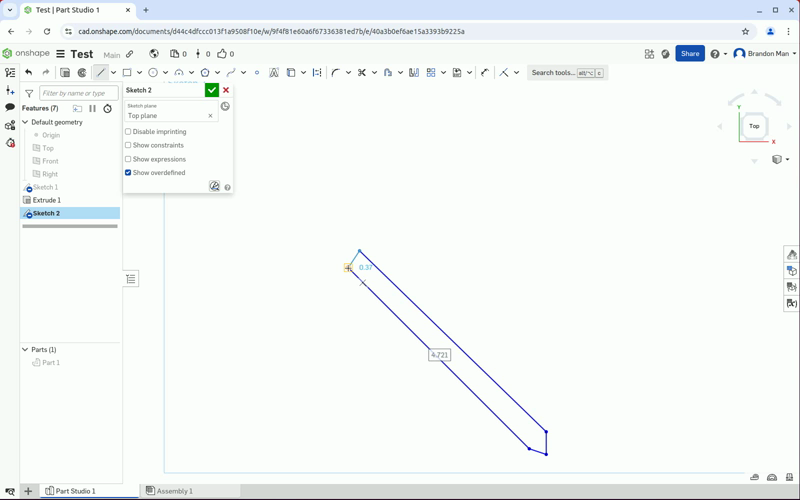
scroll(-6)
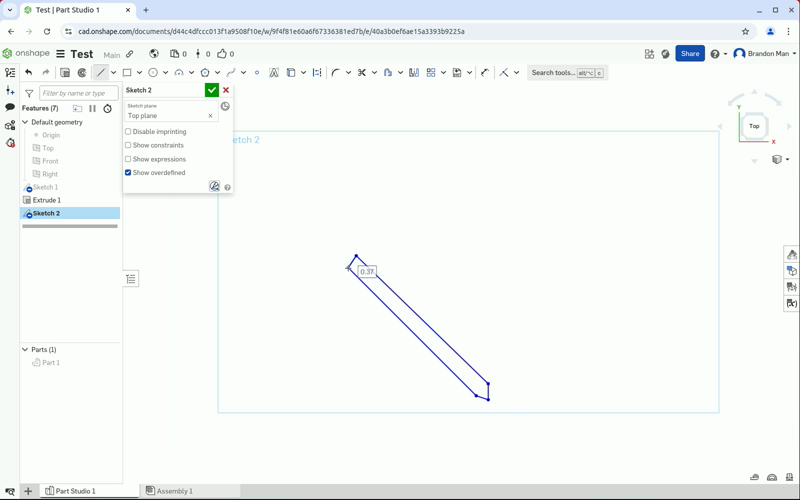
scroll(-6)
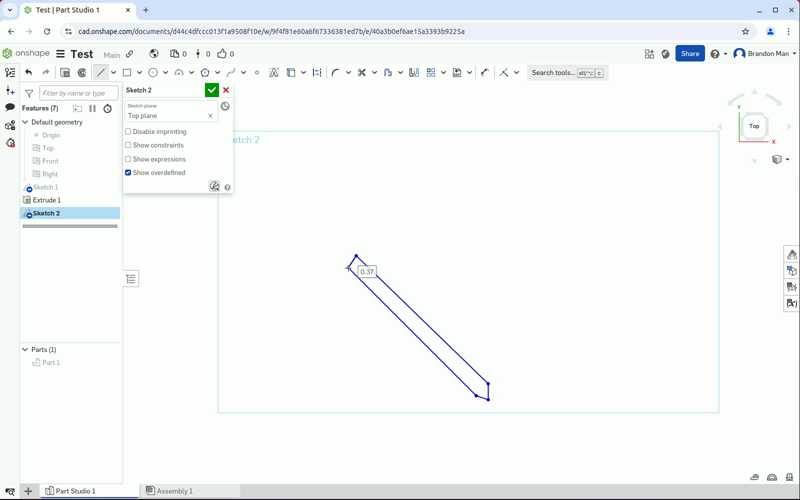
scroll(-6)
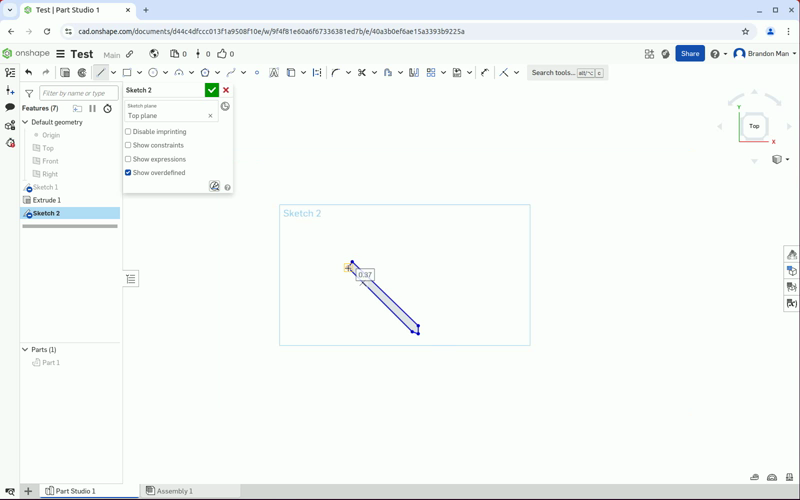
scroll(-6)
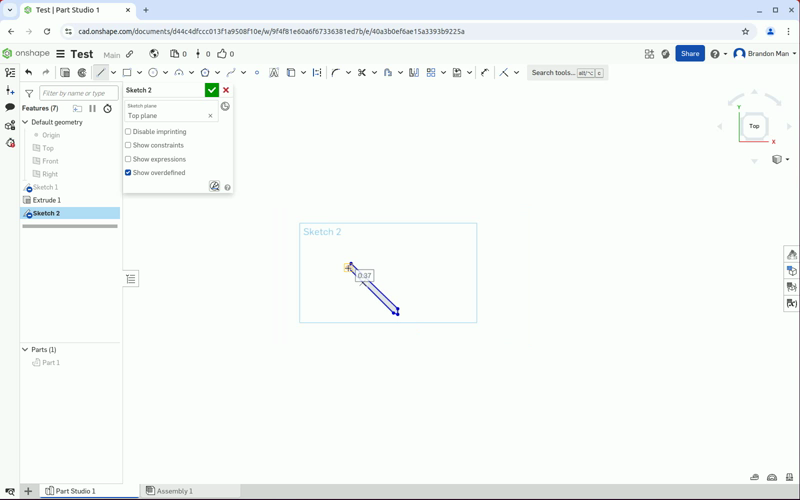
scroll(-6)
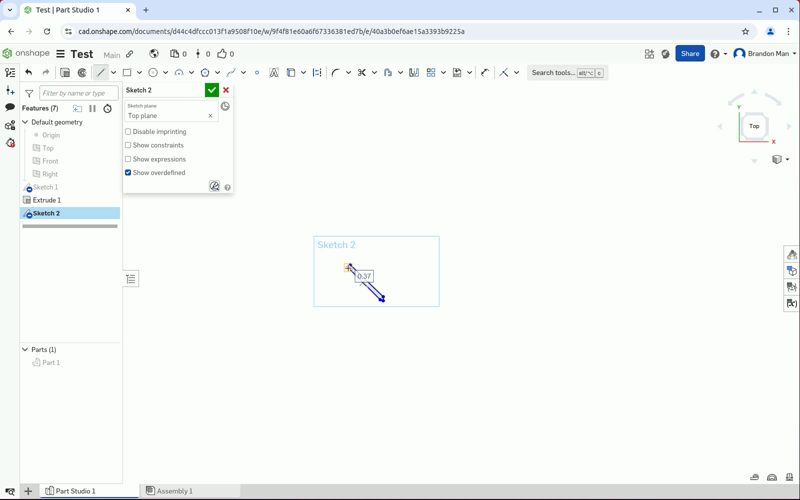
scroll(-6)
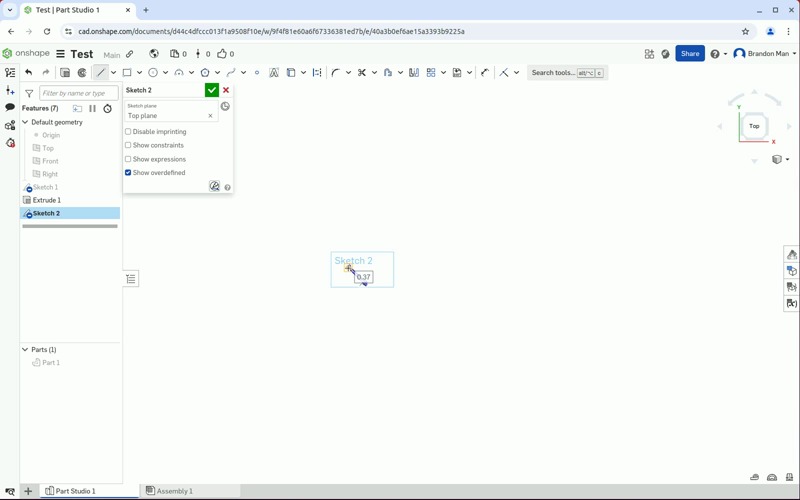
key(esc)
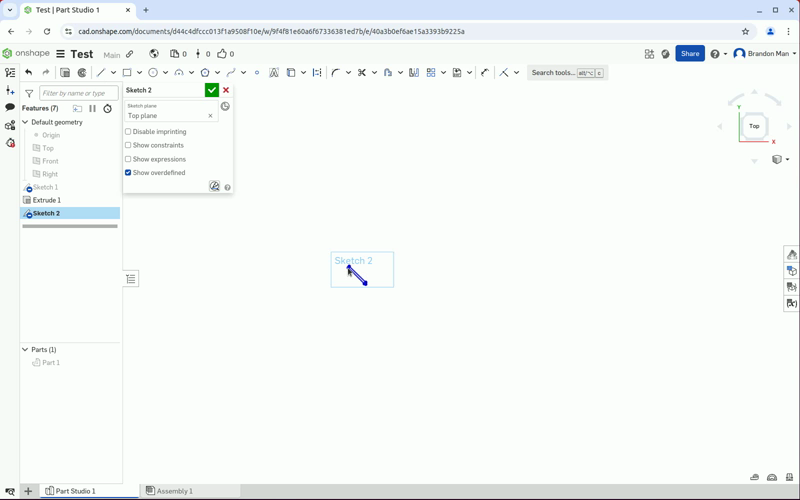
mouse_move(352, 270)
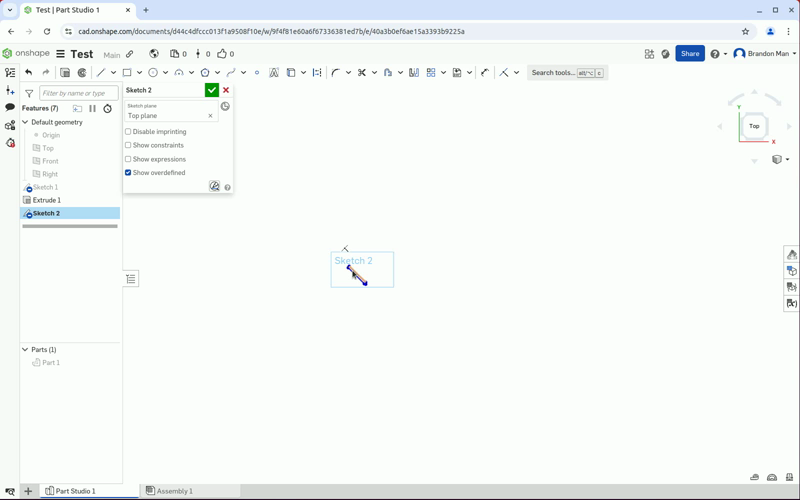
scroll(6)
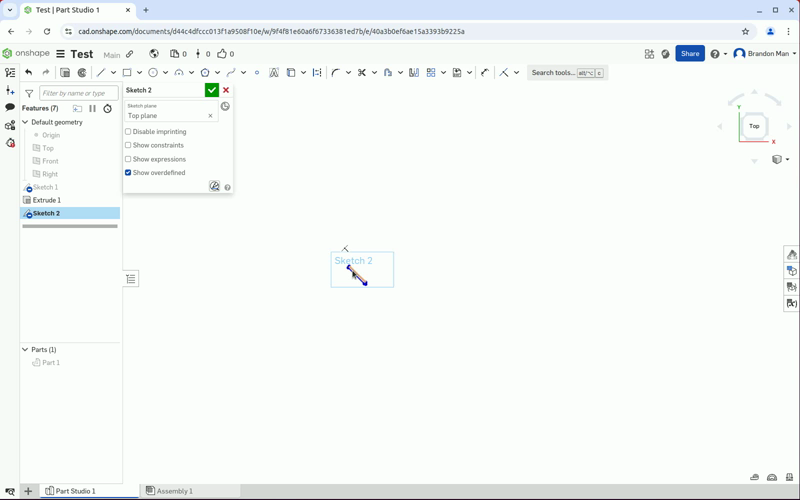
scroll(6)
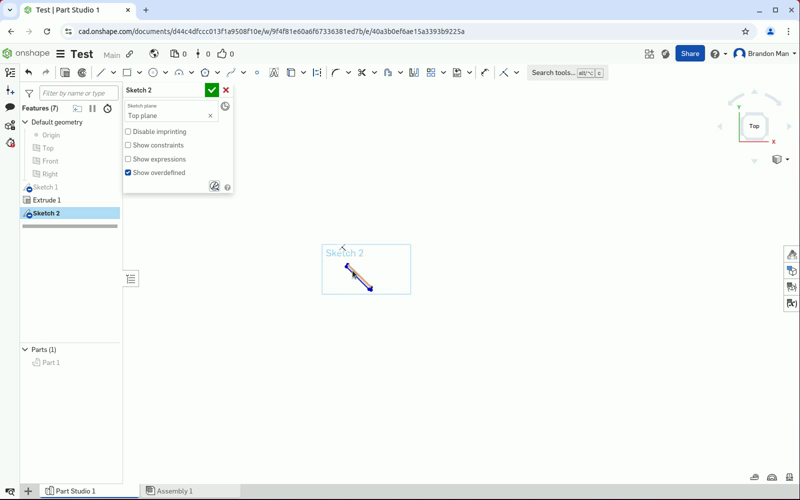
scroll(6)
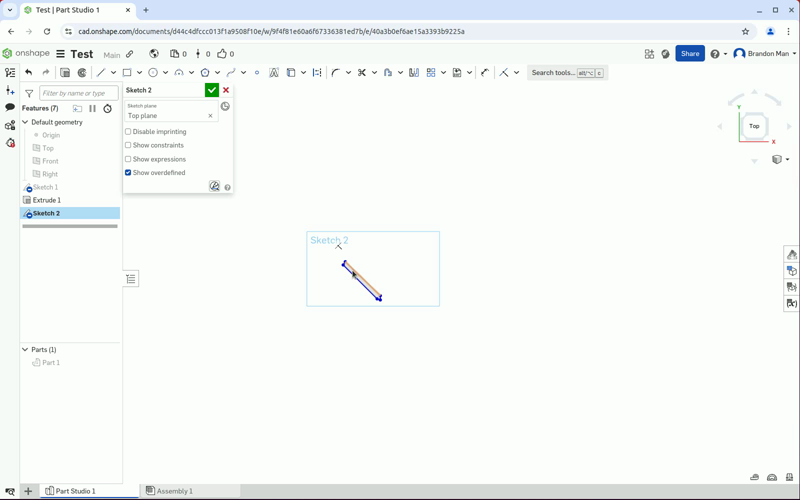
scroll(6)
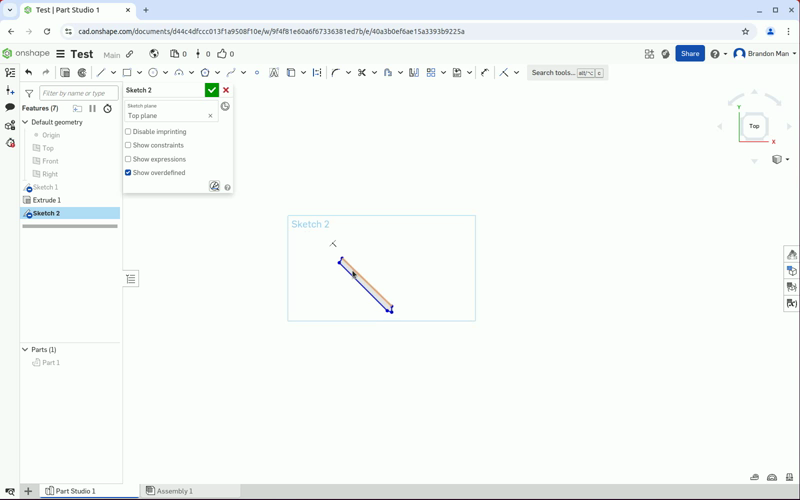
scroll(6)
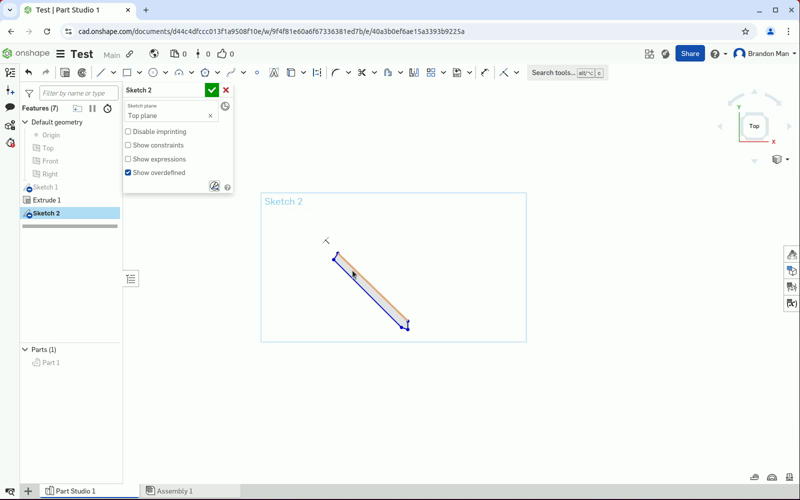
scroll(6)
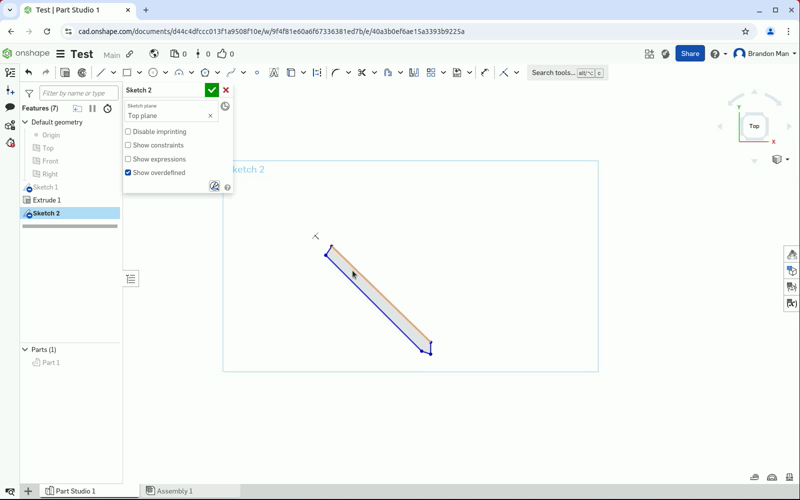
scroll(6)
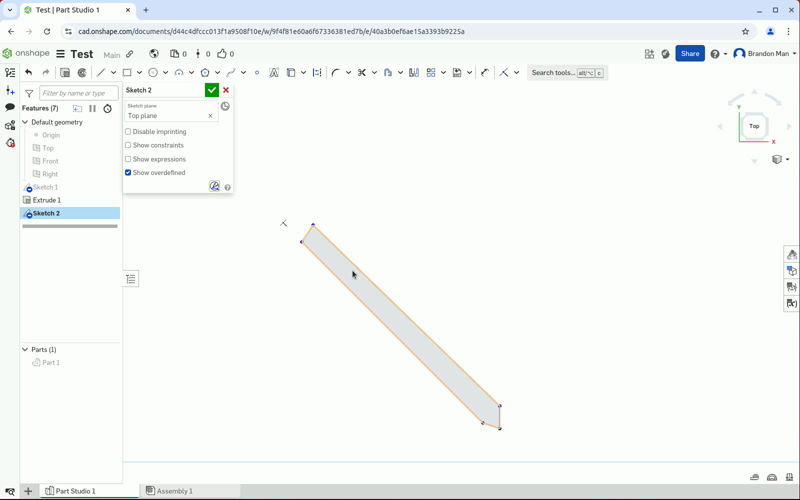
click(352, 270)
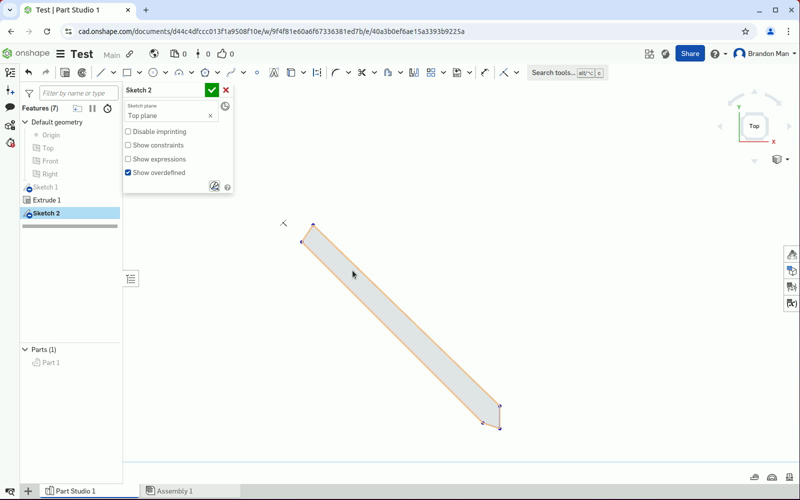
scroll(-6)
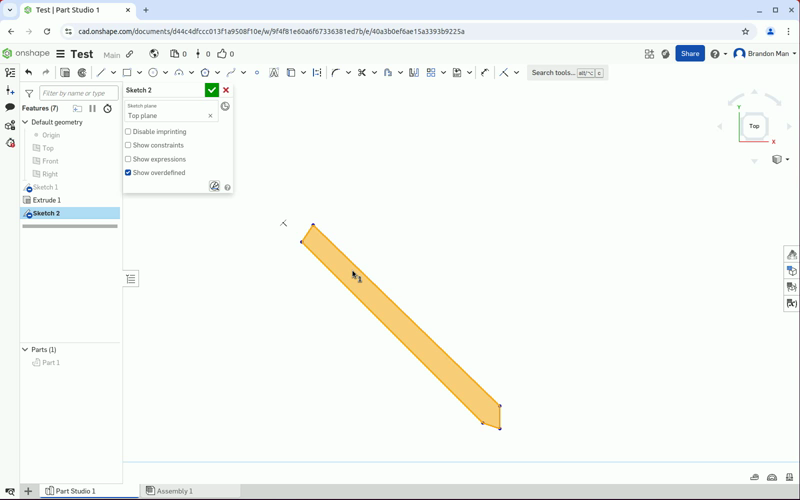
scroll(-6)
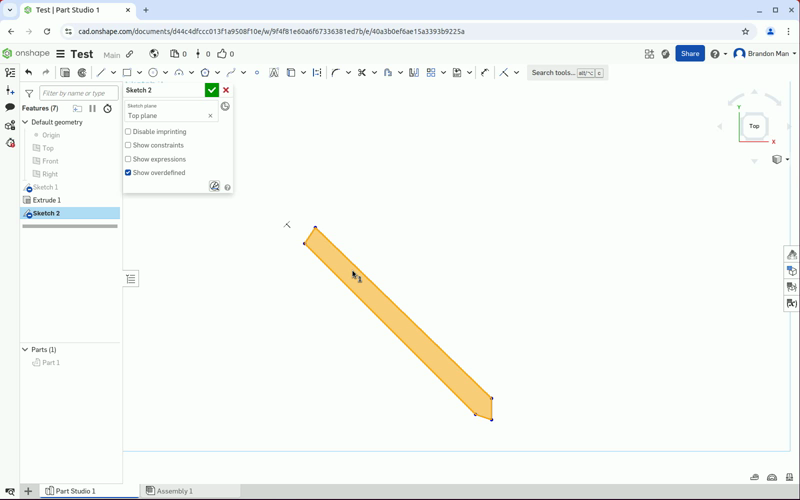
scroll(-6)
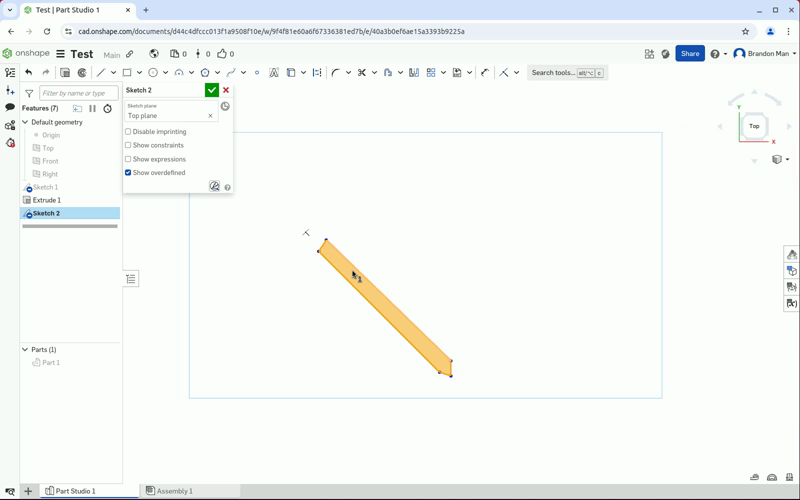
scroll(-6)
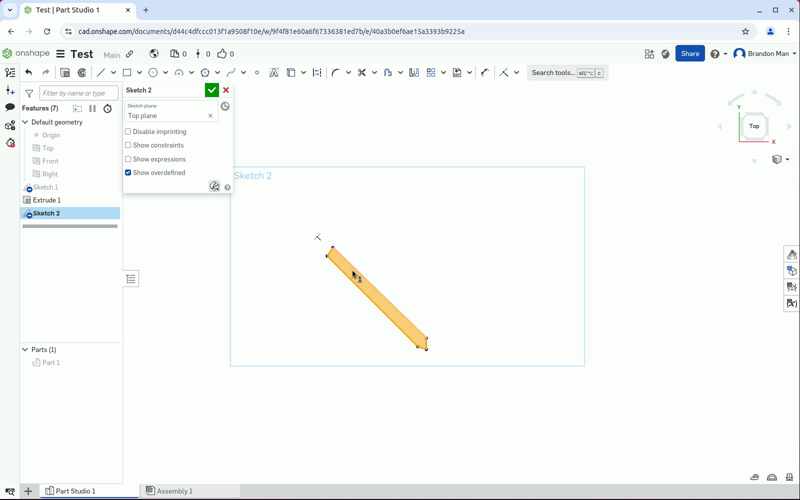
scroll(-6)
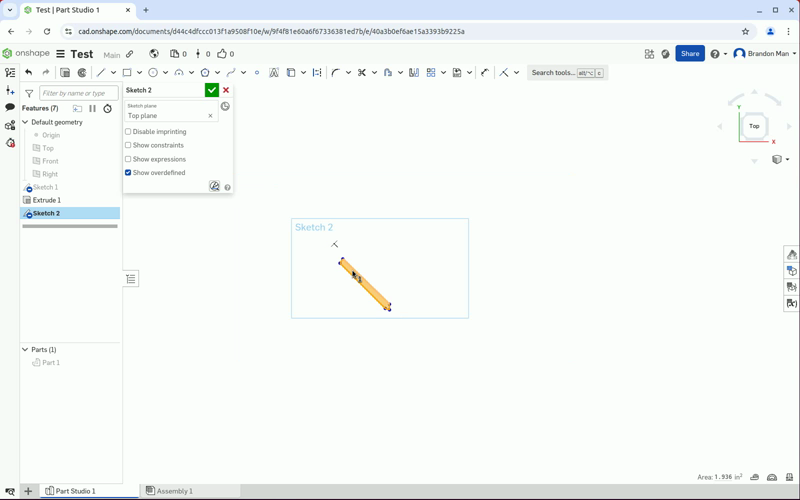
scroll(-6)
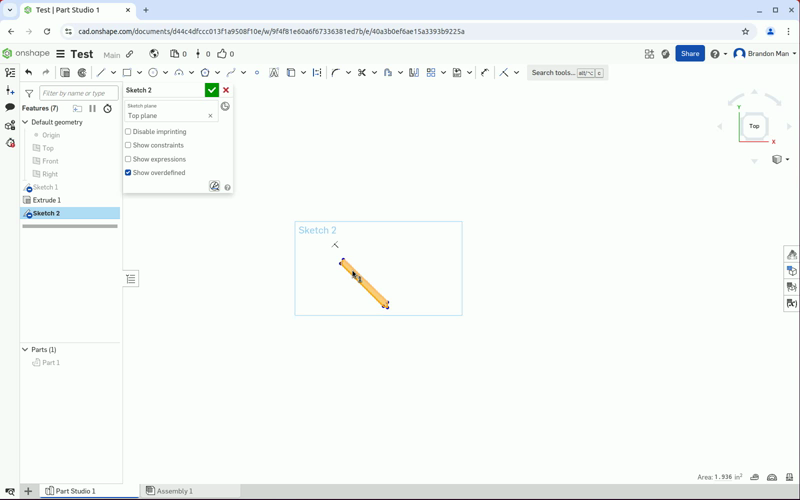
scroll(-6)
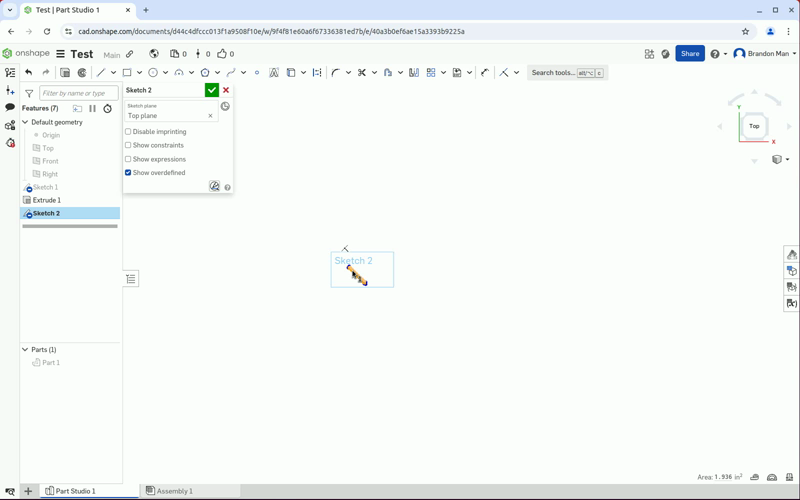
mouse_move(73, 352)
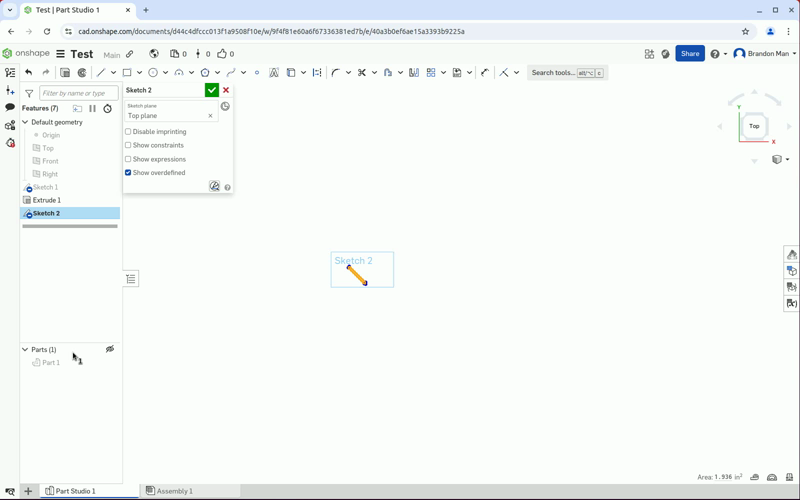
key(shift+y)
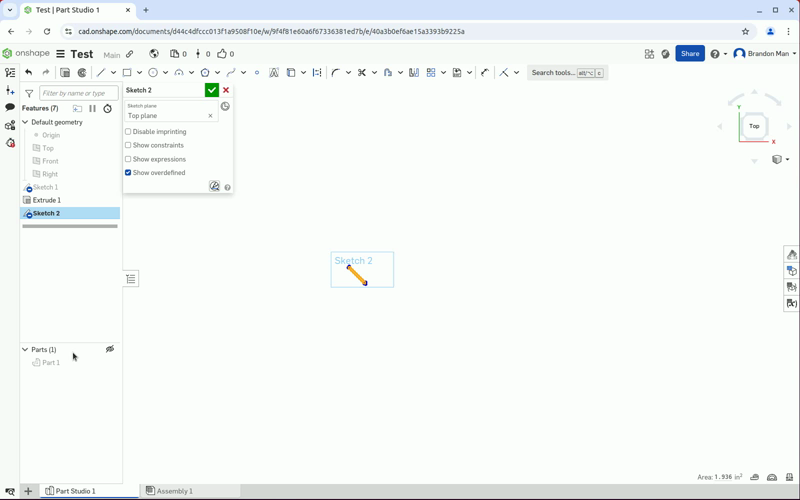
key(shift+e)
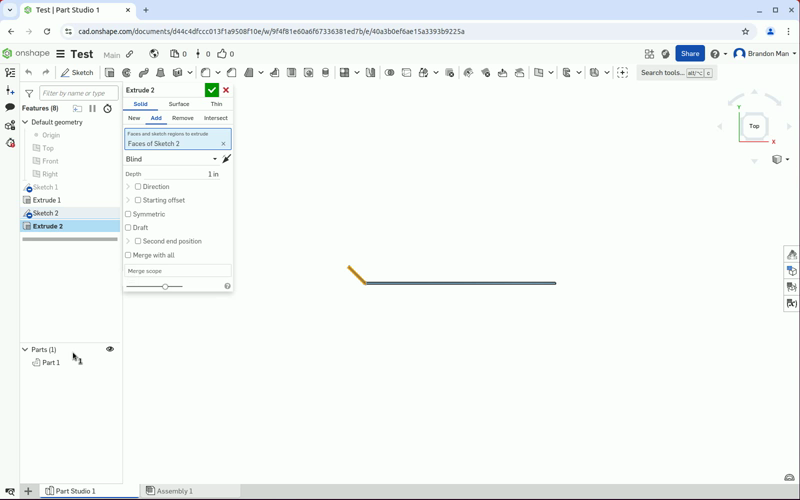
mouse_move(143, 106)
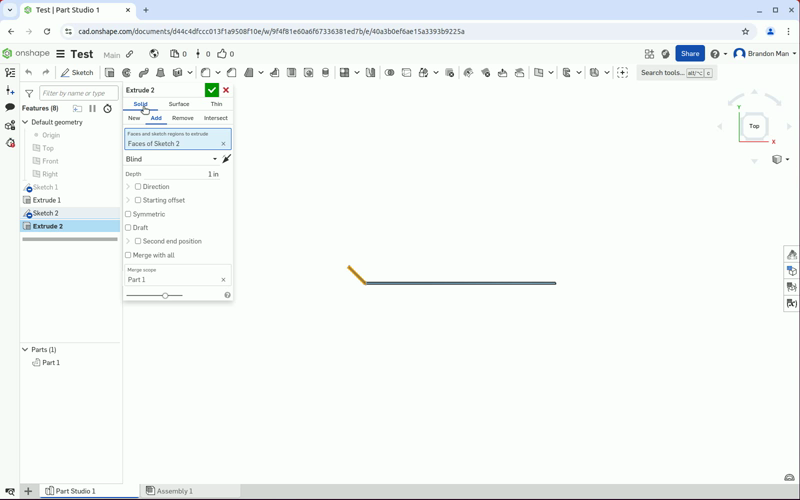
click(143, 106)
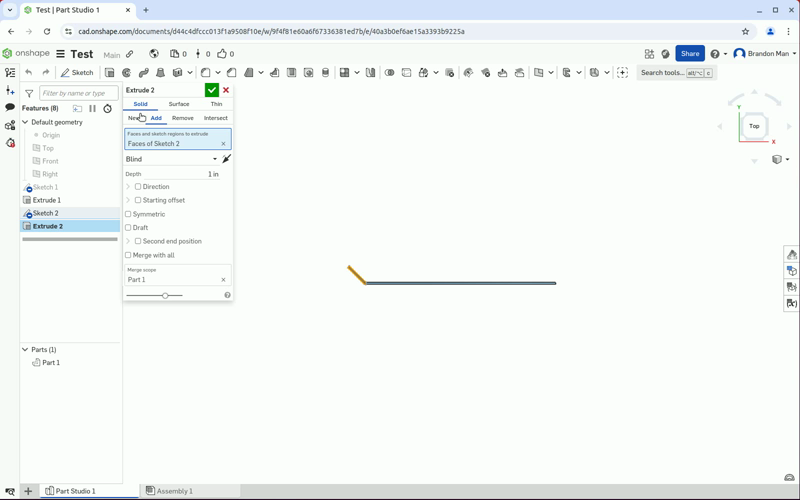
mouse_move(137, 120)
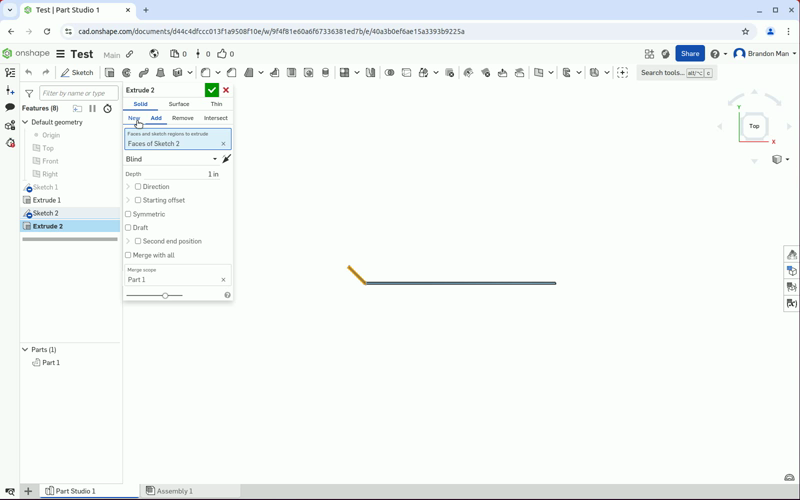
click(137, 120)
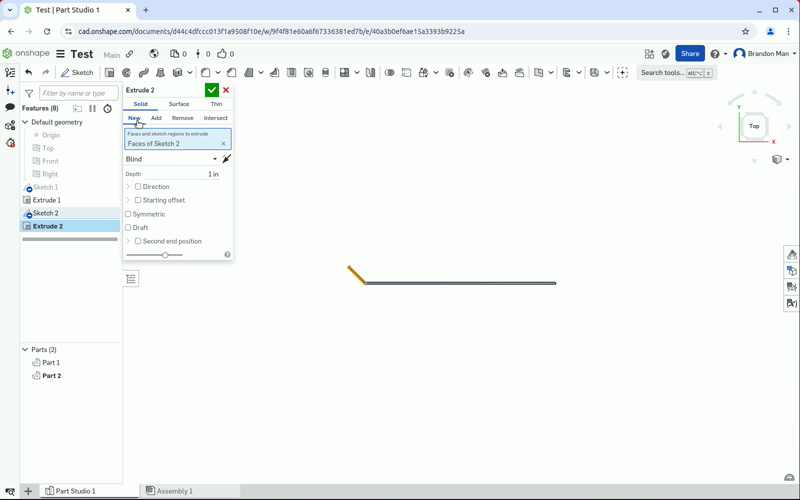
key(tab, 4)
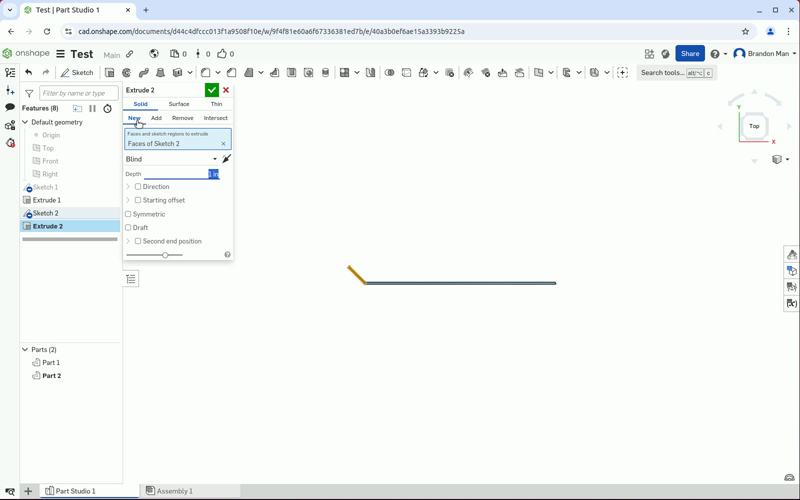
text(3.129)
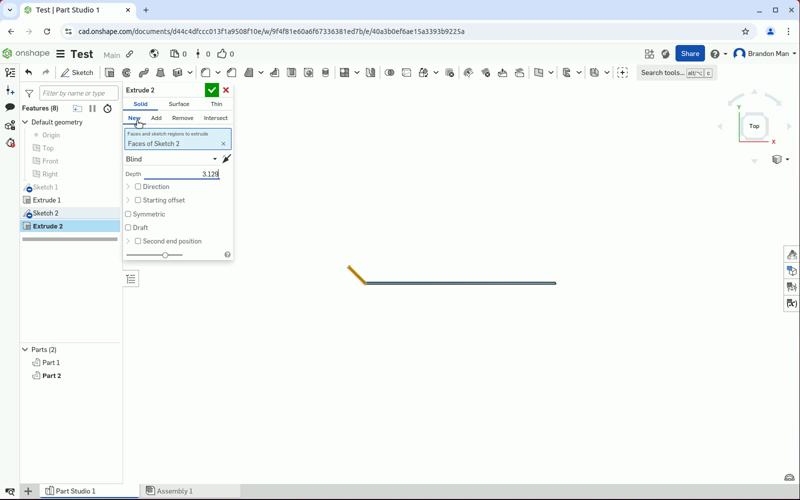
key(enter)
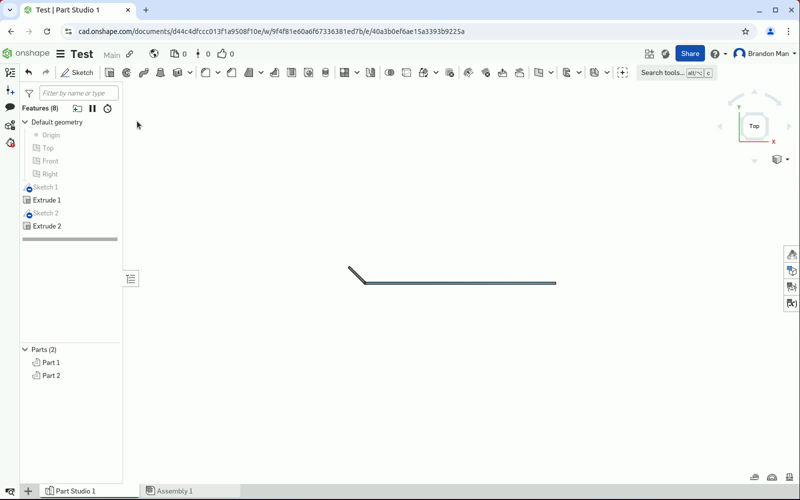
key(shift+h)
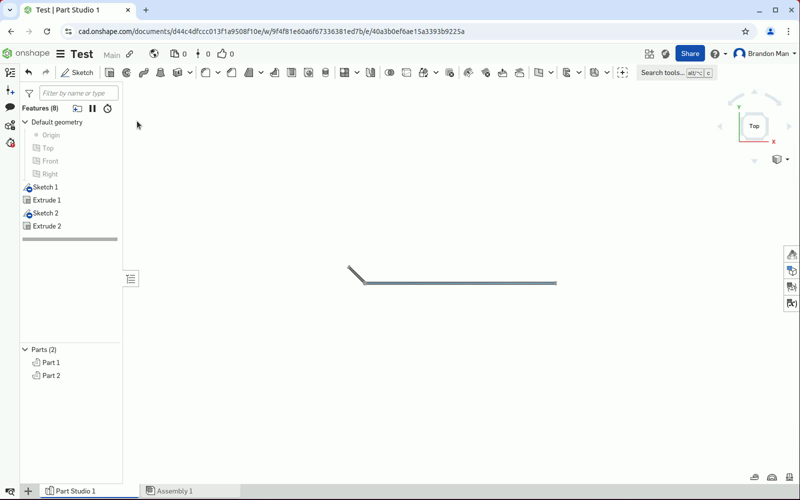
key(shift+h)
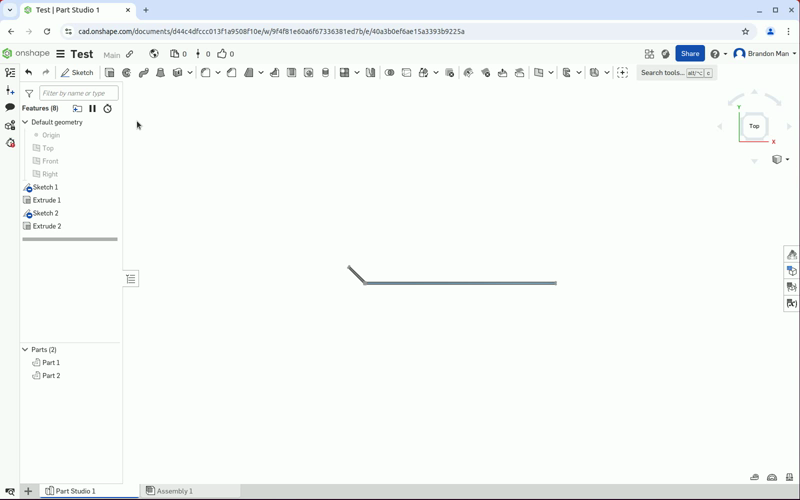
key(shift+7)
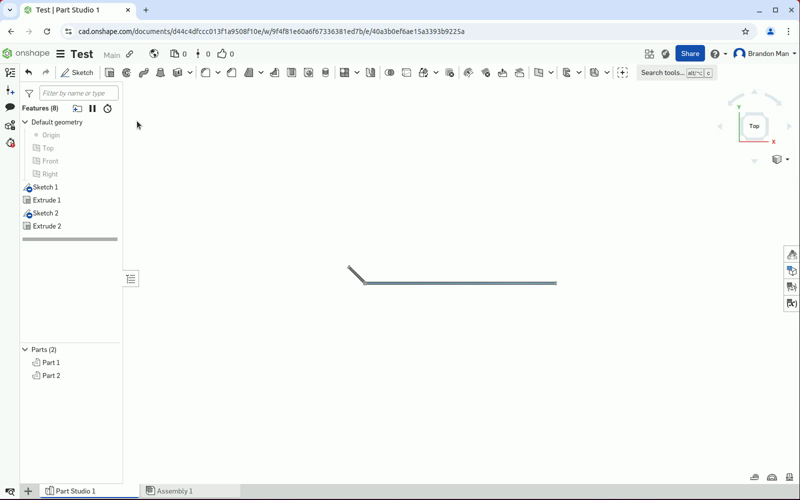
key(up, 3)
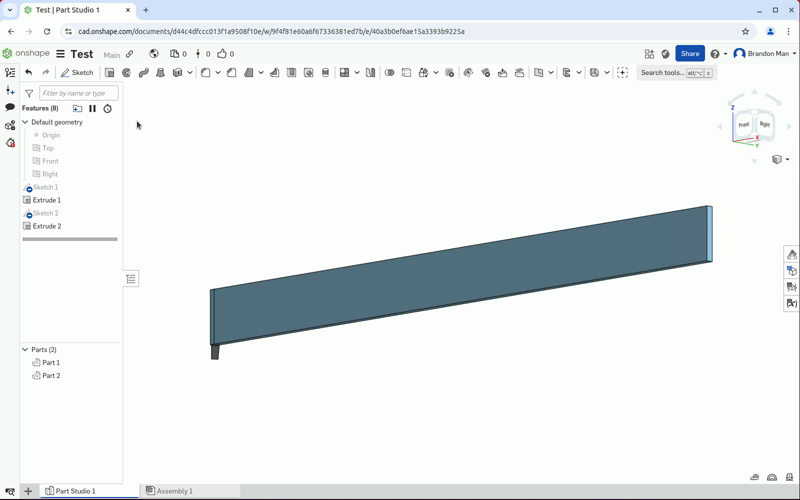
key(left, 3)
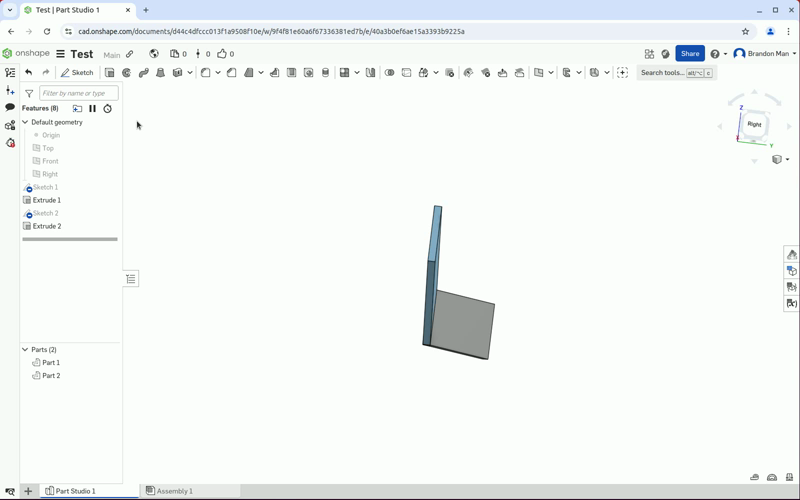
key(right, 3)
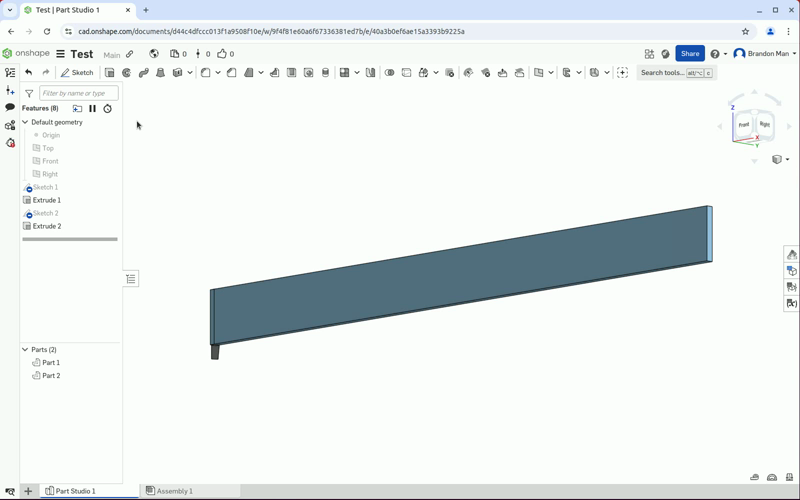
key(down, 3)
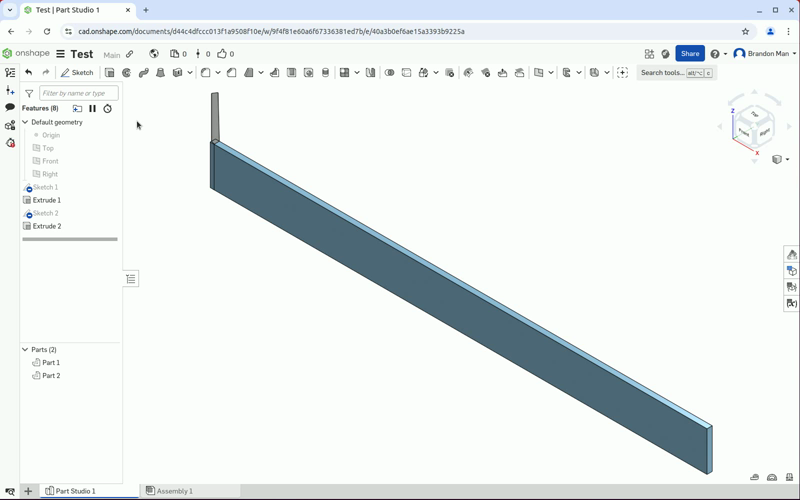
mouse_move(73, 189)
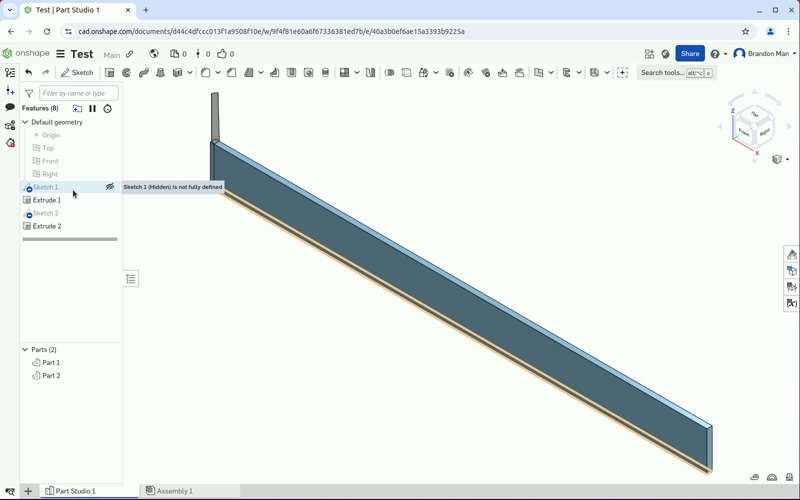
click(73, 189)